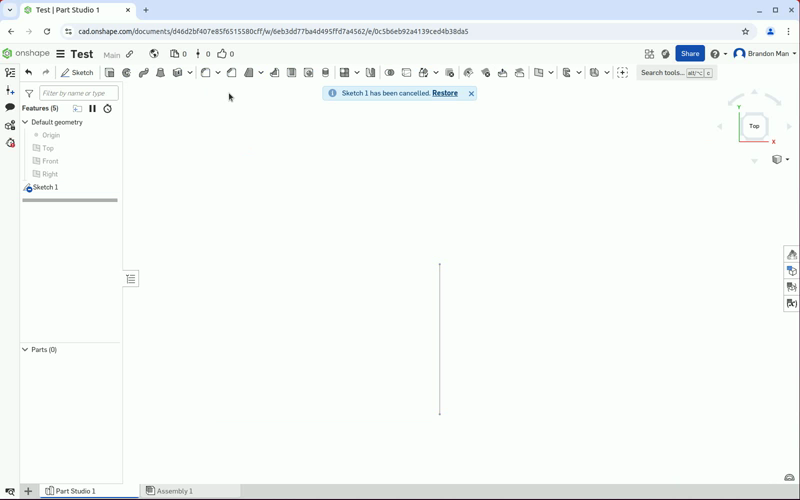
key(shift+h)
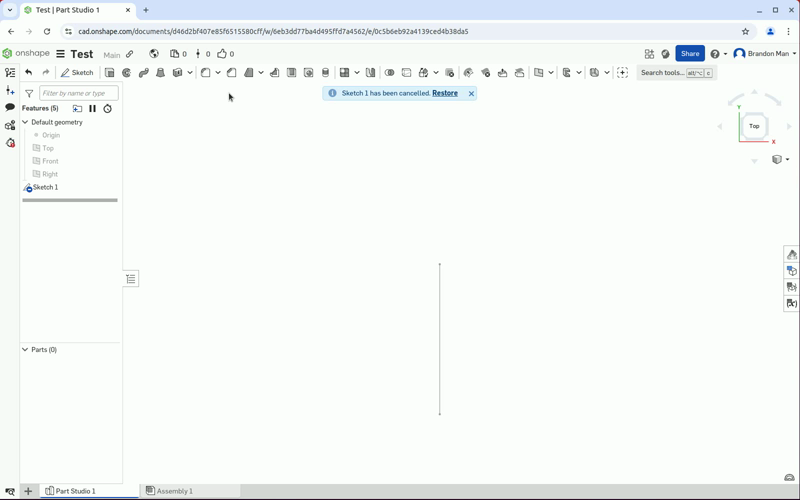
key(shift+s)
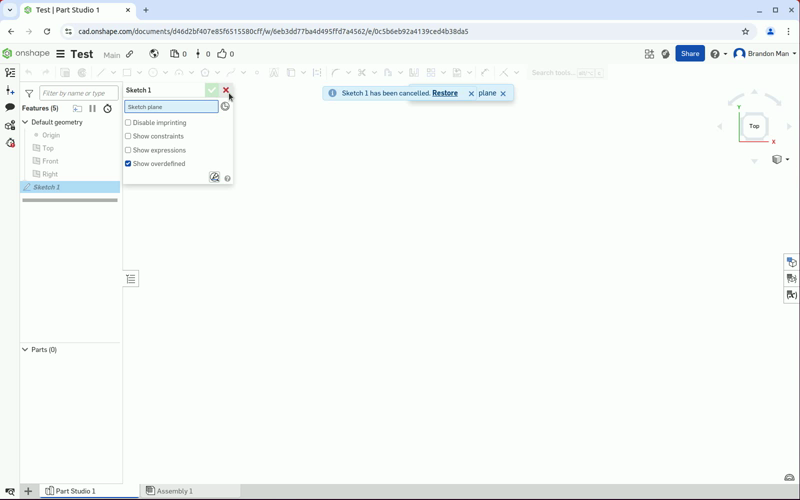
mouse_move(73, 150)
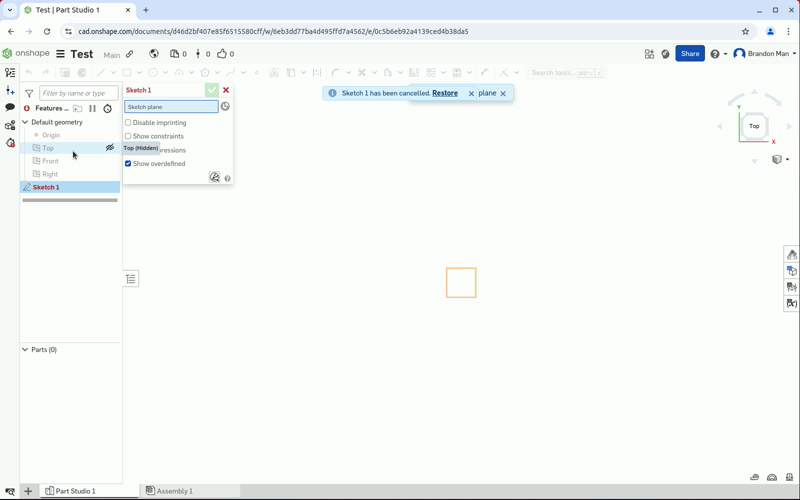
click(73, 150)
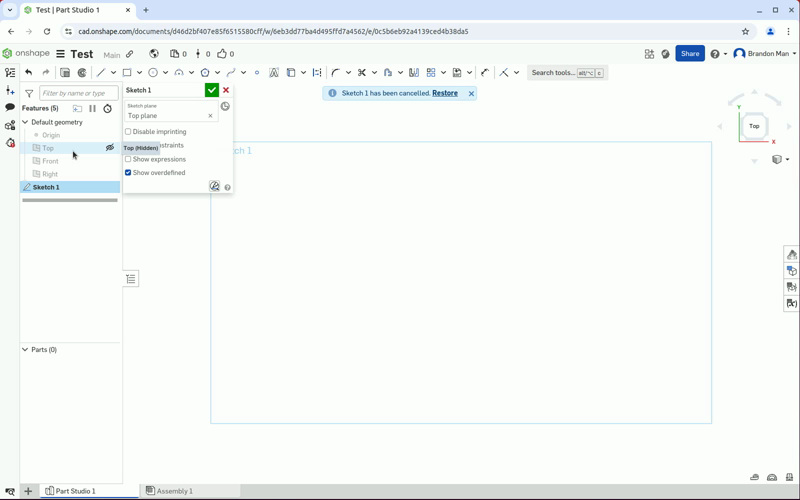
mouse_move(73, 352)
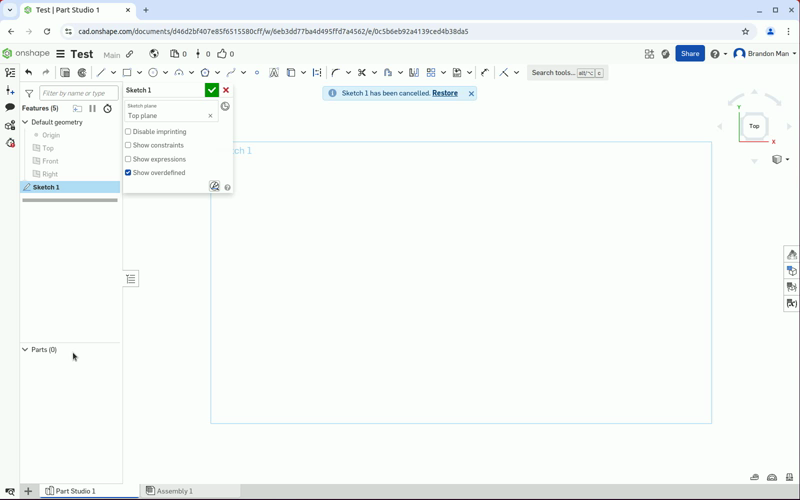
key(y)
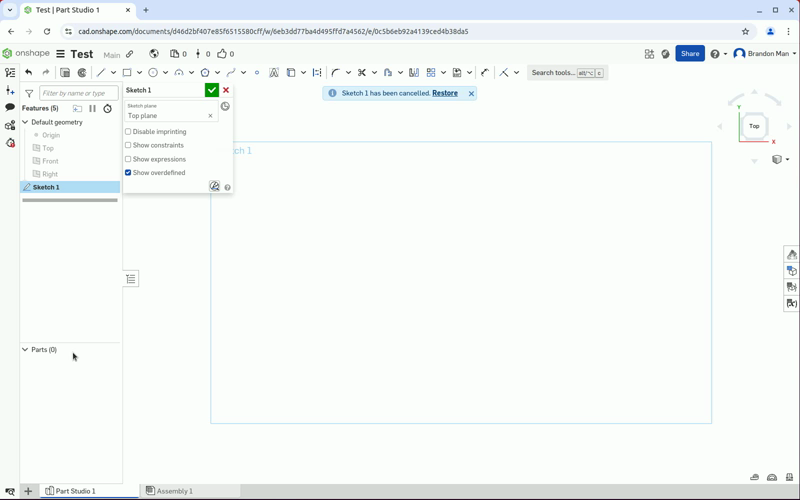
key(c)
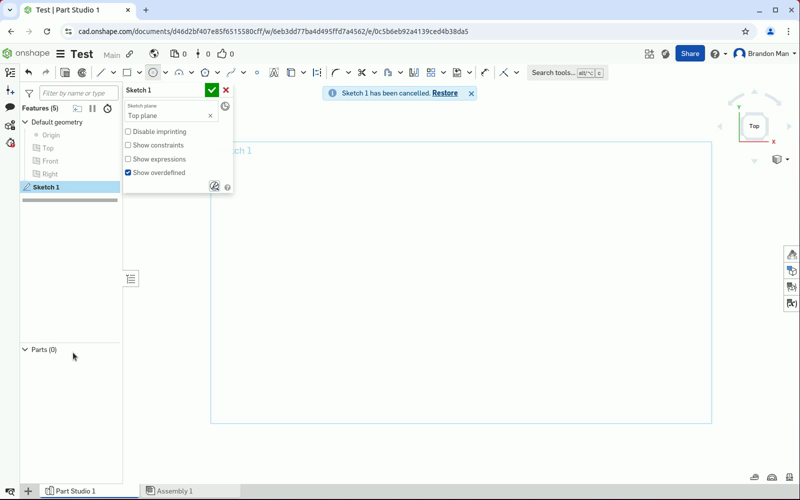
key_down(shift)
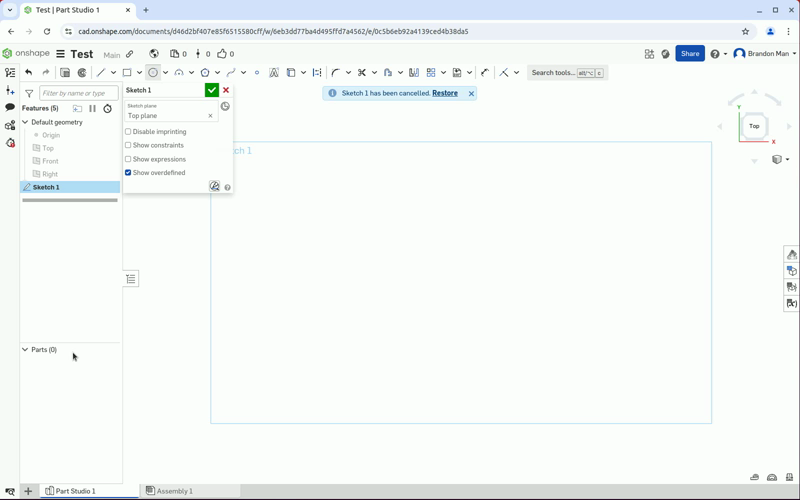
mouse_move(461, 282)
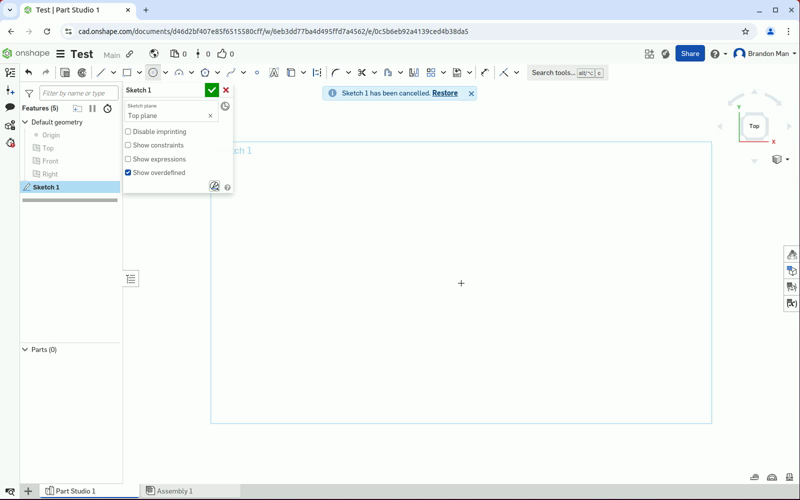
click(461, 282)
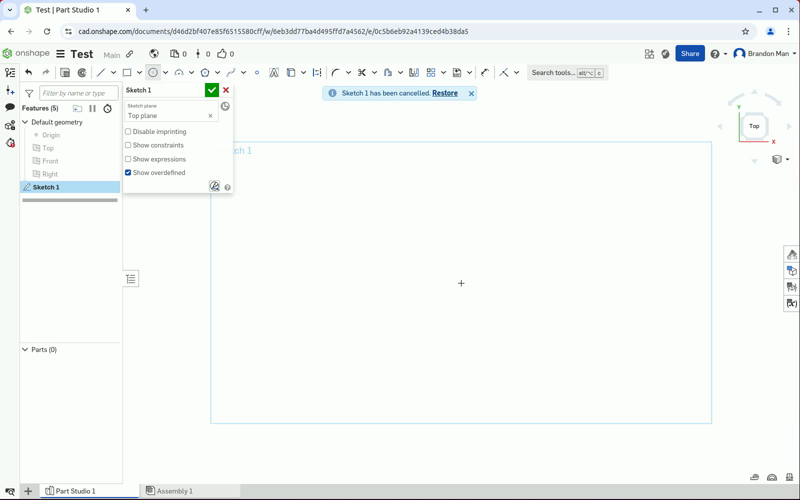
key_up(shift)
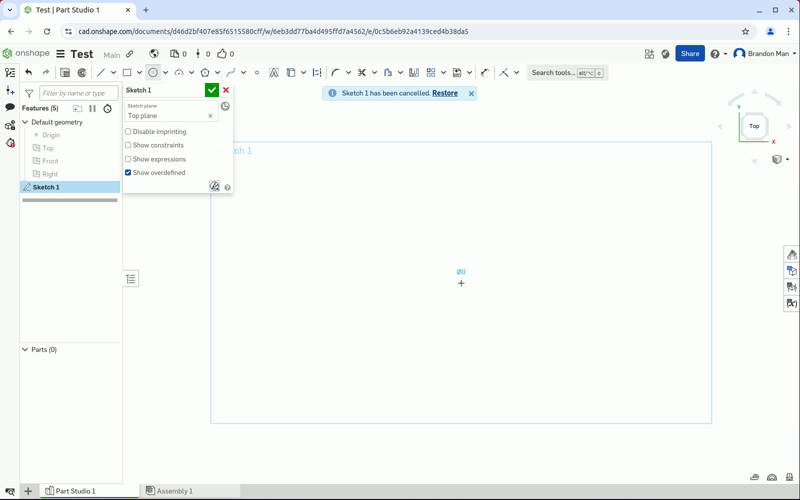
mouse_move(574, 282)
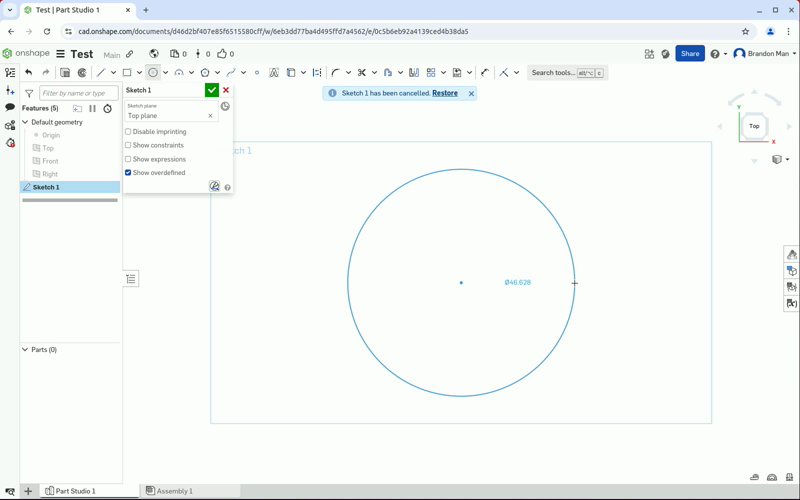
click(574, 282)
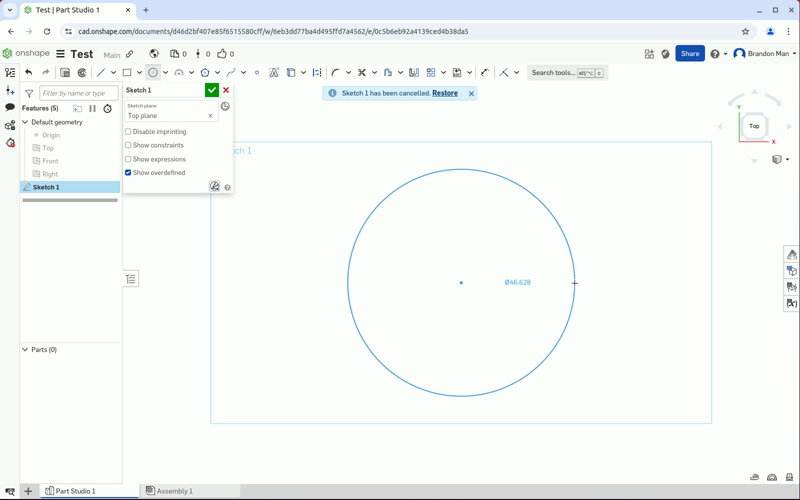
key(esc)
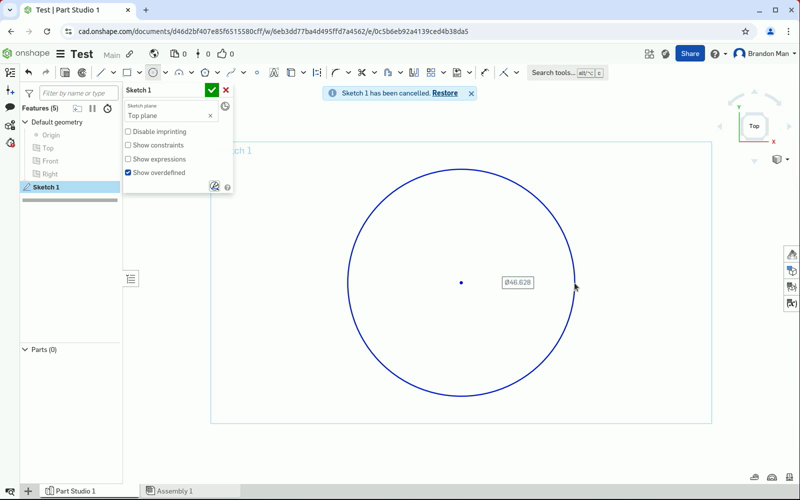
key(c)
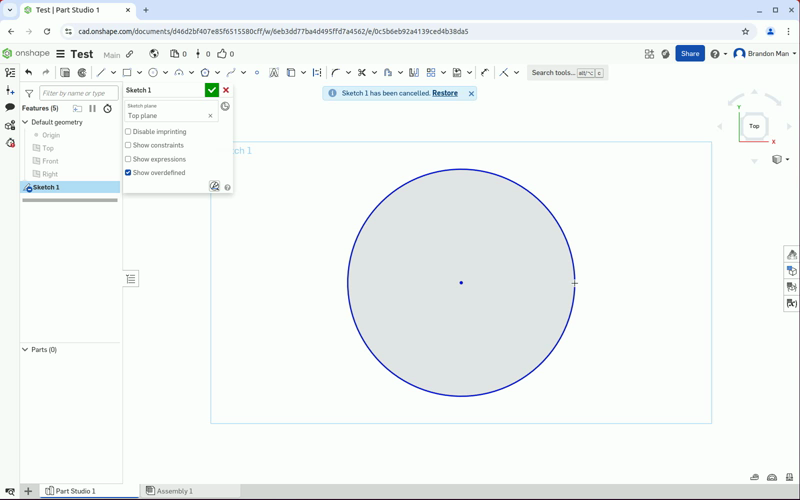
key_down(shift)
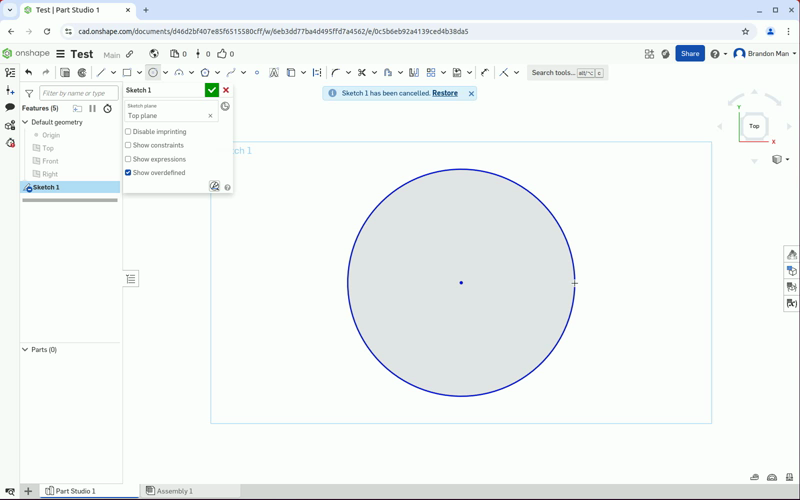
mouse_move(461, 282)
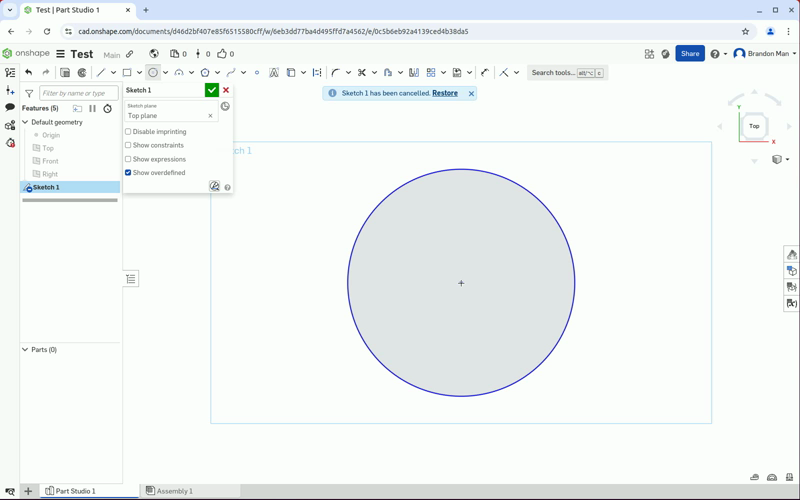
click(461, 282)
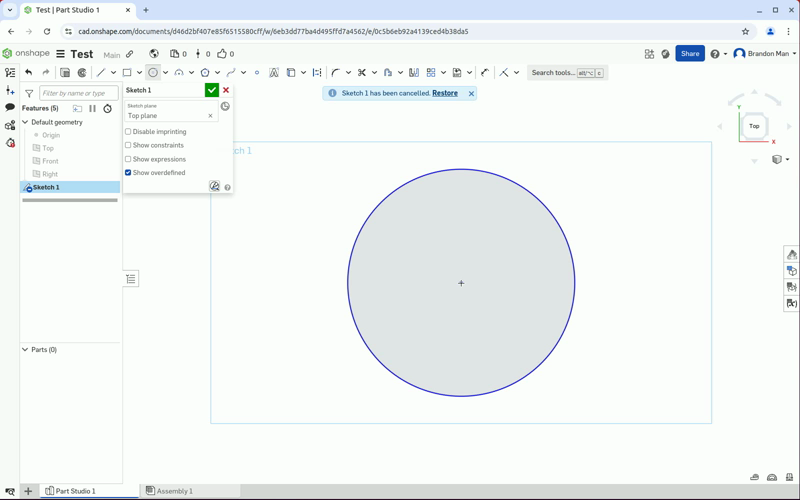
key_up(shift)
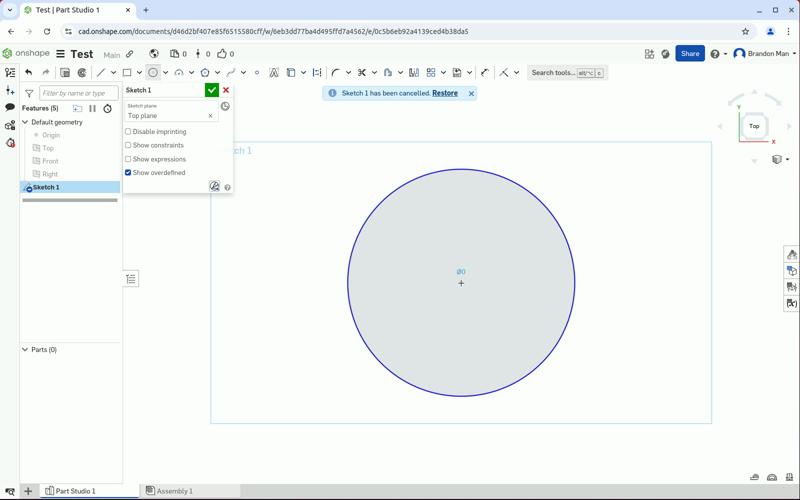
mouse_move(529, 282)
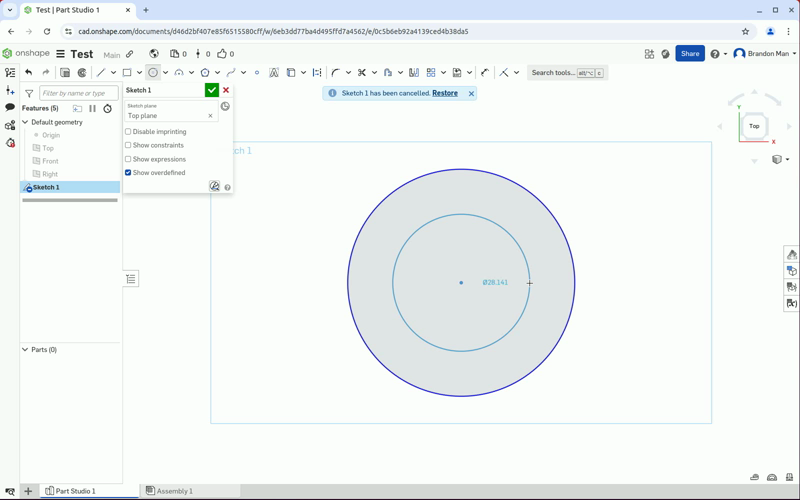
click(529, 282)
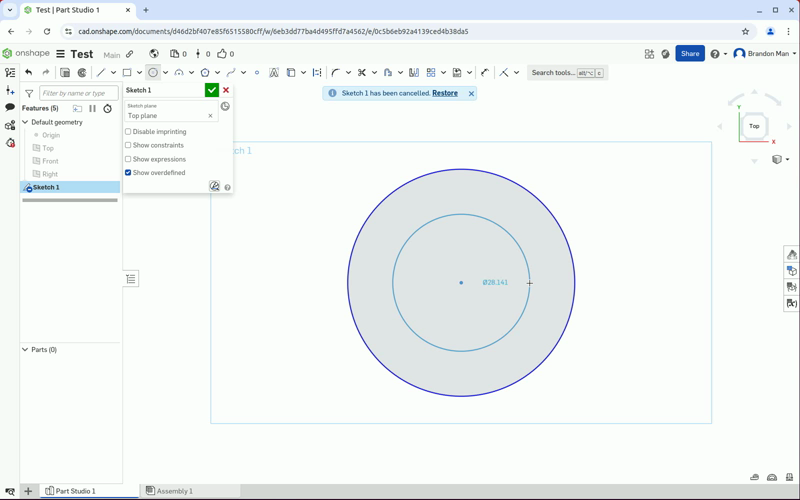
key(esc)
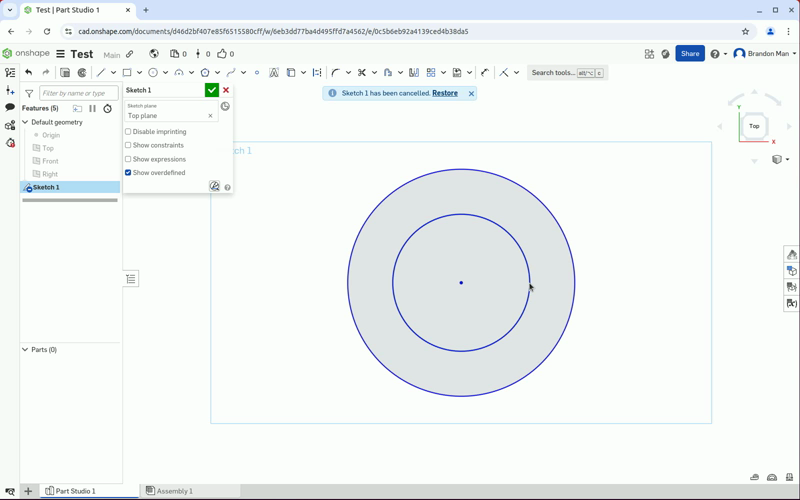
mouse_move(555, 283)
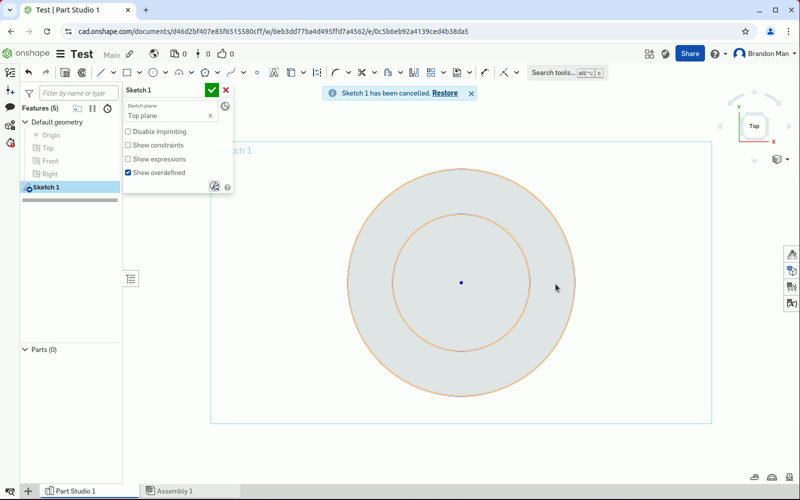
click(555, 283)
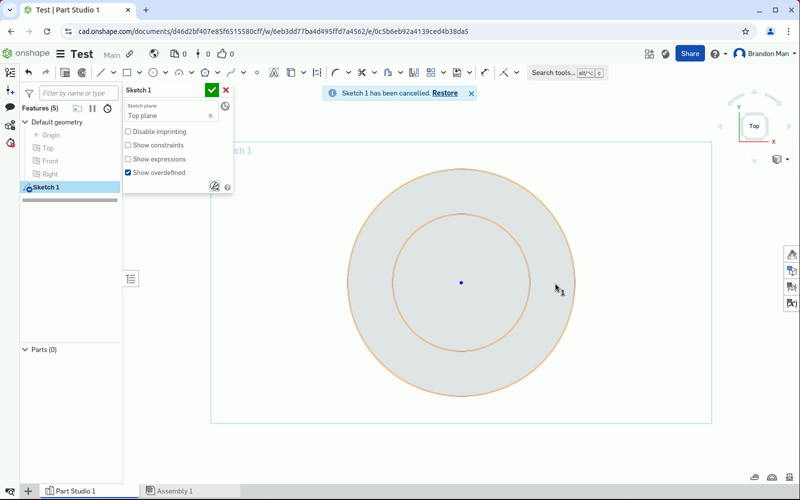
mouse_move(73, 352)
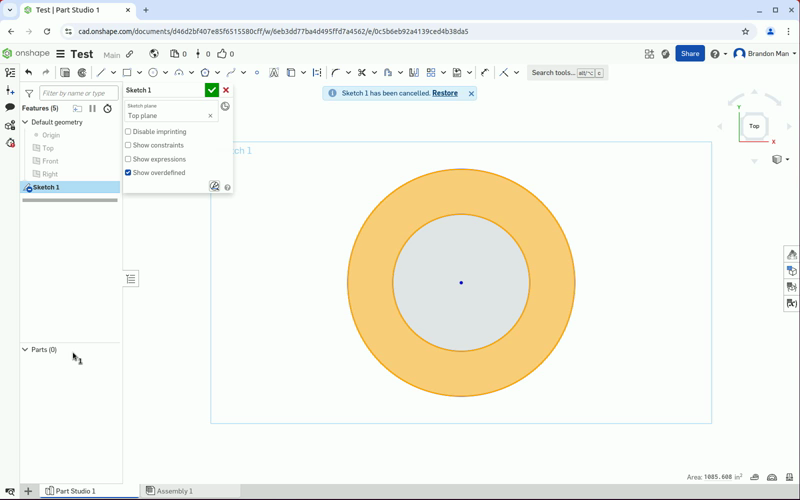
key(shift+y)
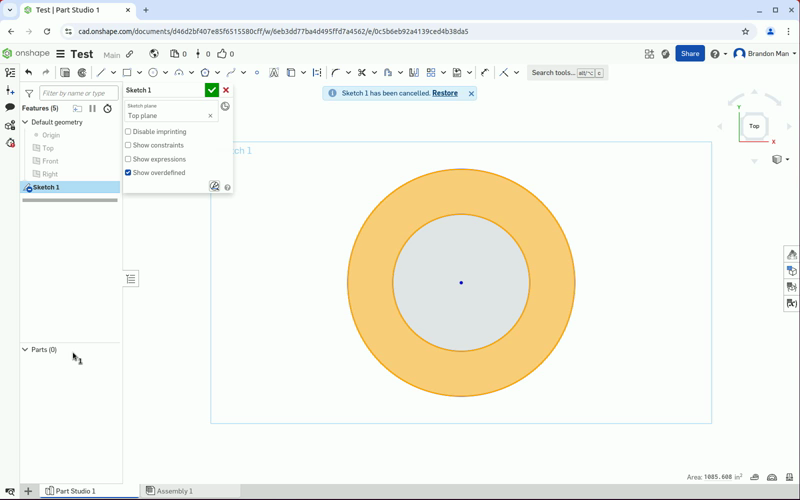
key(shift+e)
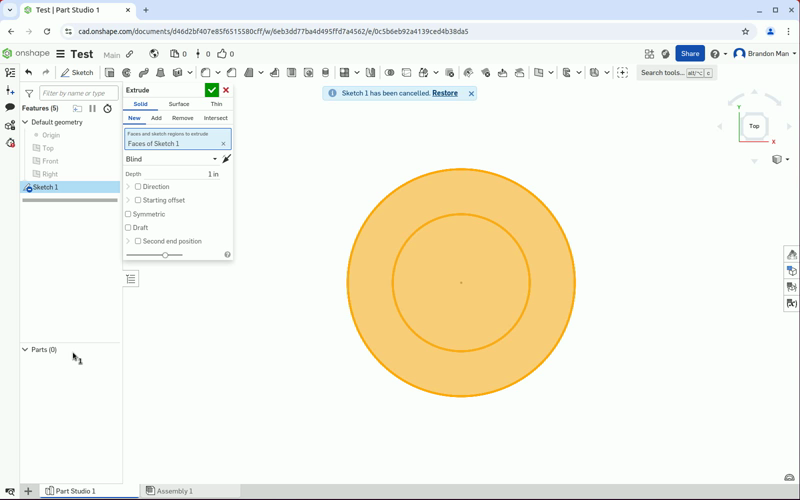
mouse_move(143, 106)
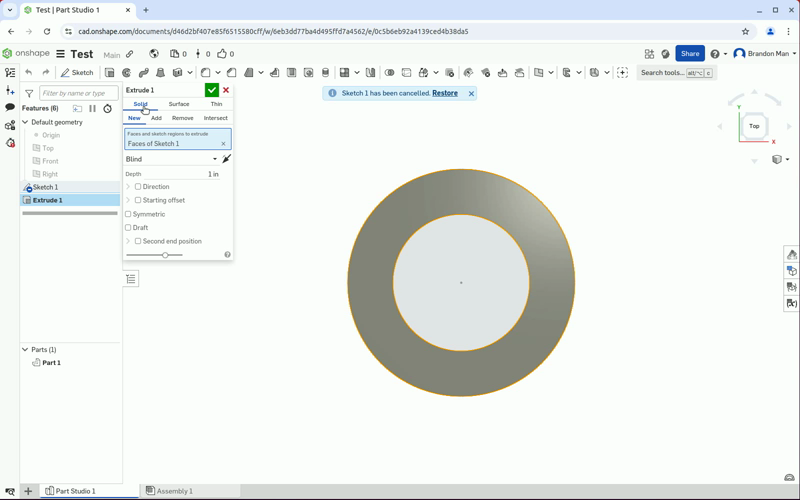
click(143, 106)
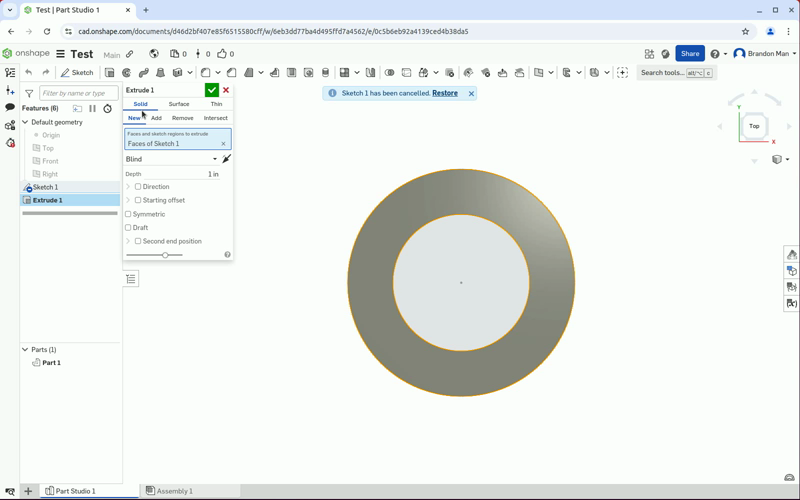
mouse_move(137, 120)
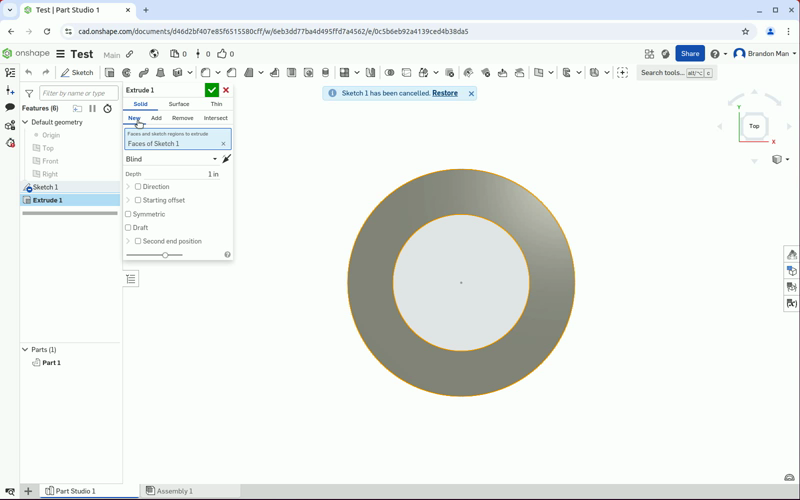
click(137, 120)
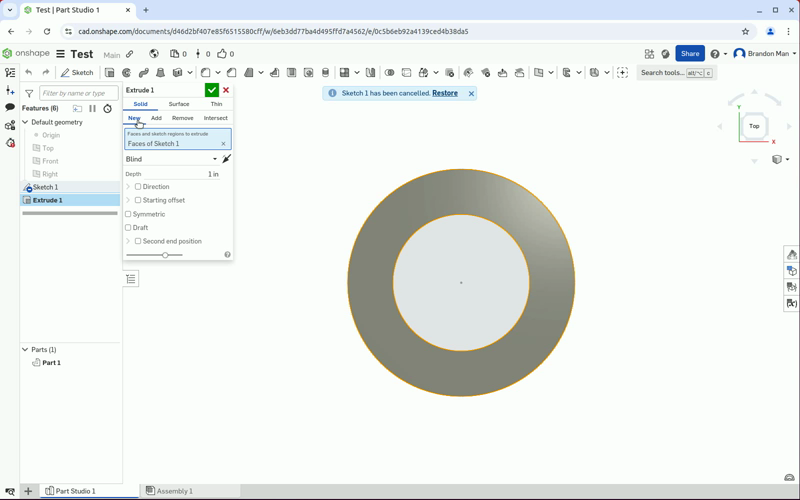
key(tab, 4)
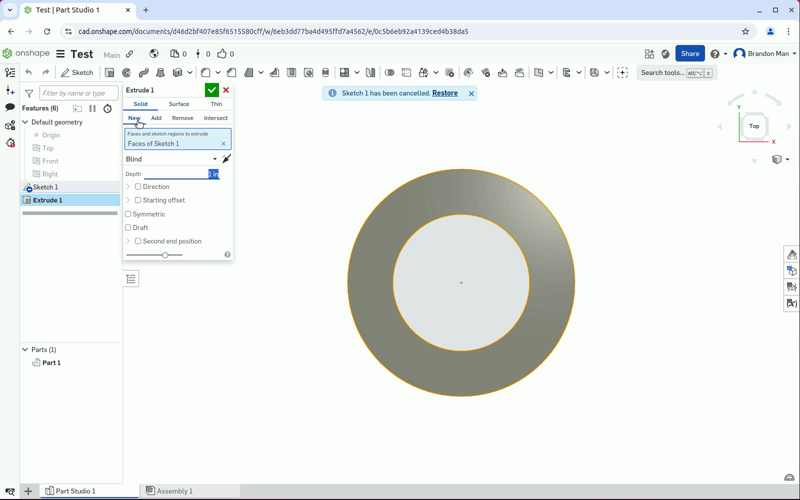
text(1.685)
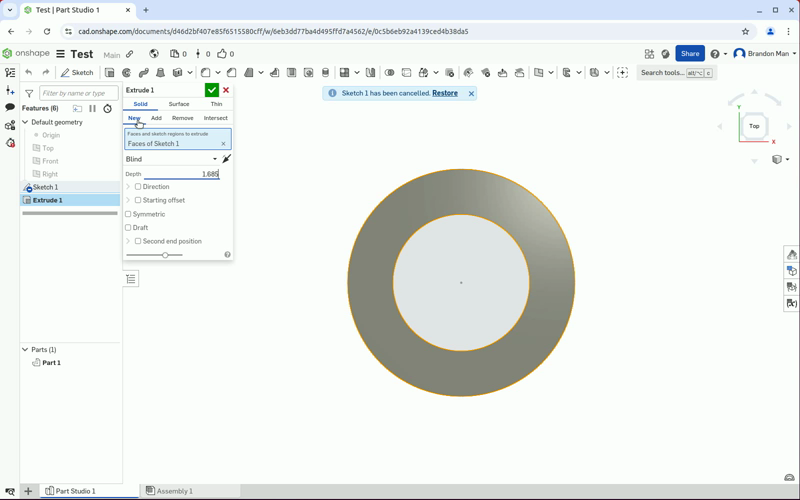
key(enter)
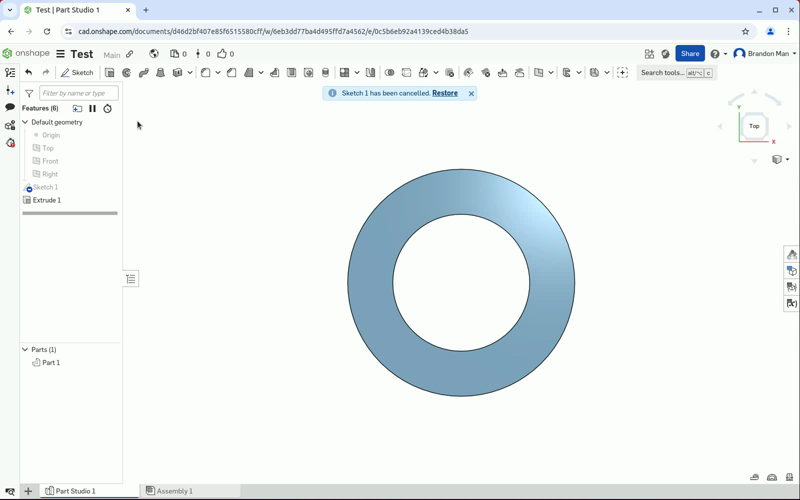
key(shift+h)
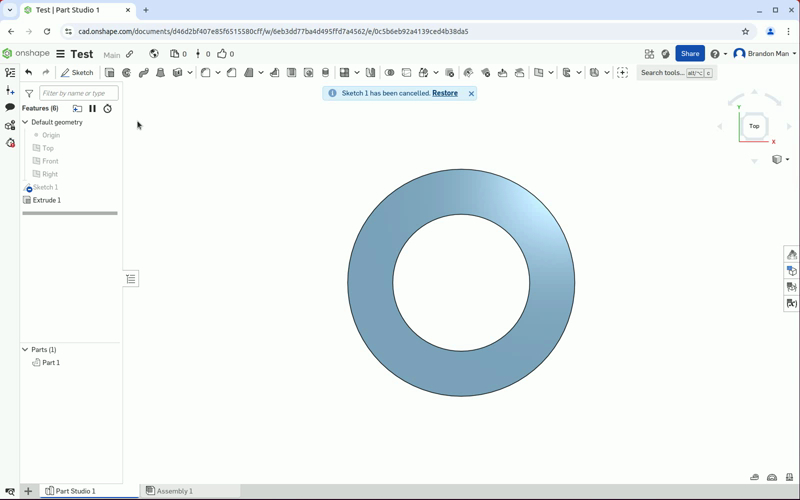
key(shift+h)
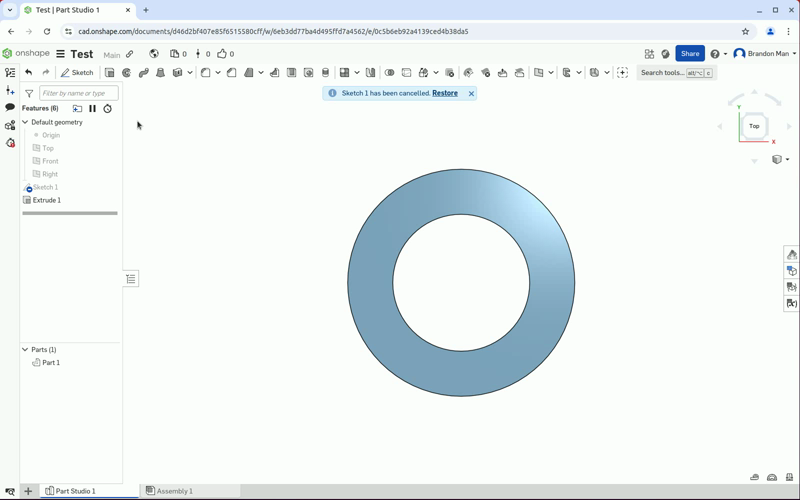
mouse_move(73, 189)
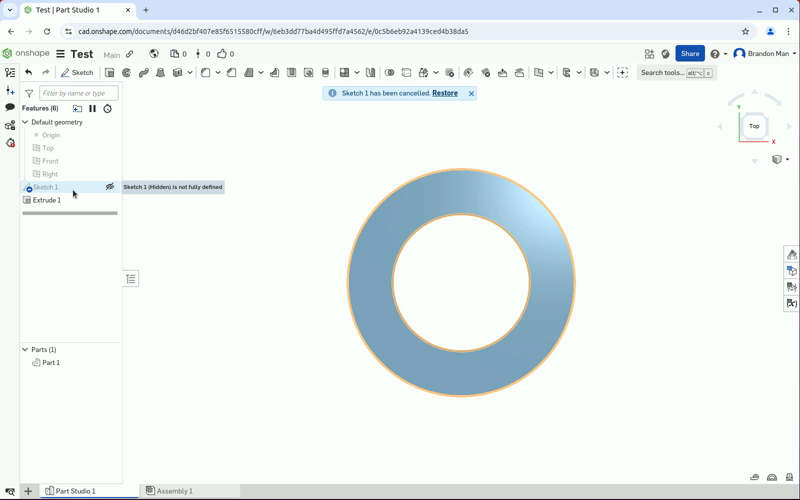
click(73, 189)
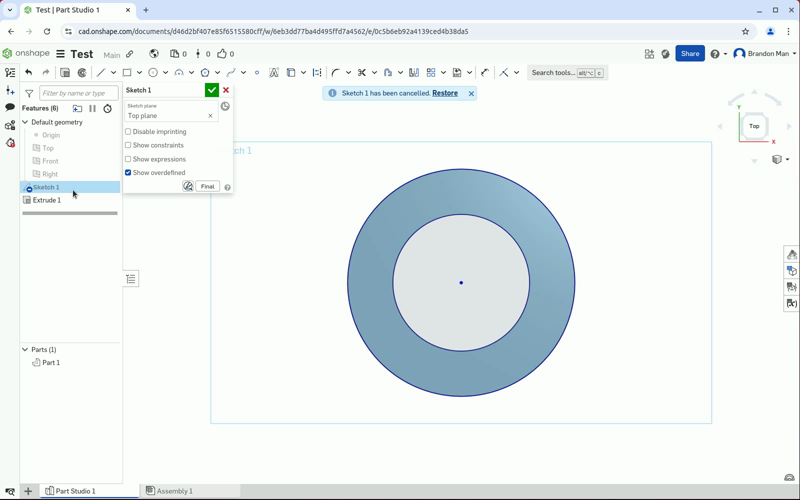
mouse_move(229, 92)
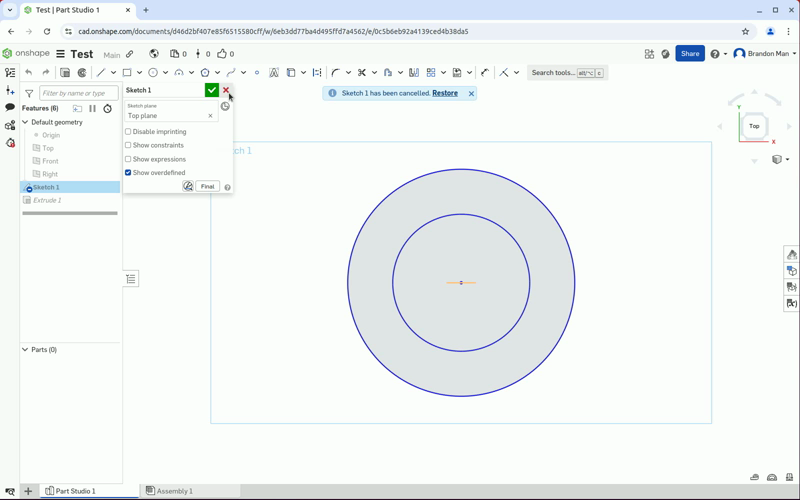
click(229, 92)
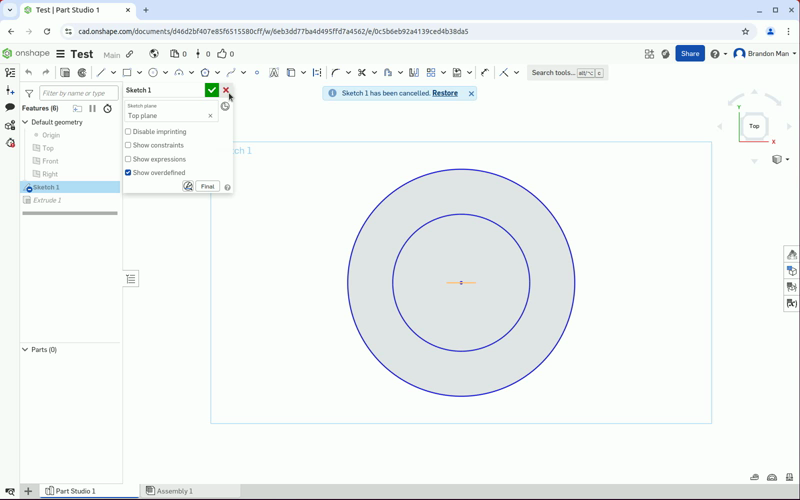
key(shift+s)
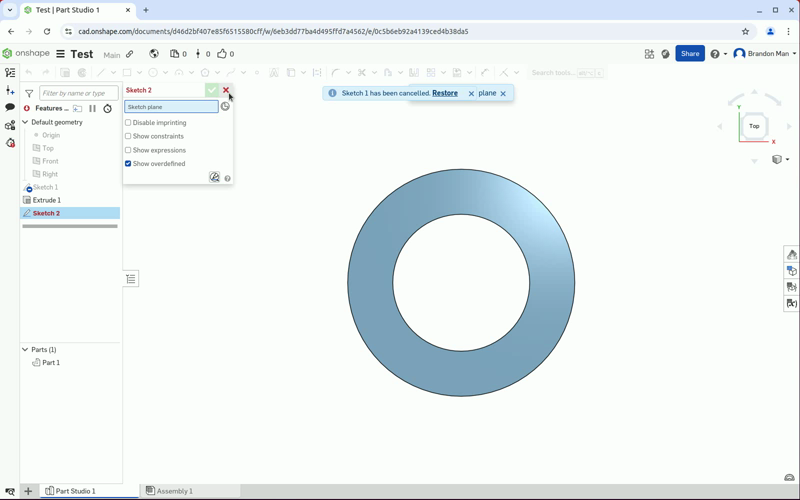
mouse_move(73, 150)
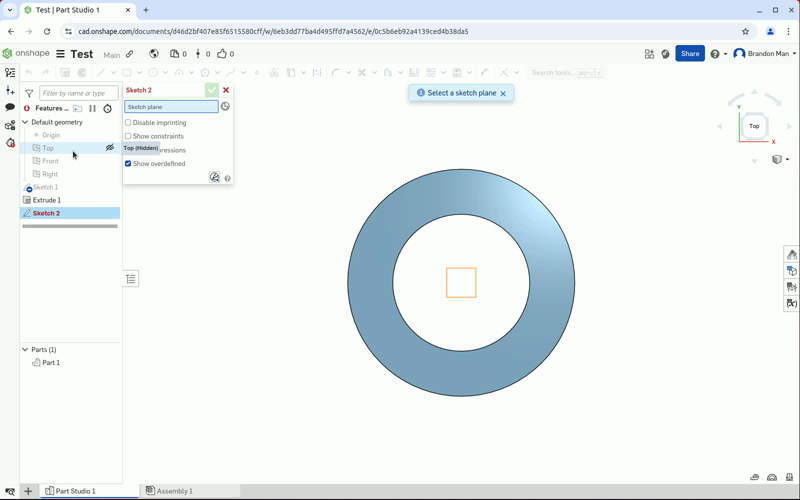
click(73, 150)
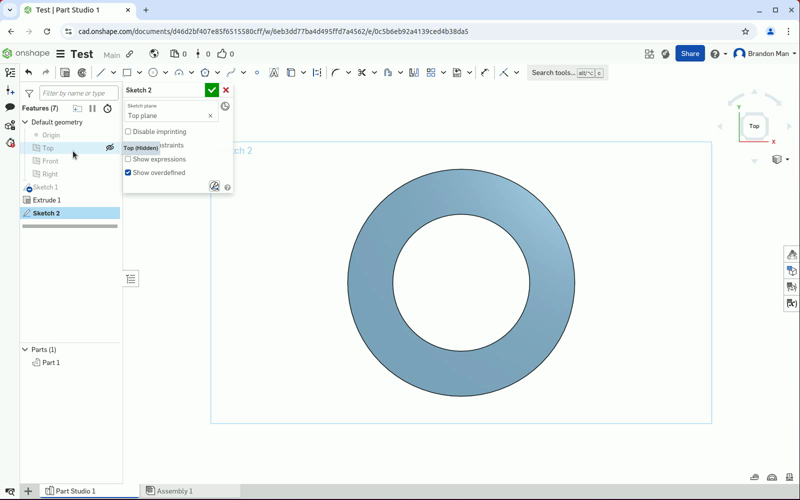
mouse_move(73, 352)
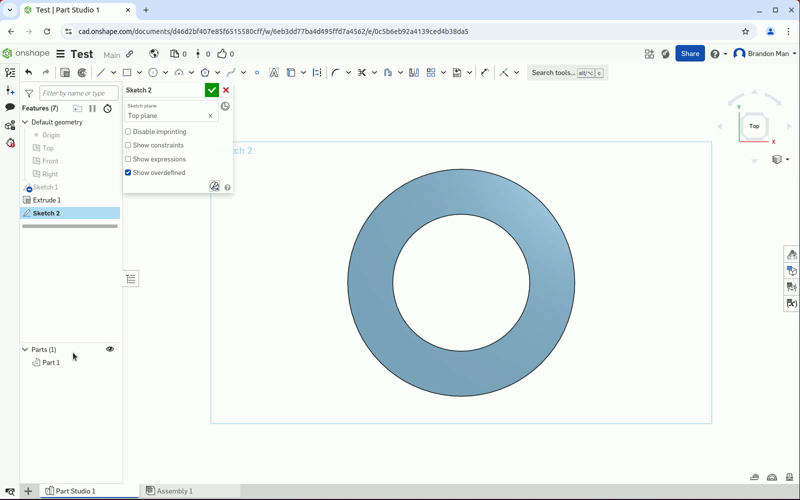
key(y)
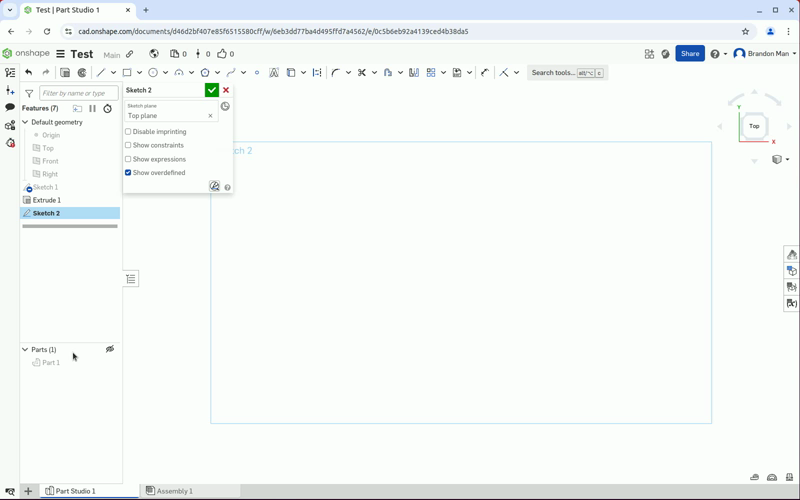
key(c)
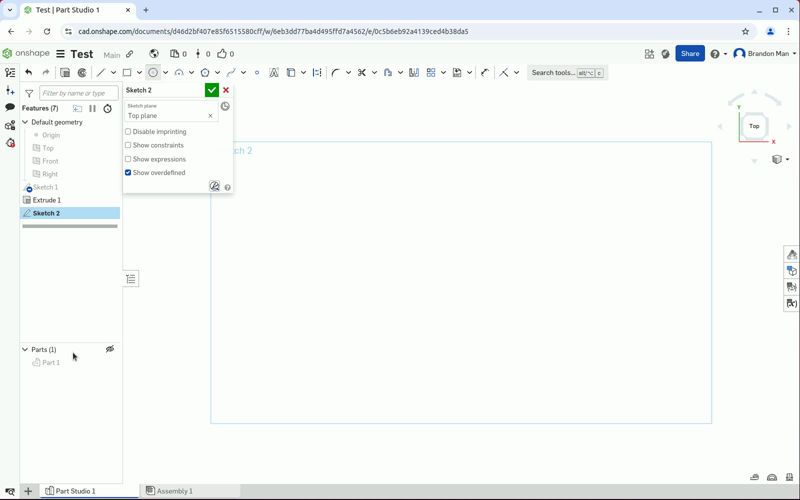
key_down(shift)
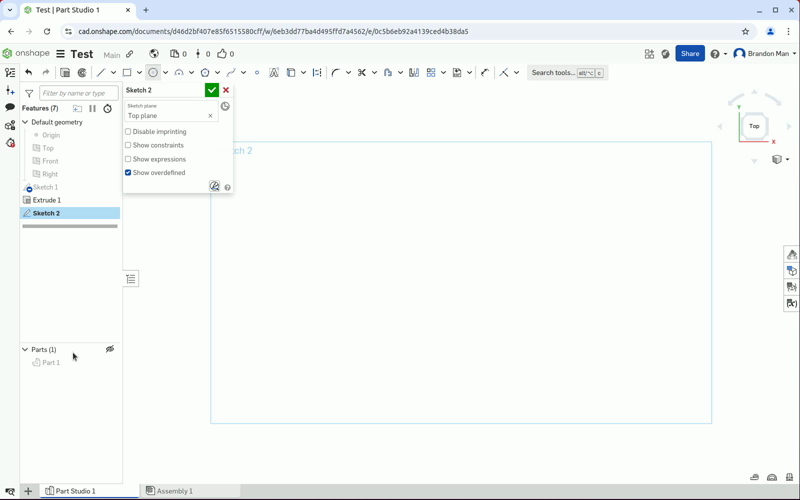
mouse_move(461, 282)
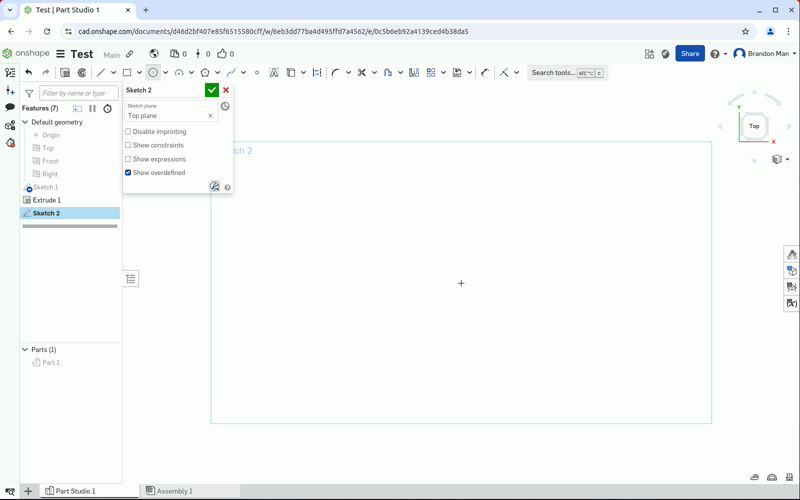
click(461, 282)
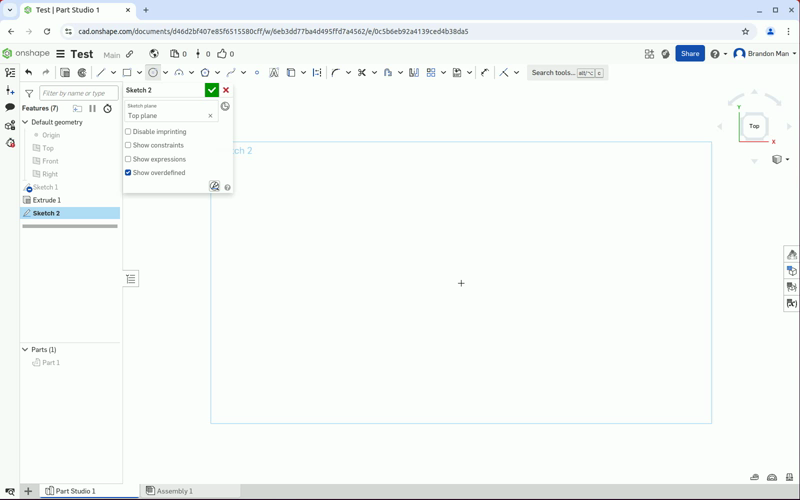
key_up(shift)
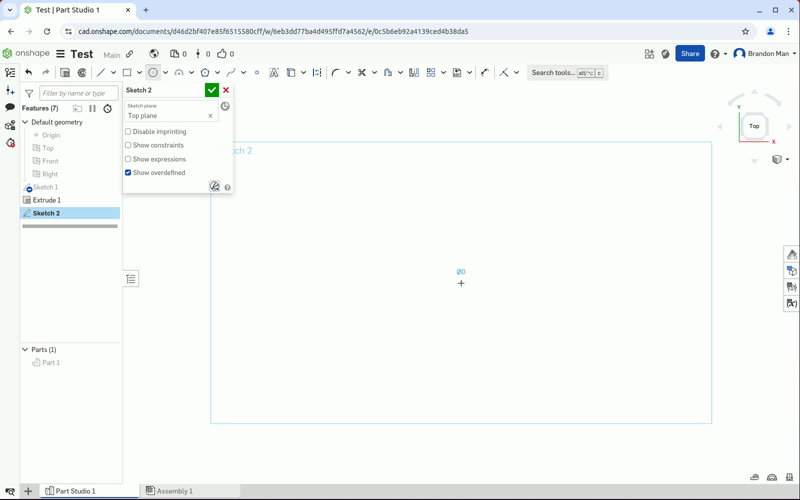
mouse_move(522, 282)
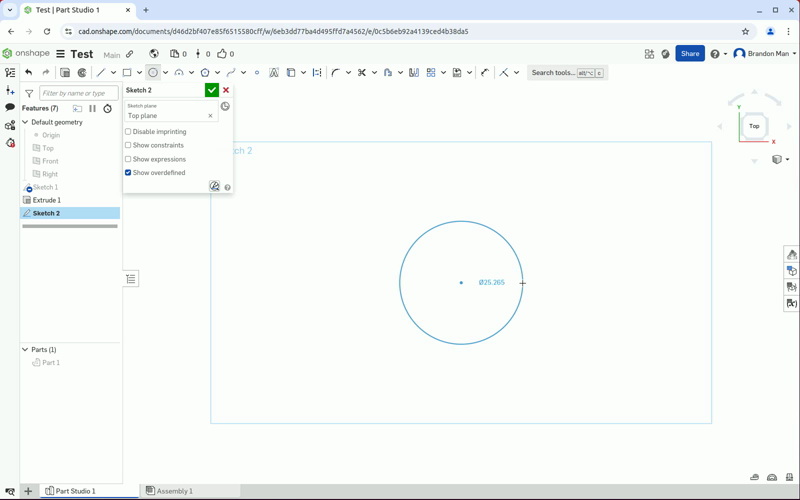
click(522, 282)
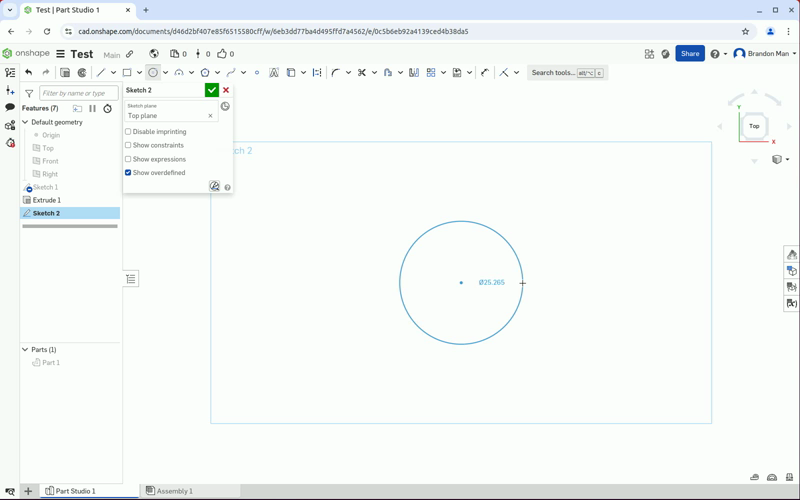
key(esc)
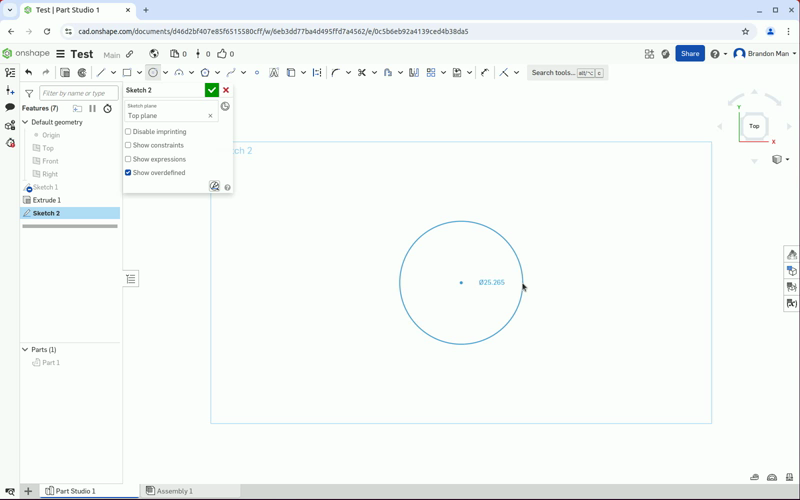
key(c)
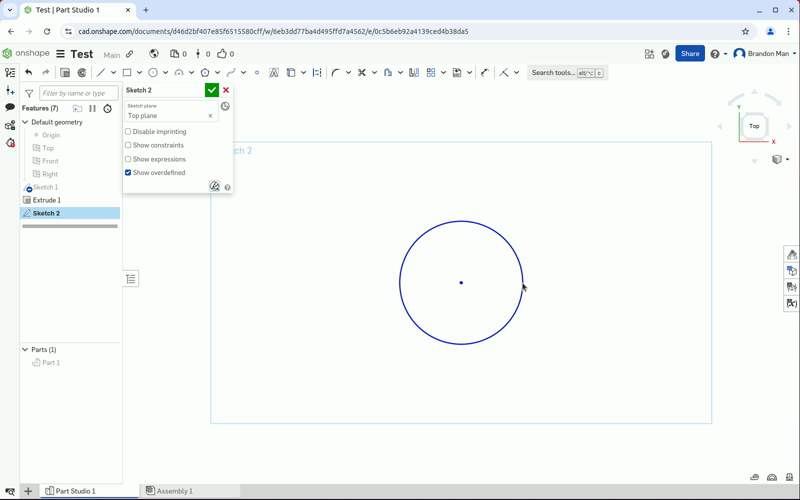
key_down(shift)
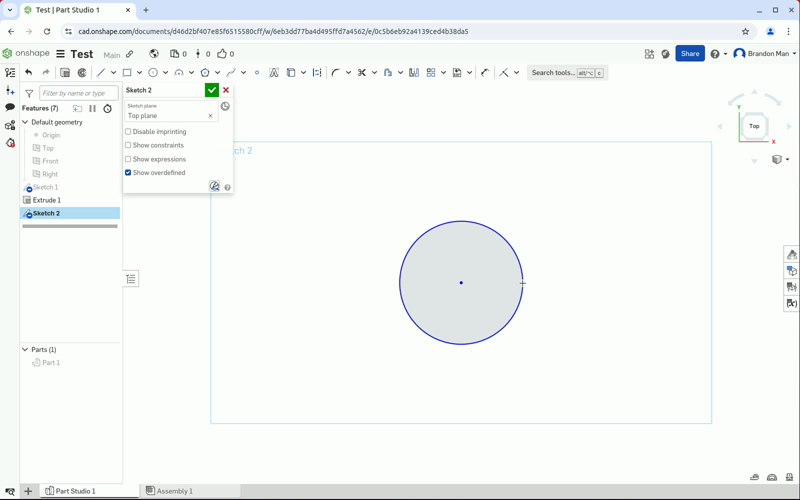
mouse_move(461, 282)
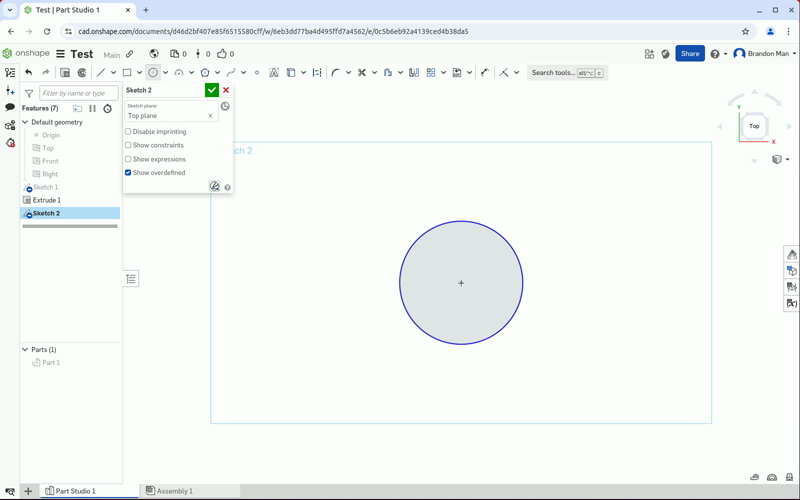
click(461, 282)
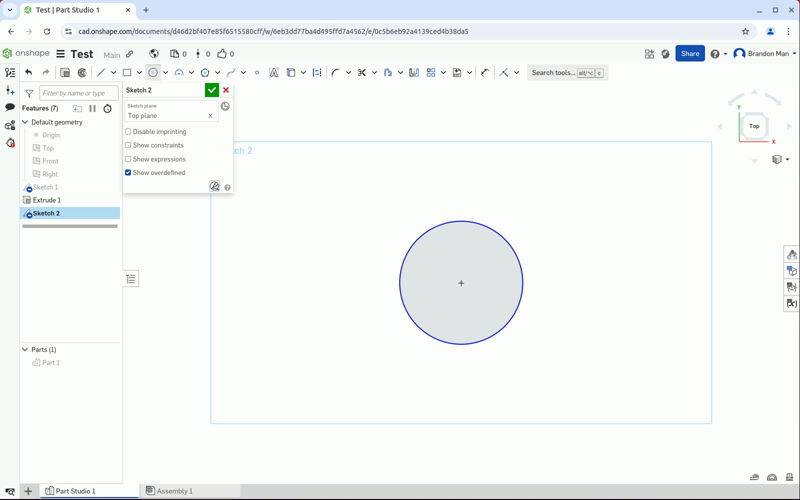
key_up(shift)
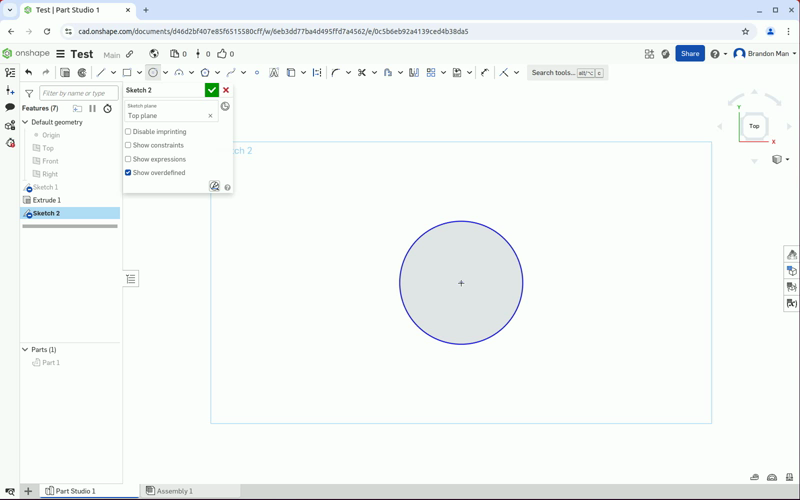
mouse_move(467, 282)
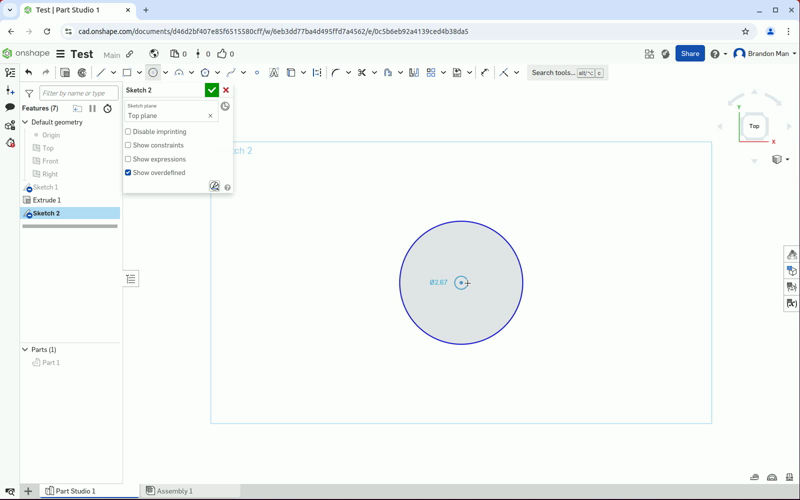
click(467, 282)
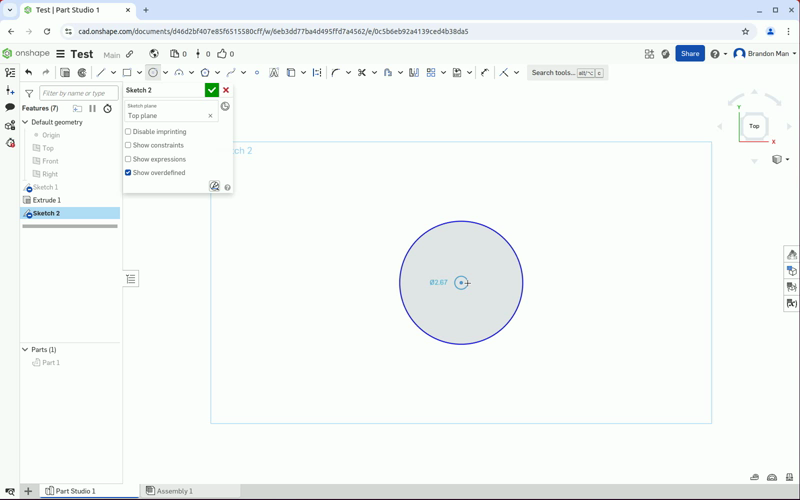
key(esc)
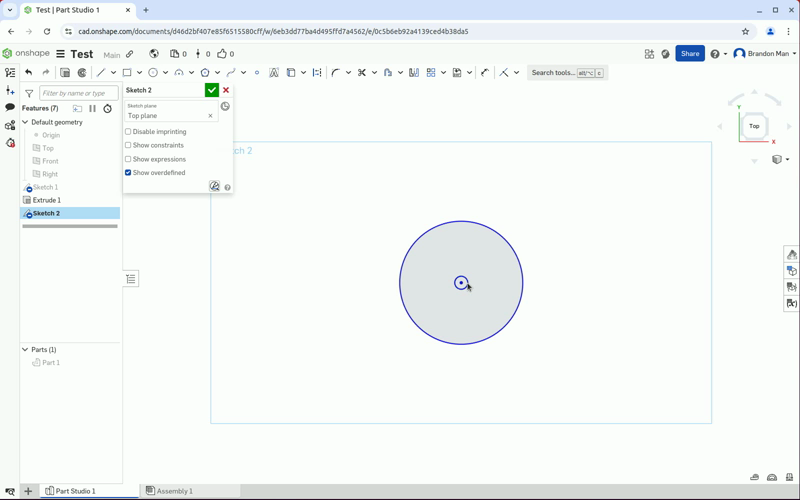
mouse_move(431, 325)
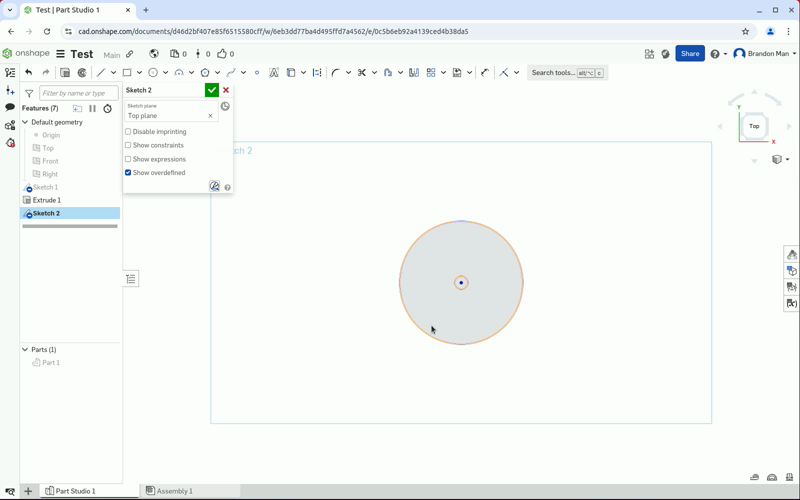
click(431, 325)
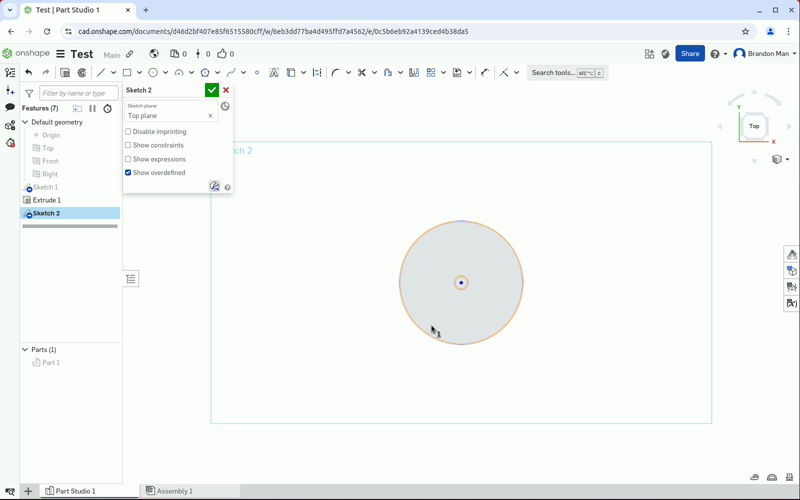
mouse_move(73, 352)
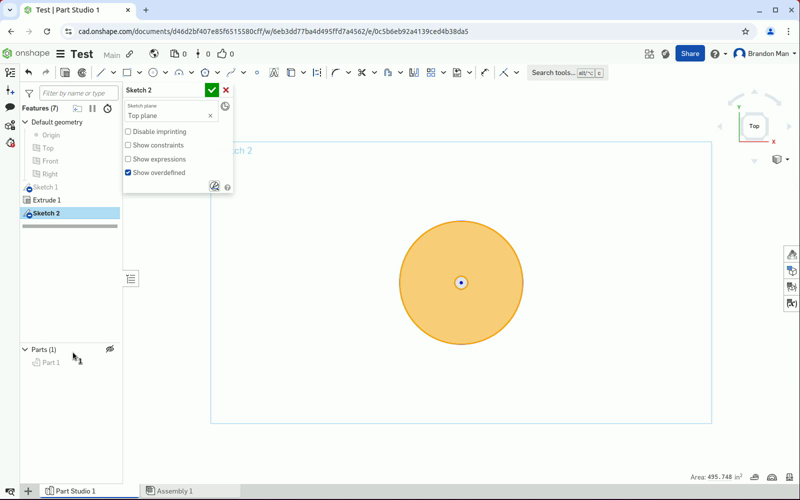
key(shift+y)
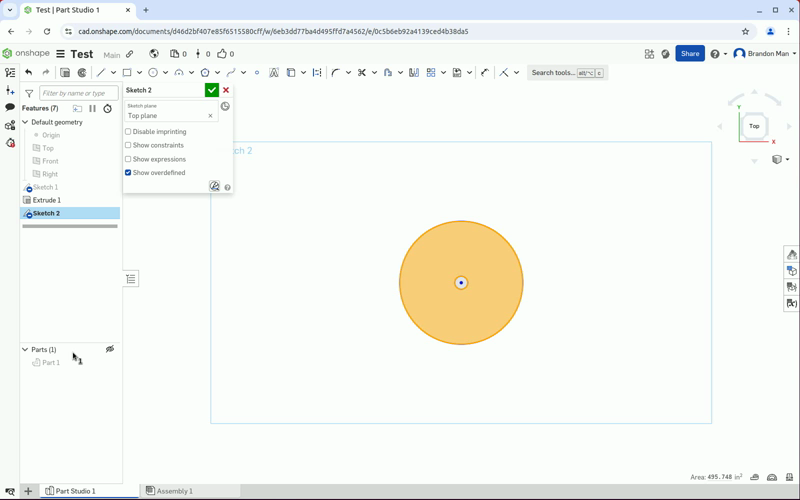
key(shift+e)
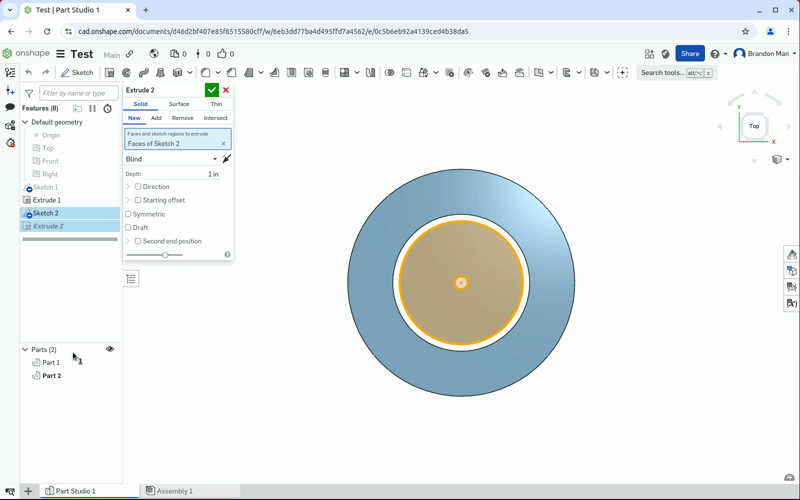
mouse_move(143, 106)
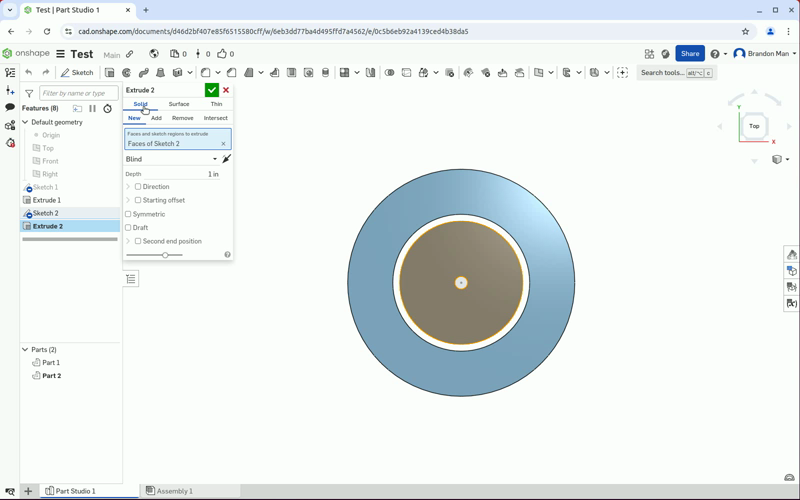
click(143, 106)
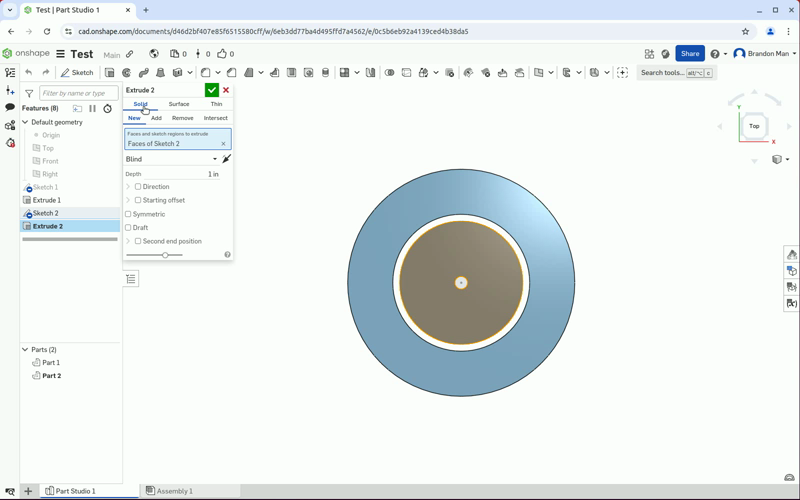
mouse_move(137, 120)
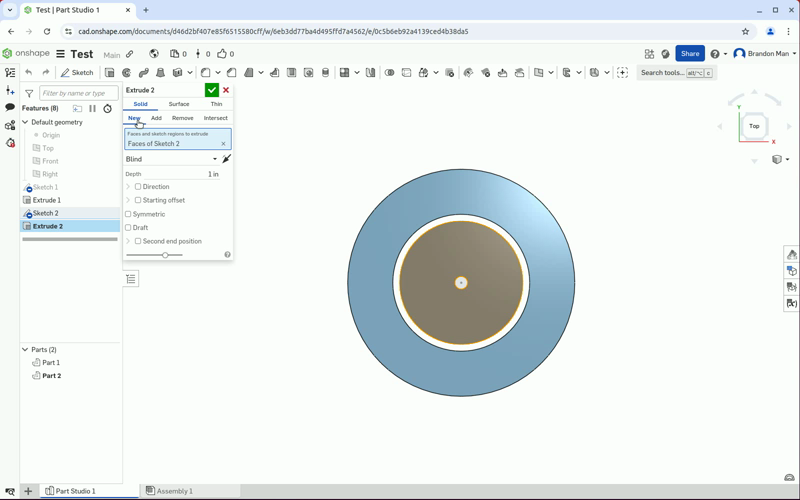
click(137, 120)
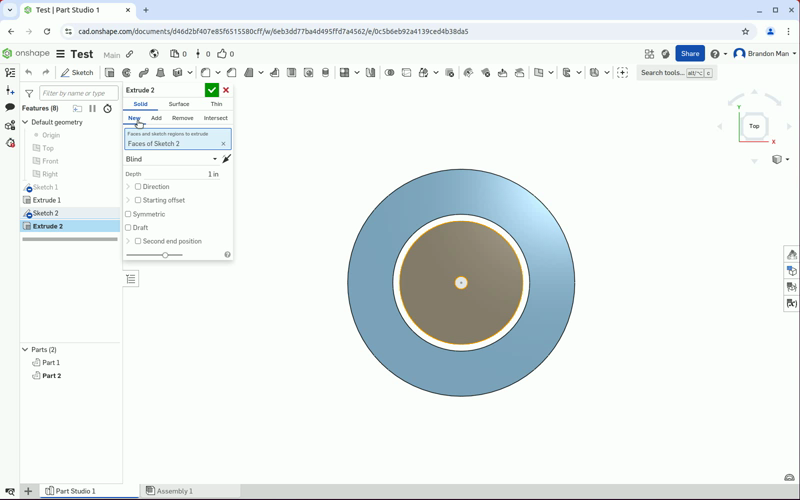
key(tab, 4)
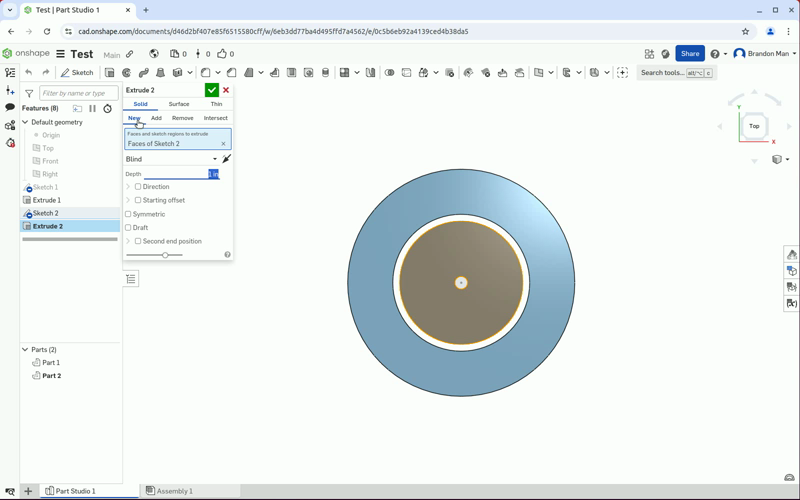
text(1.685)
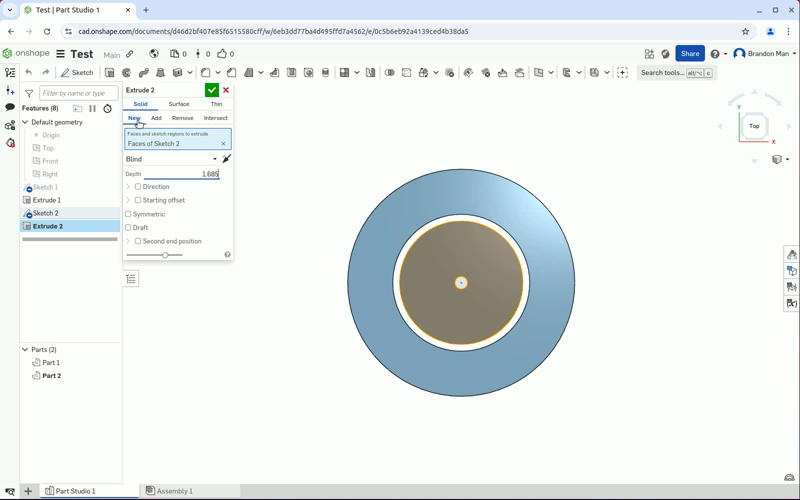
key(enter)
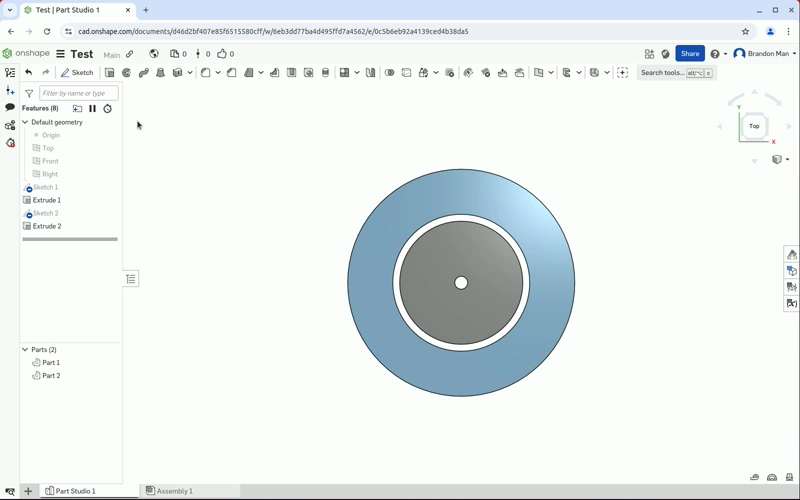
key(shift+h)
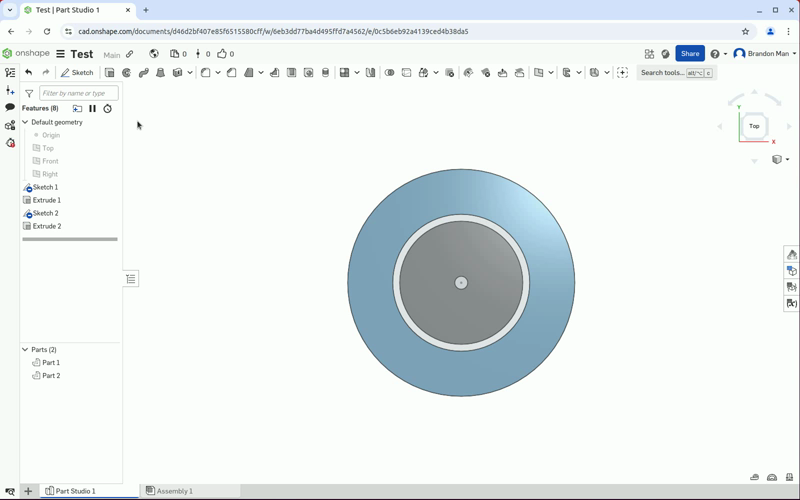
key(shift+h)
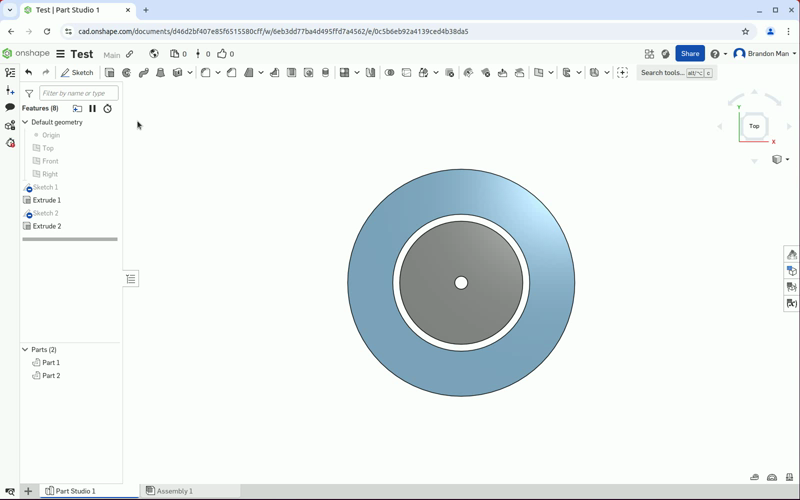
mouse_move(73, 189)
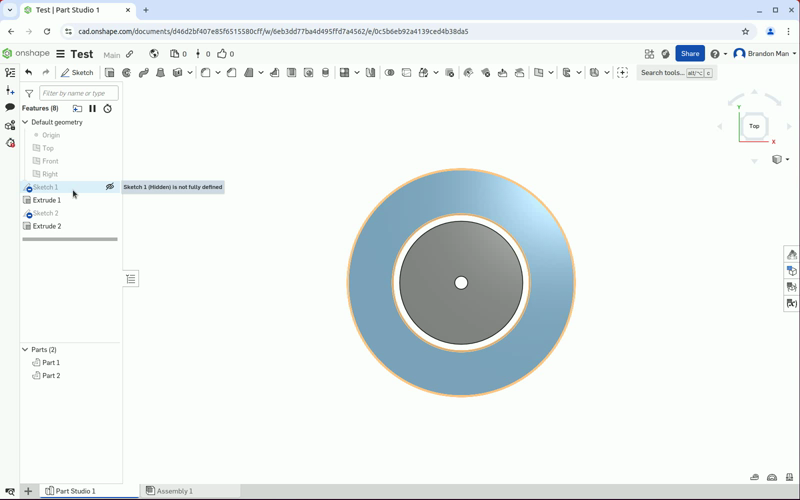
click(73, 189)
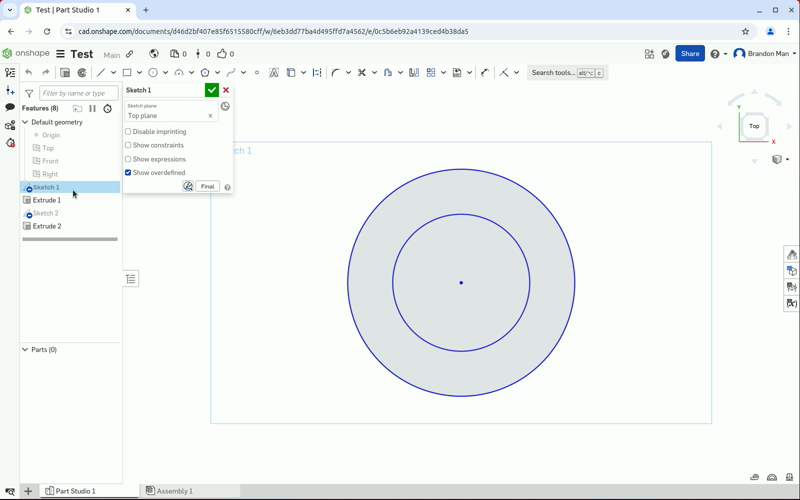
mouse_move(229, 92)
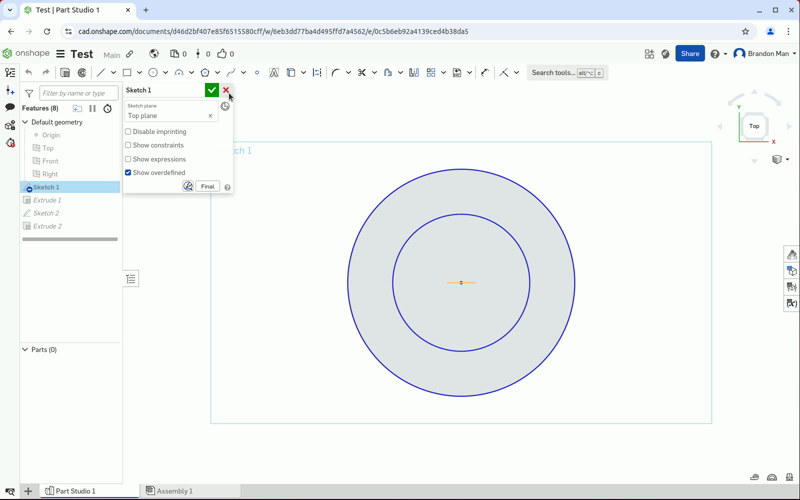
click(229, 92)
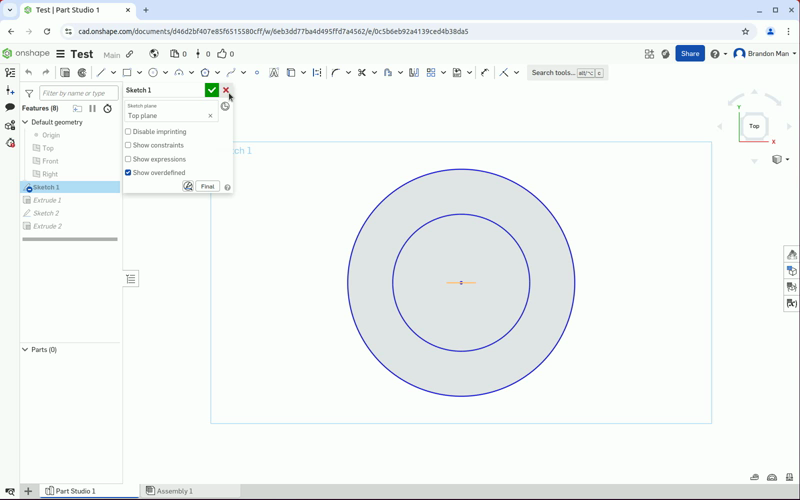
key(shift+s)
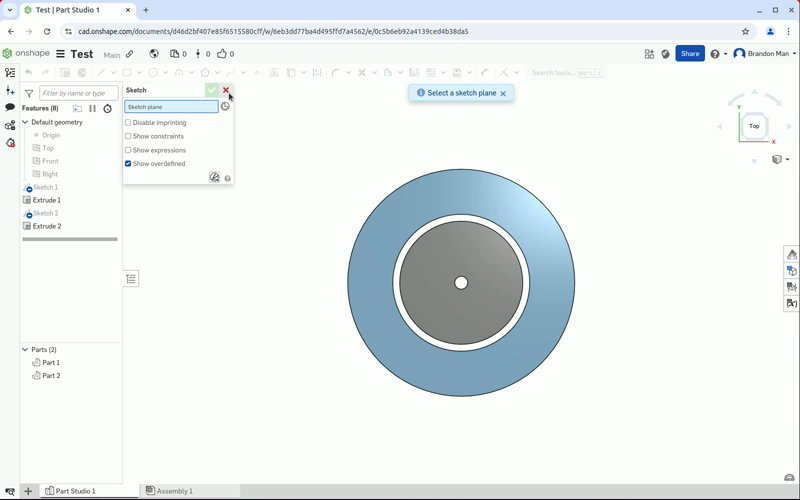
mouse_move(73, 150)
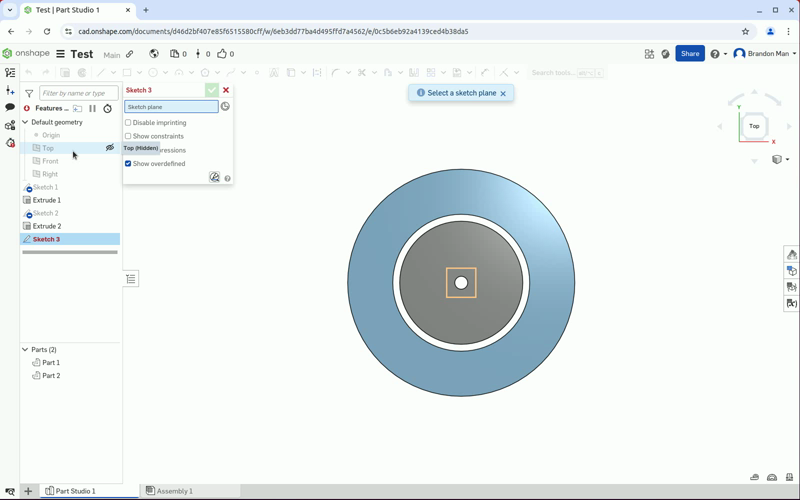
click(73, 150)
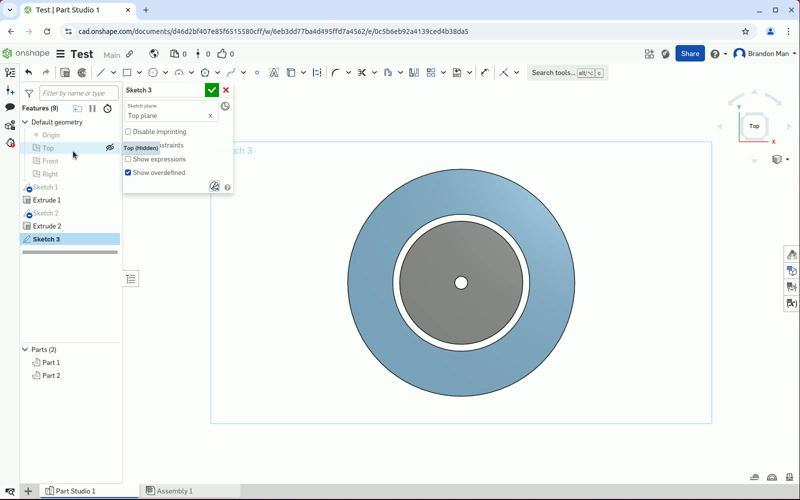
mouse_move(73, 352)
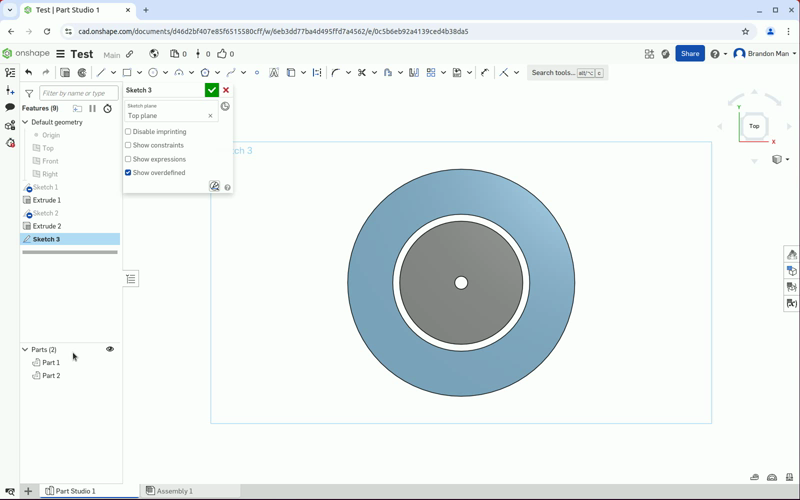
key(y)
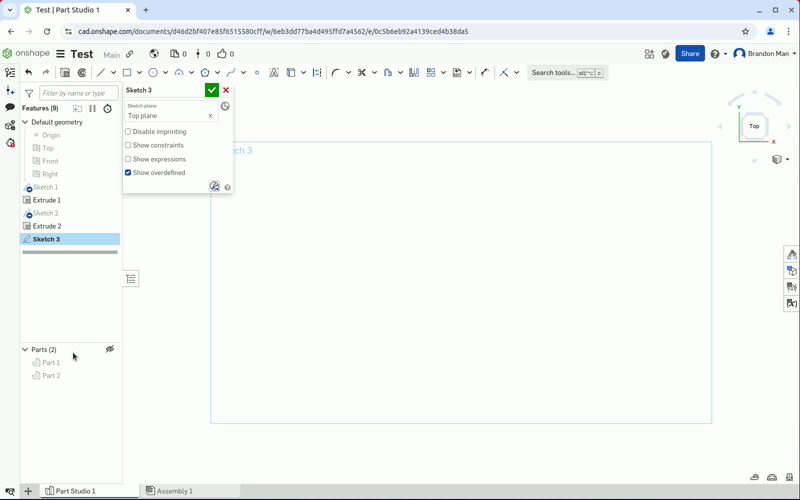
key(c)
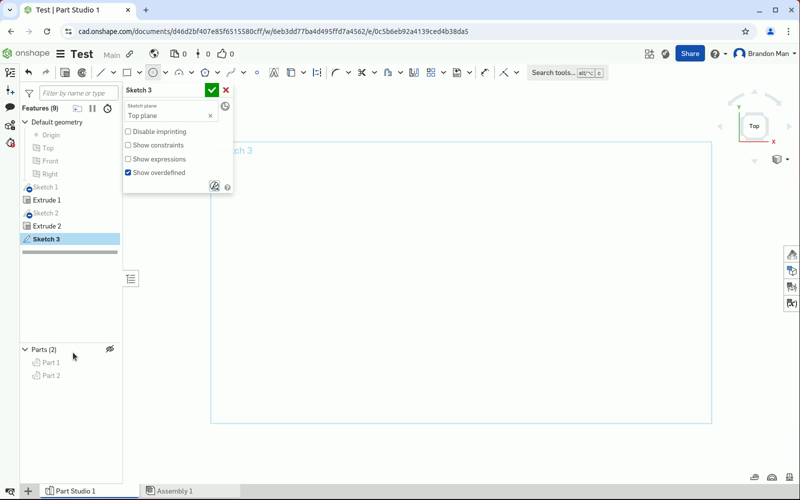
key_down(shift)
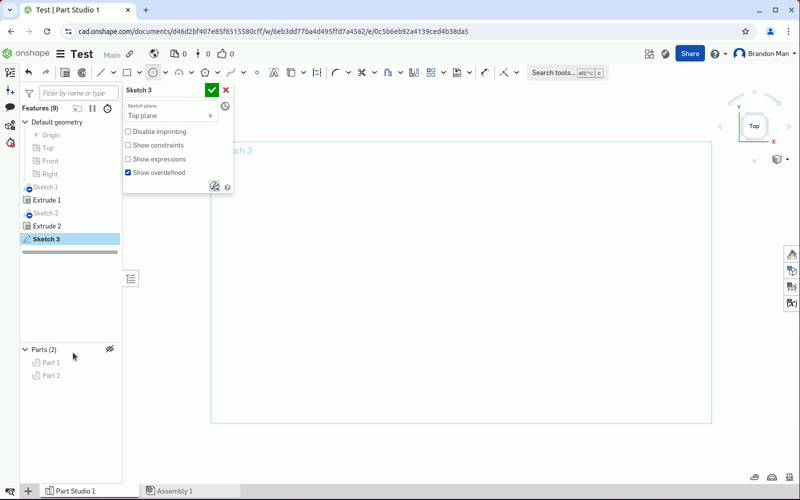
mouse_move(461, 282)
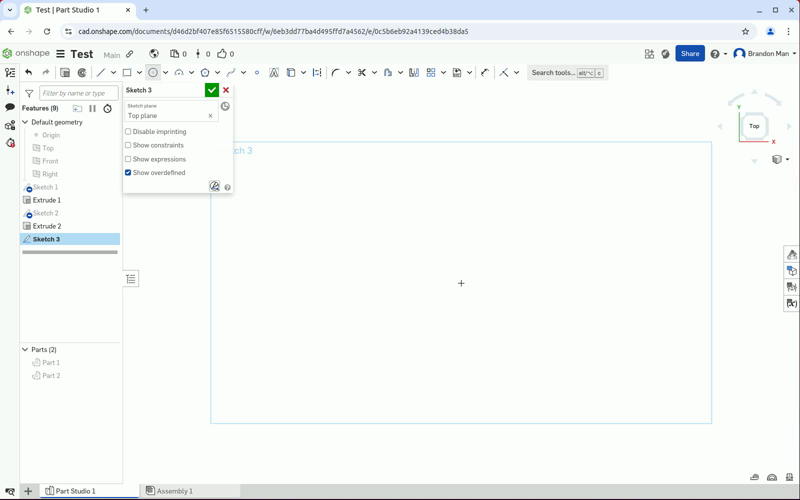
click(461, 282)
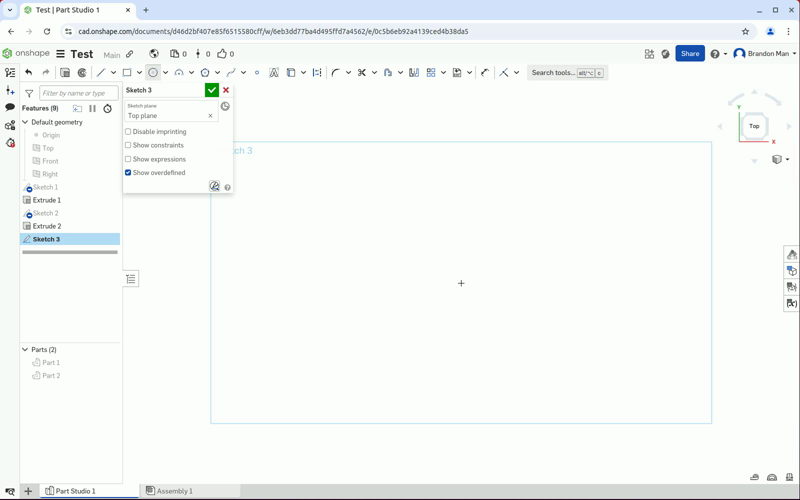
key_up(shift)
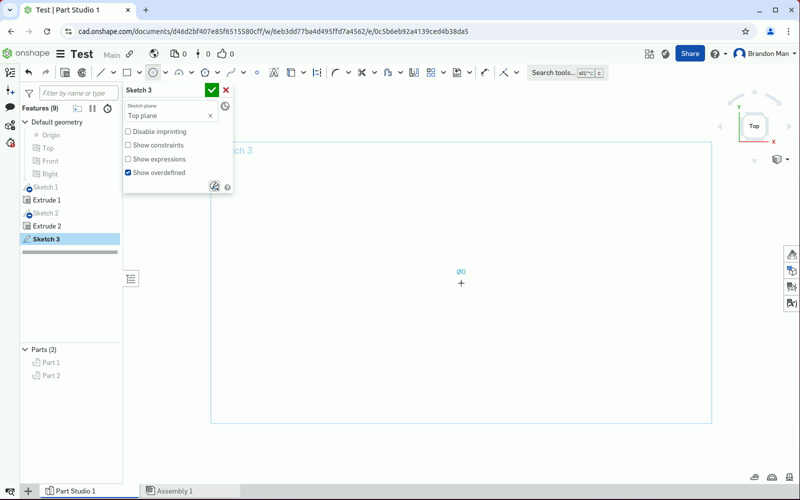
mouse_move(531, 282)
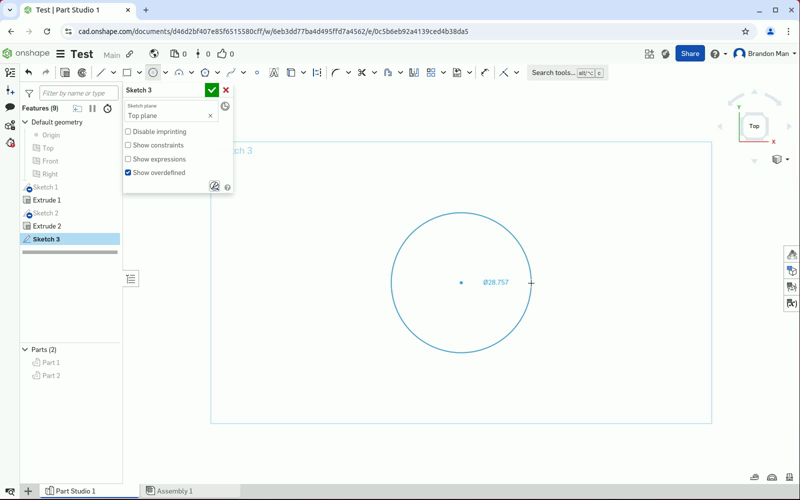
click(531, 282)
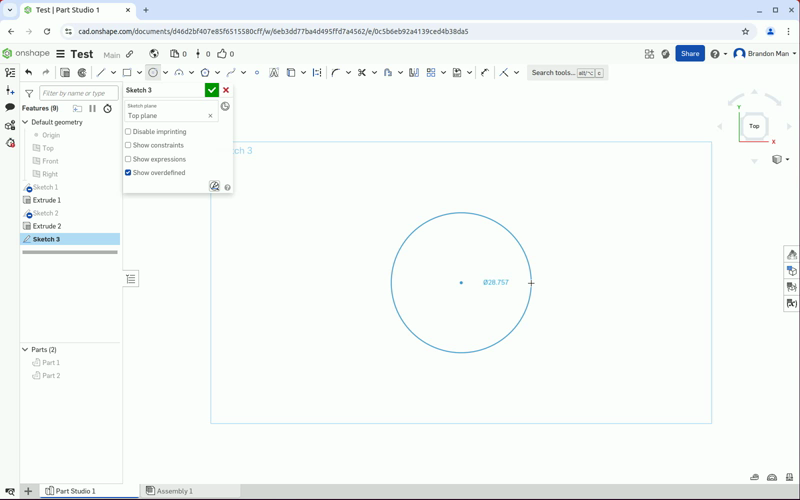
key(esc)
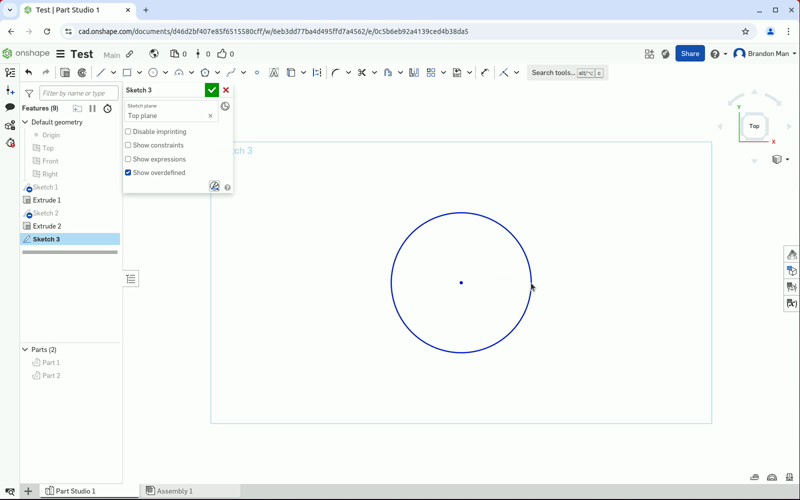
key(c)
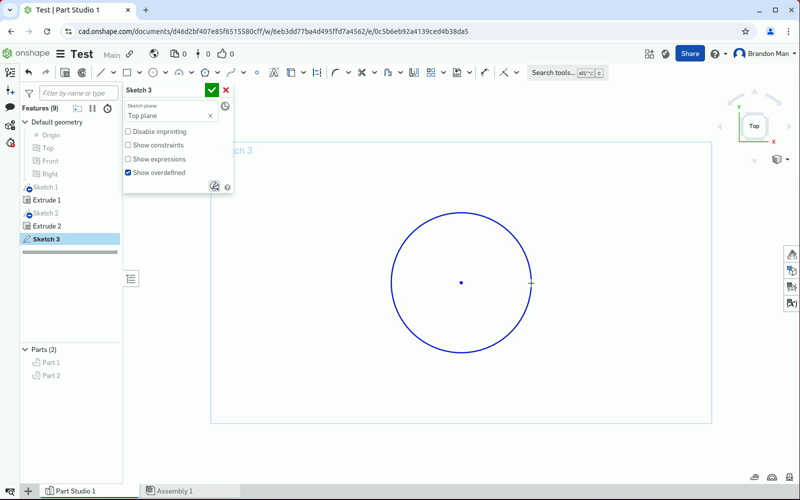
key_down(shift)
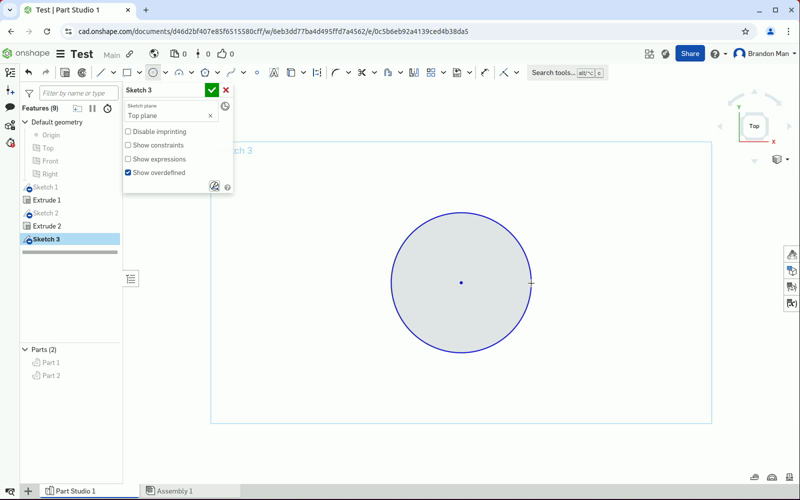
mouse_move(461, 282)
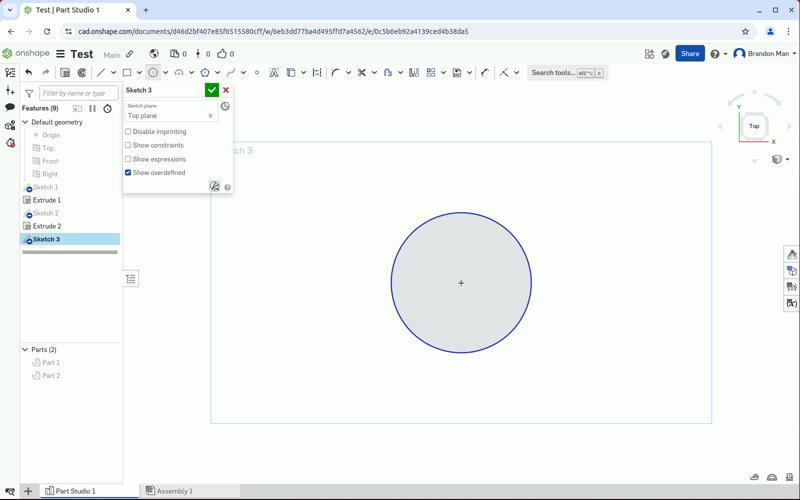
click(461, 282)
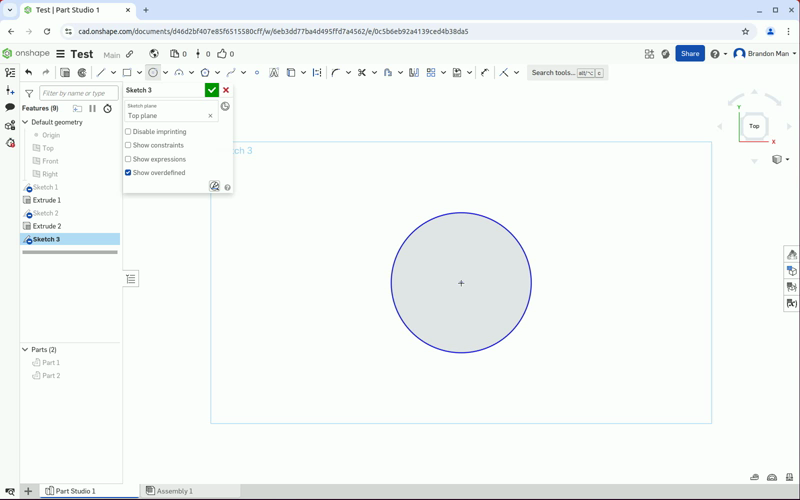
key_up(shift)
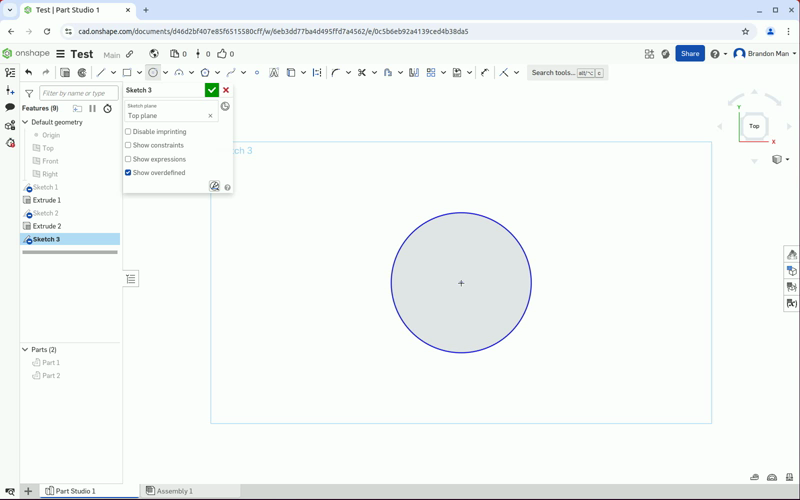
mouse_move(523, 282)
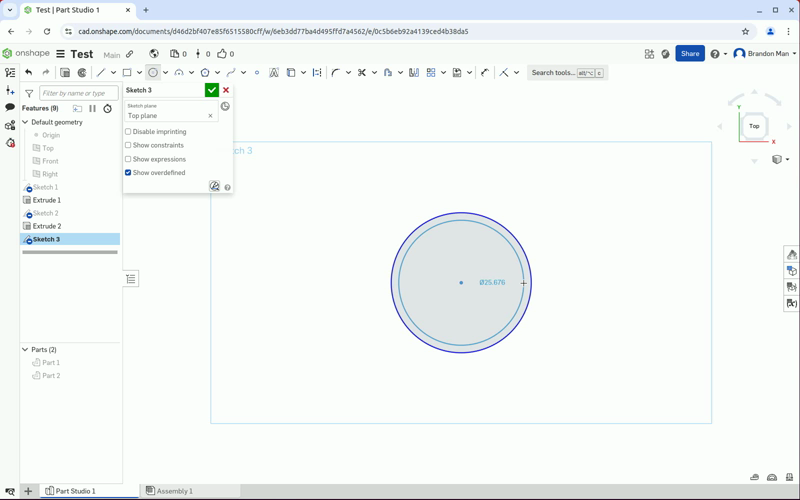
click(523, 282)
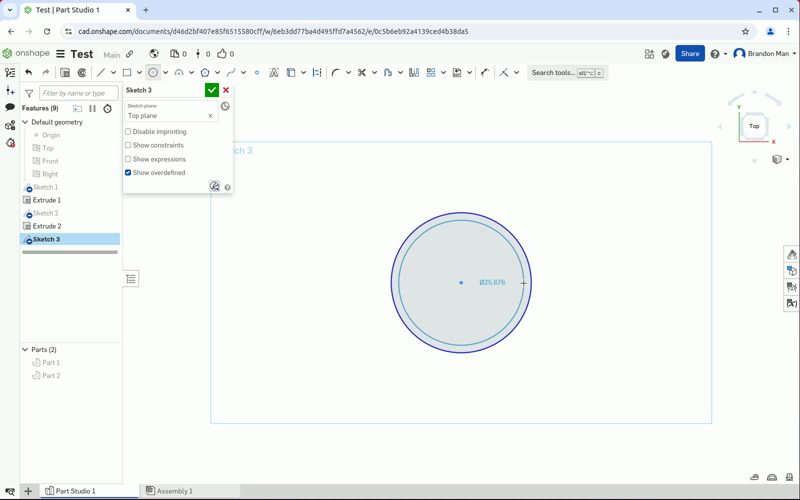
key(esc)
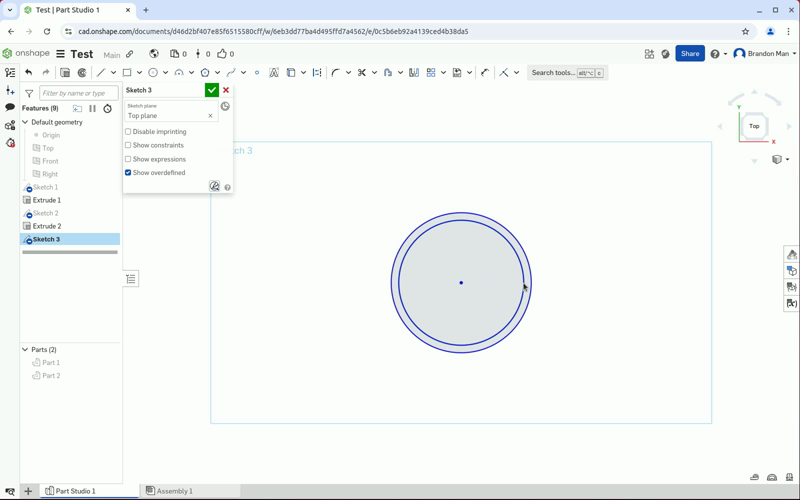
mouse_move(514, 321)
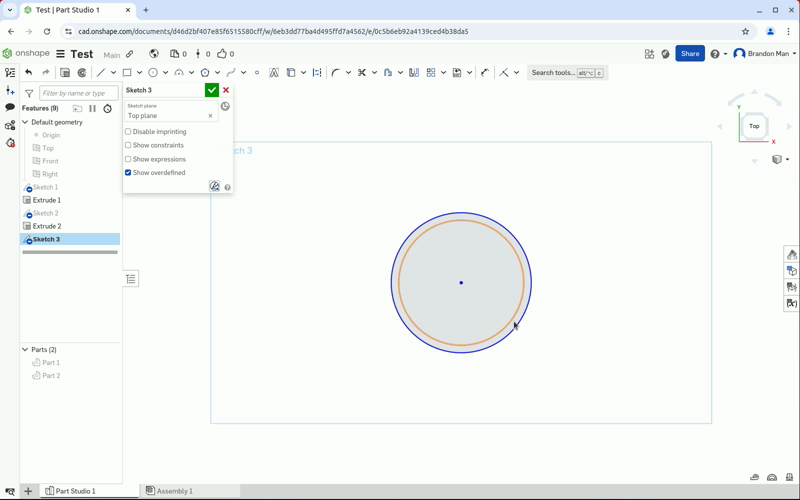
click(514, 321)
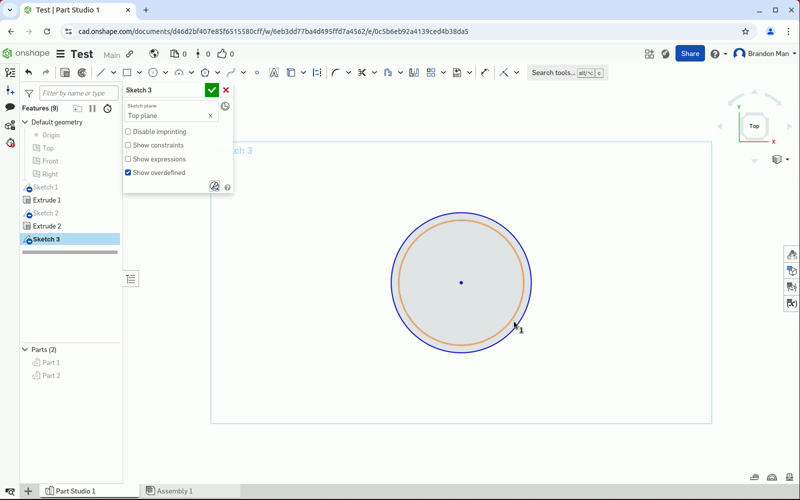
mouse_move(73, 352)
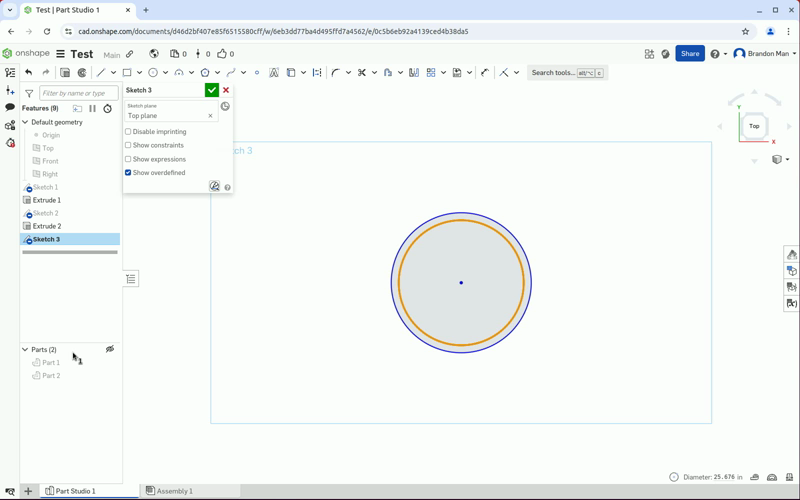
key(shift+y)
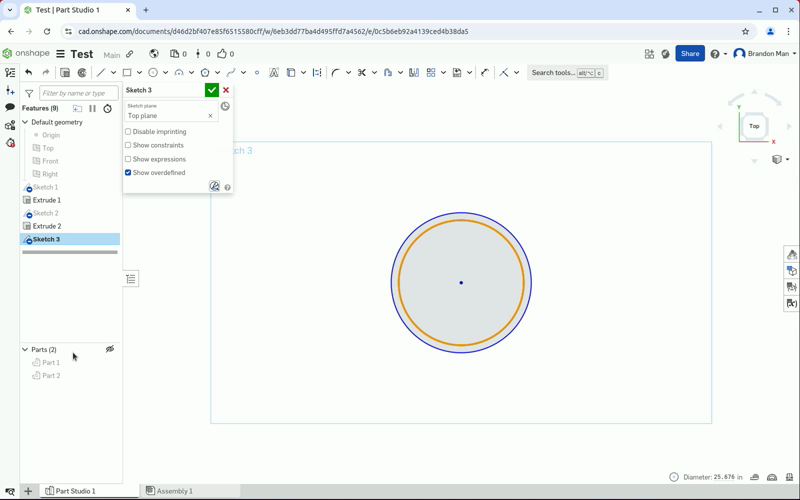
key(shift+e)
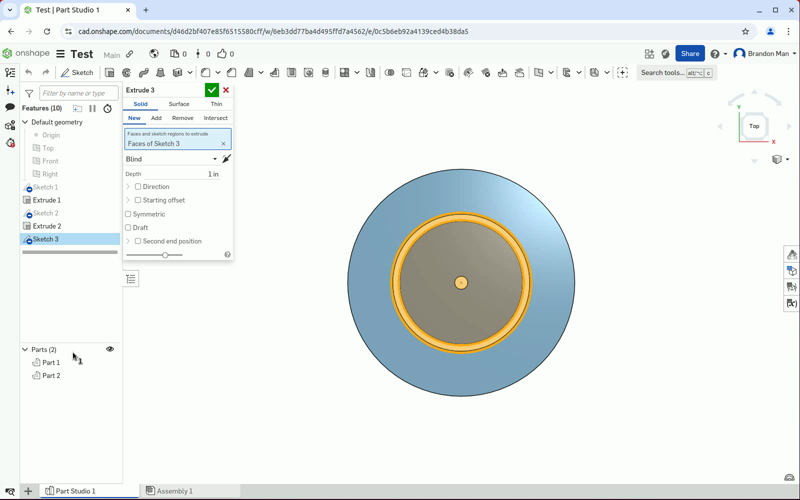
mouse_move(143, 106)
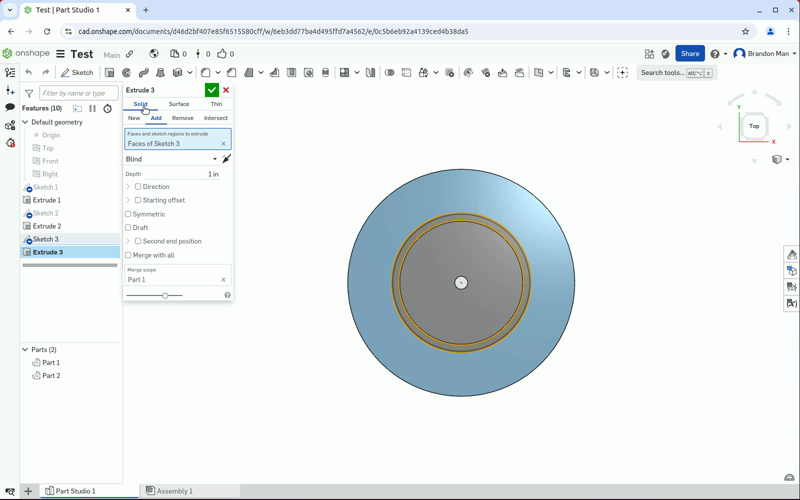
click(143, 106)
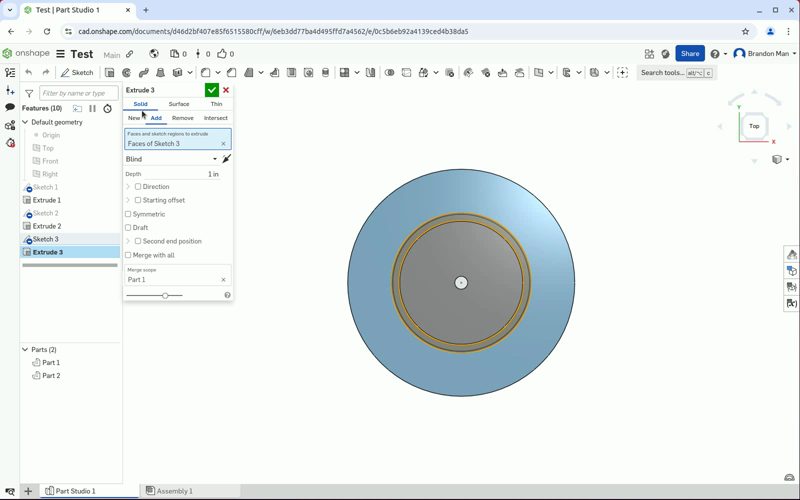
mouse_move(137, 120)
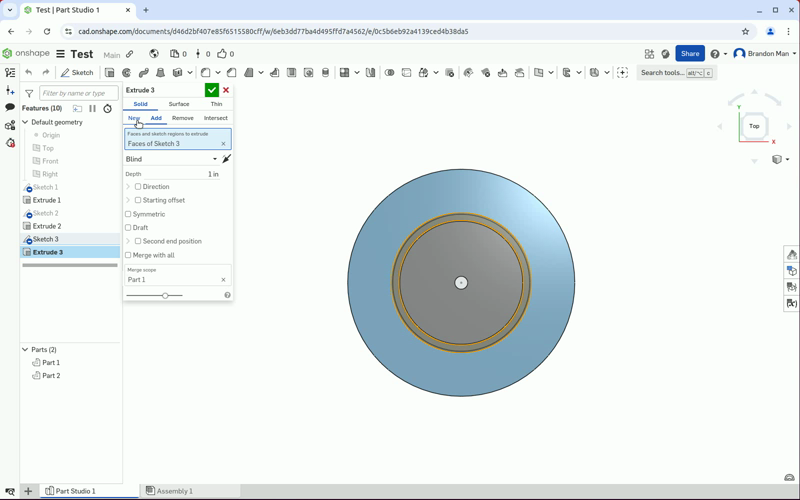
click(137, 120)
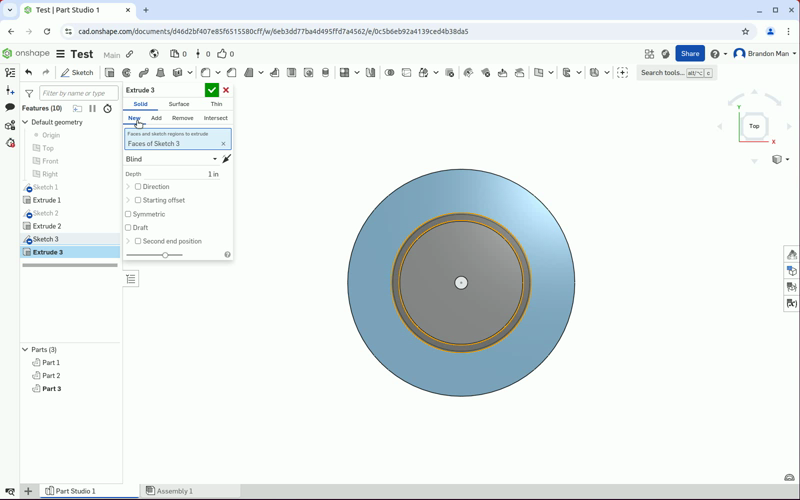
key(tab, 4)
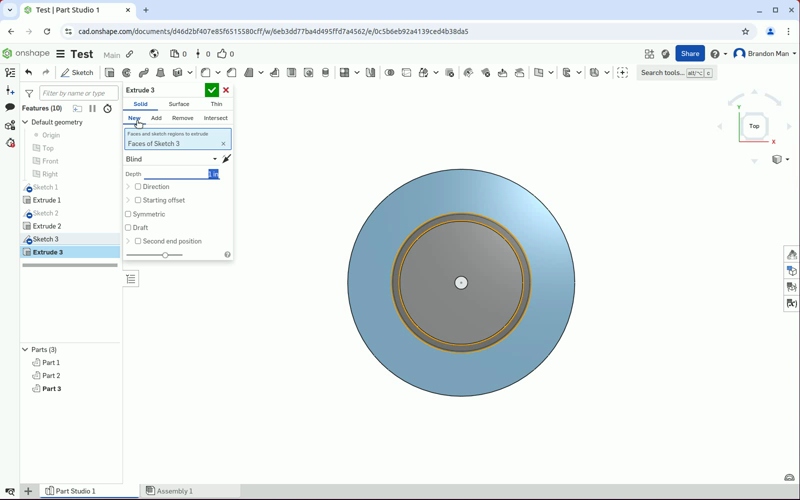
text(1.685)
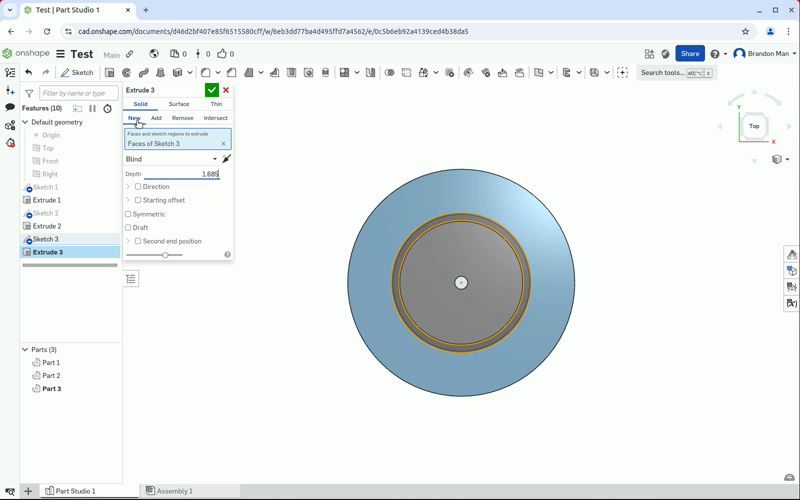
key(enter)
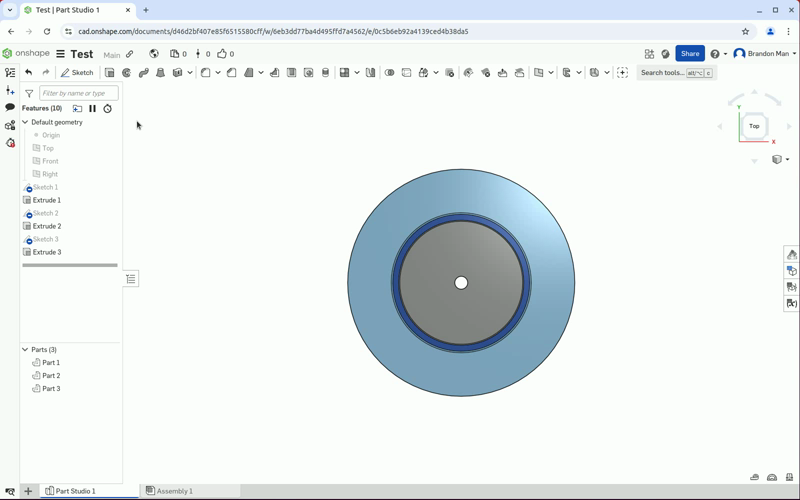
key(shift+h)
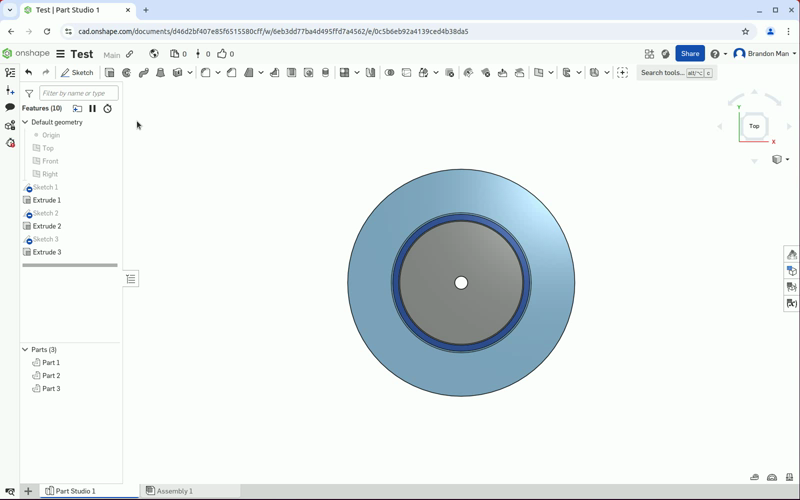
key(shift+h)
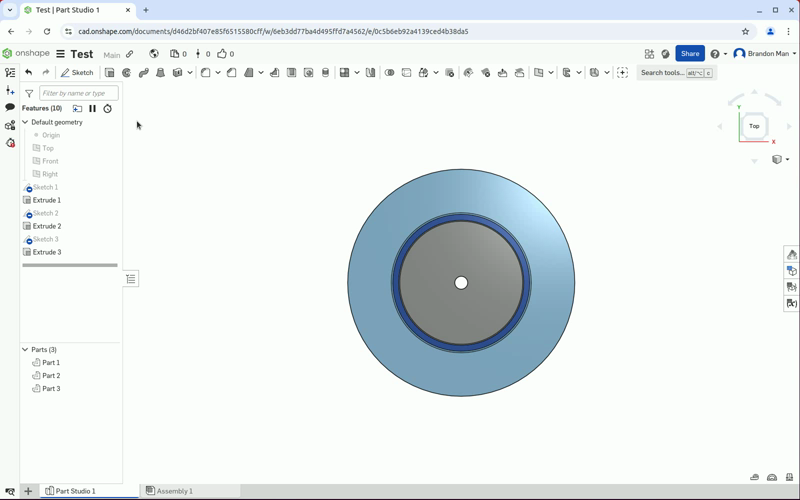
mouse_move(73, 189)
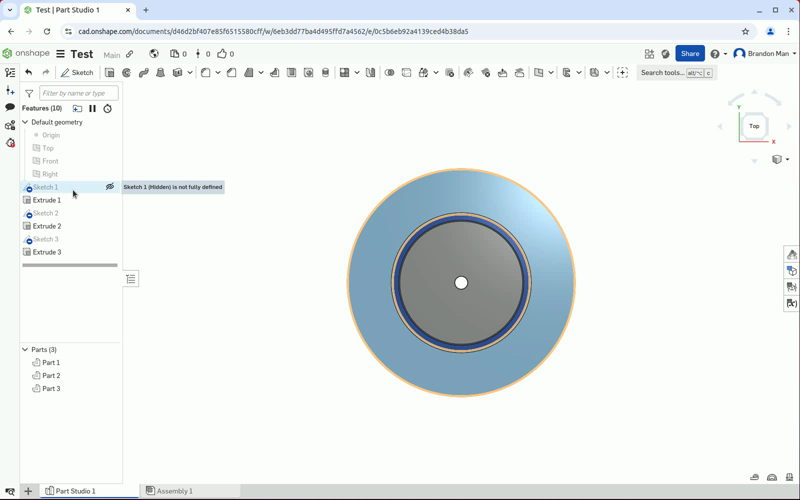
click(73, 189)
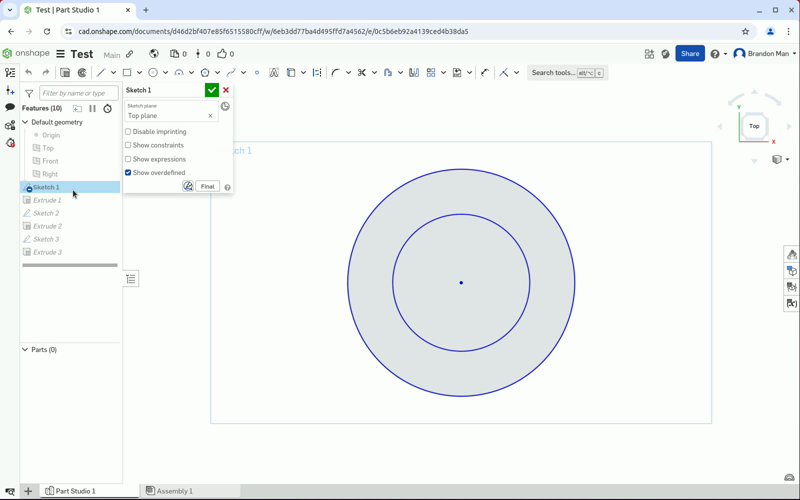
mouse_move(229, 92)
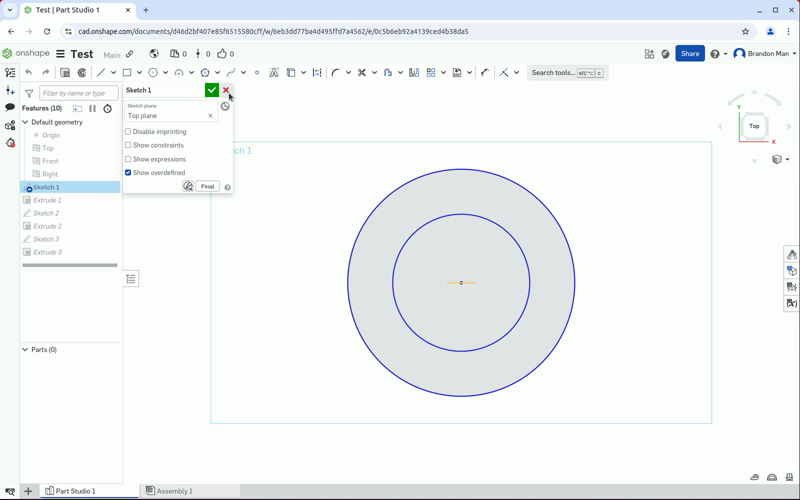
click(229, 92)
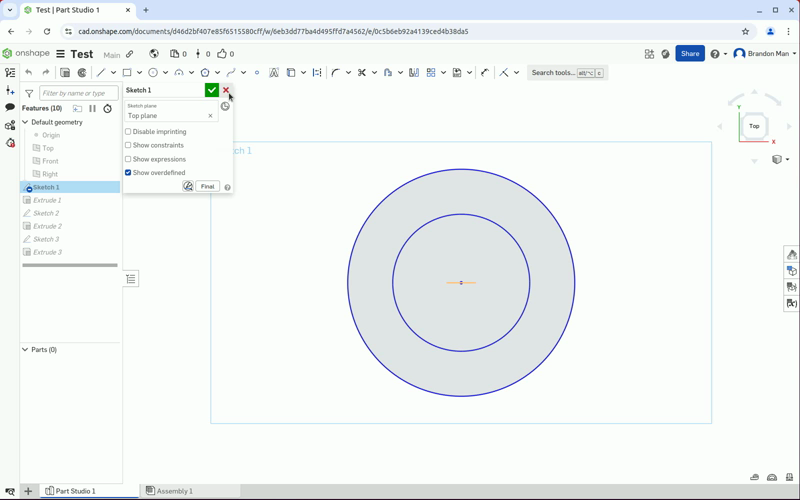
key(shift+s)
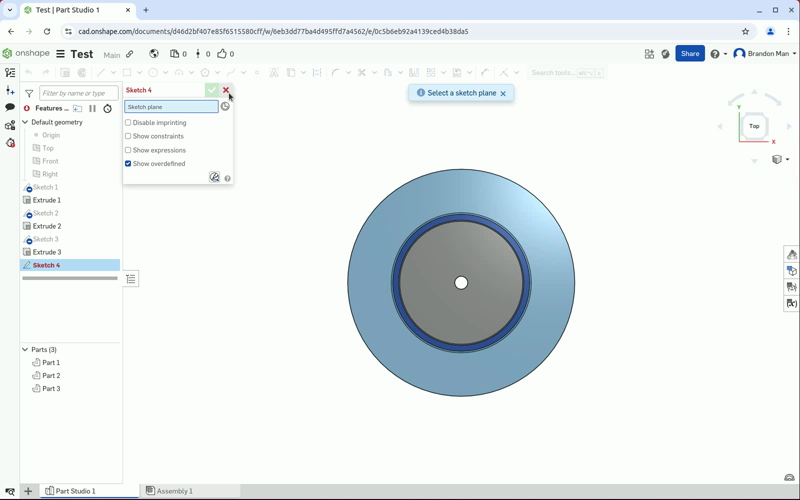
mouse_move(73, 150)
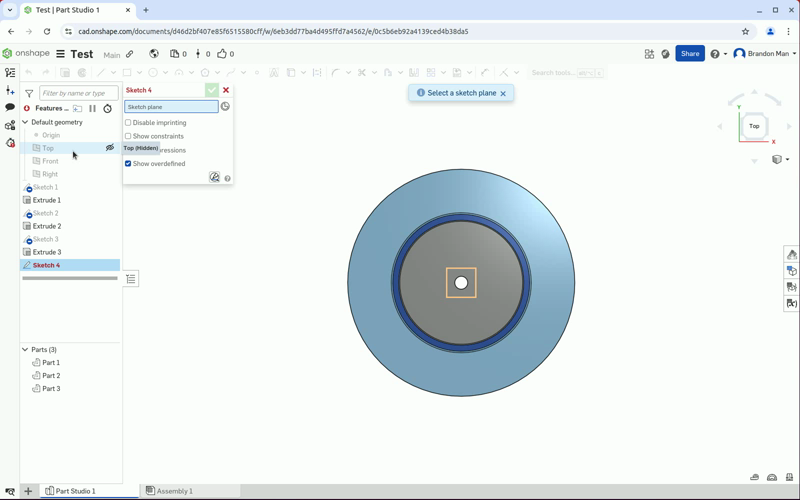
click(73, 150)
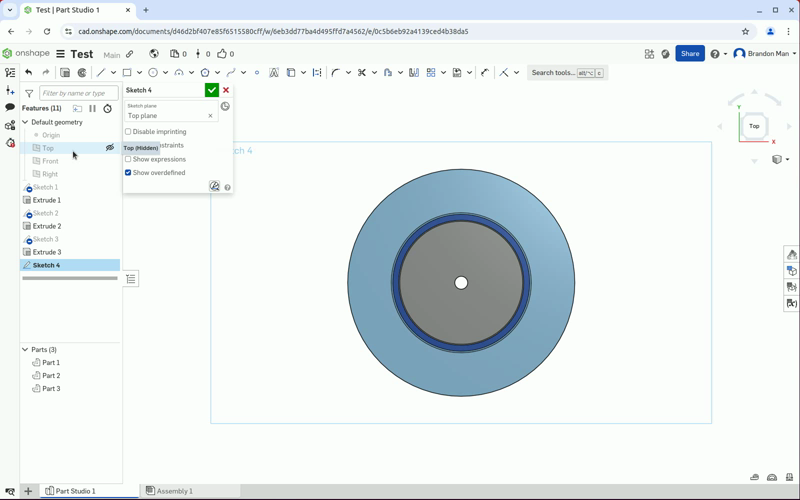
mouse_move(73, 352)
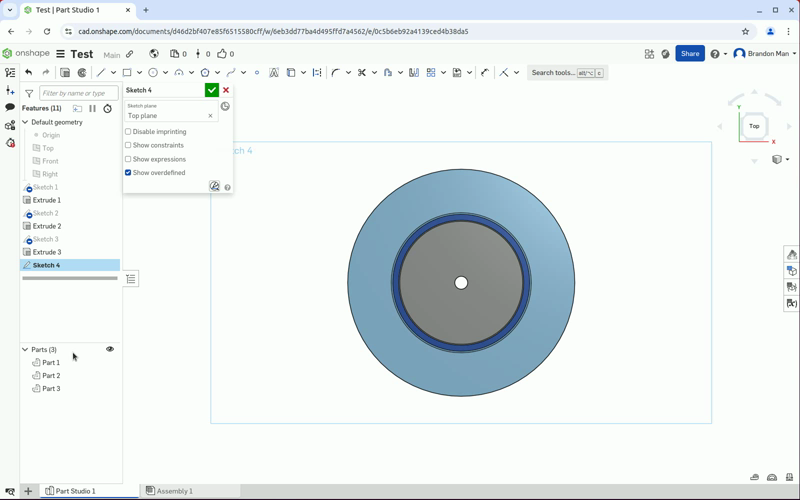
key(y)
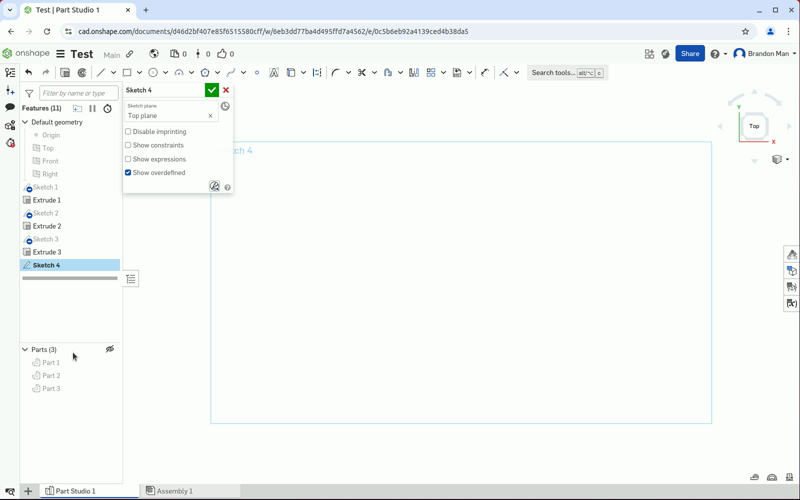
key(c)
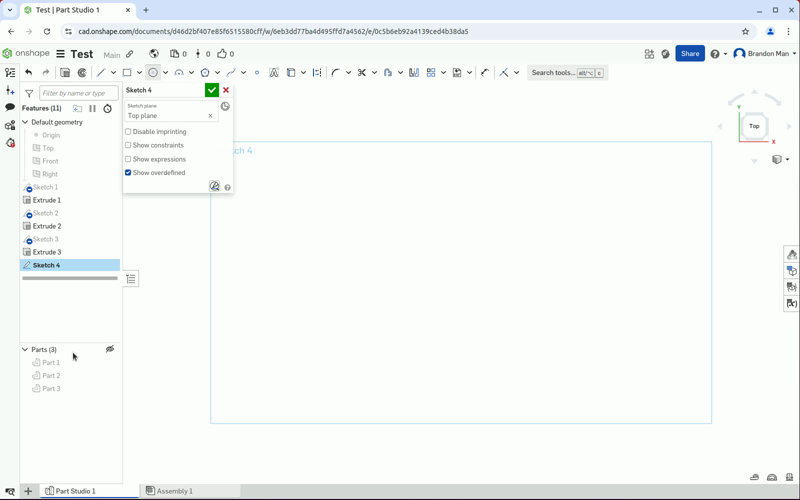
key_down(shift)
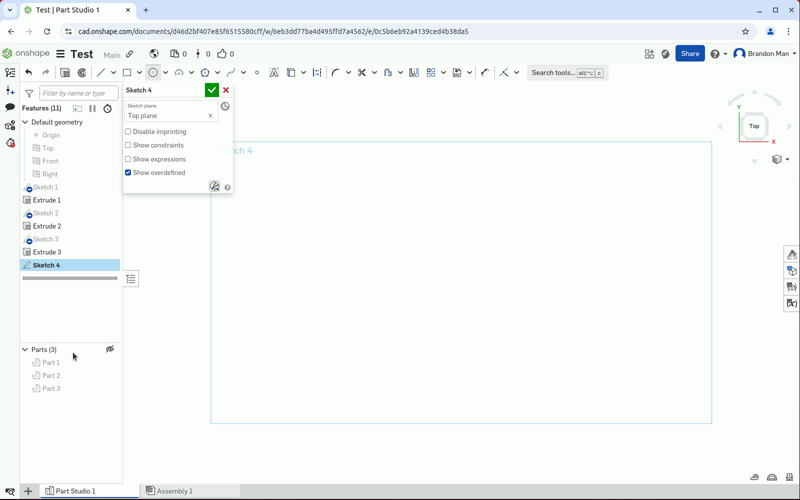
mouse_move(461, 282)
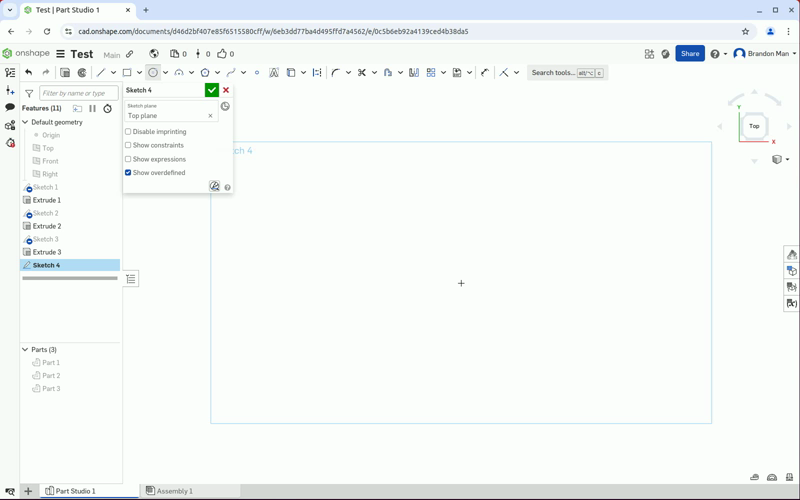
click(461, 282)
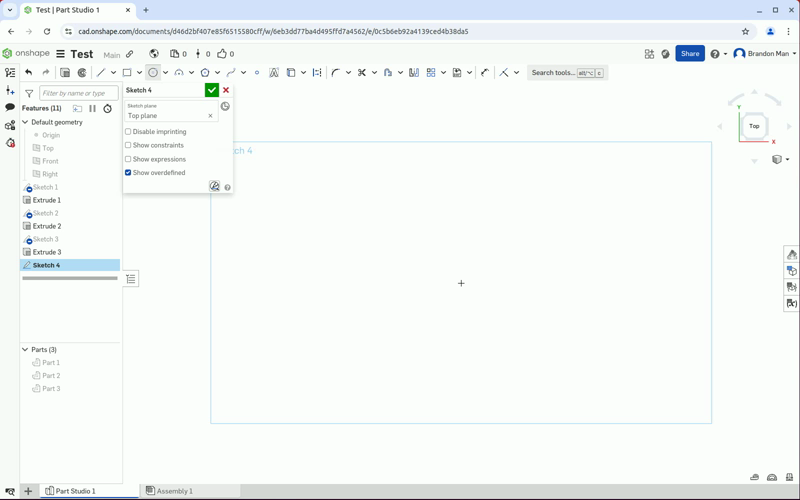
key_up(shift)
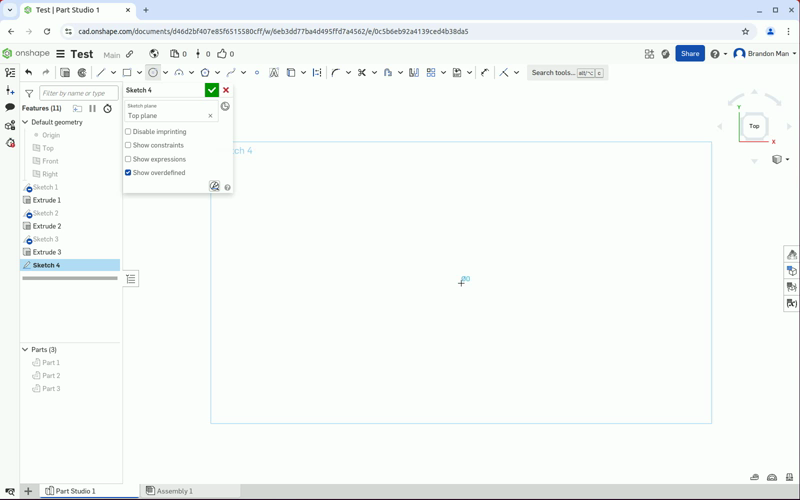
mouse_move(531, 282)
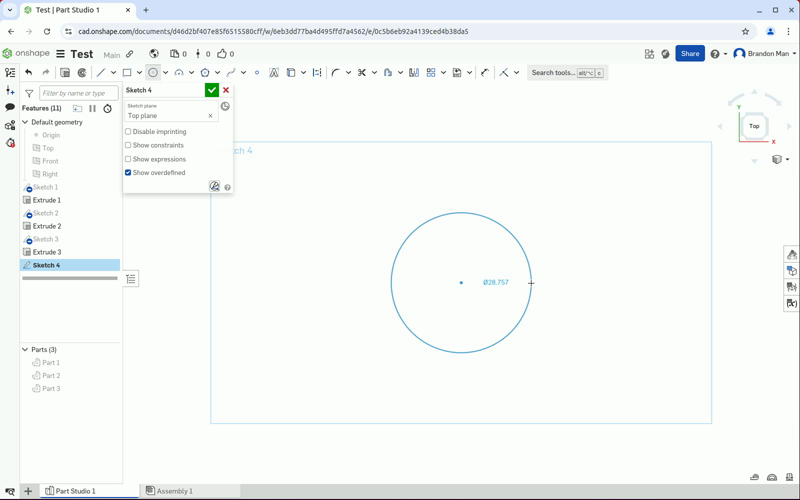
click(531, 282)
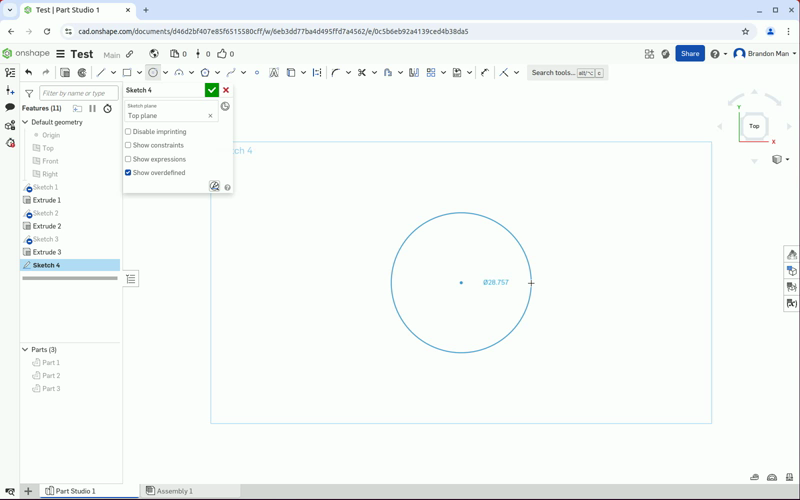
key(esc)
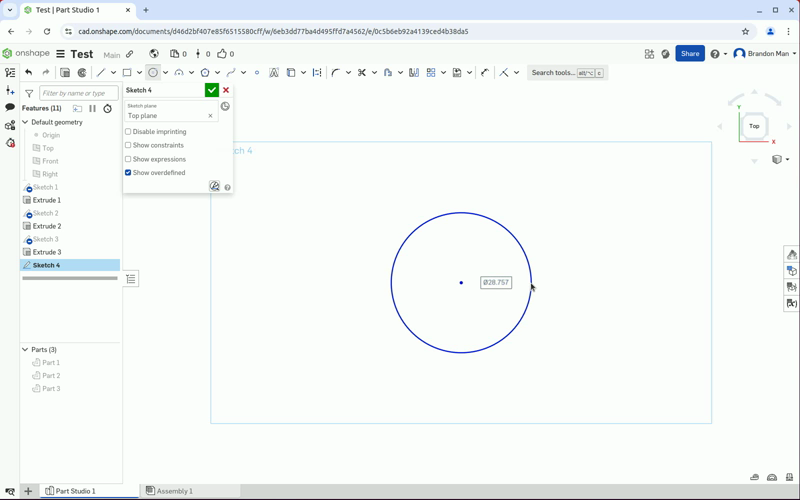
key(c)
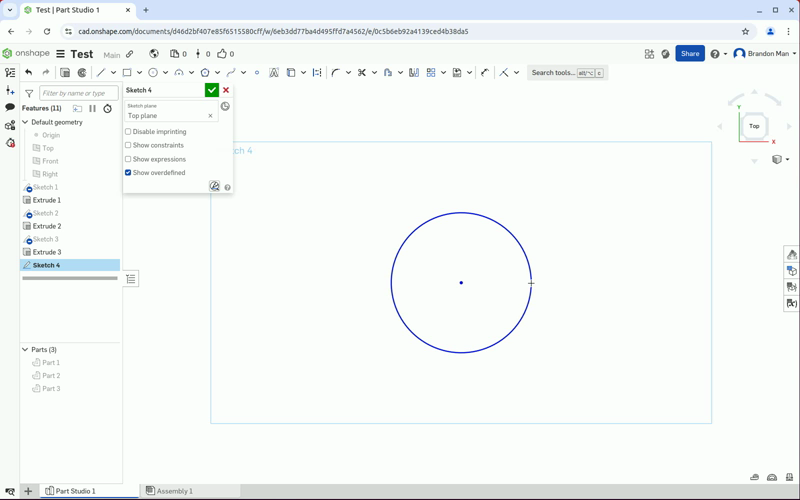
key_down(shift)
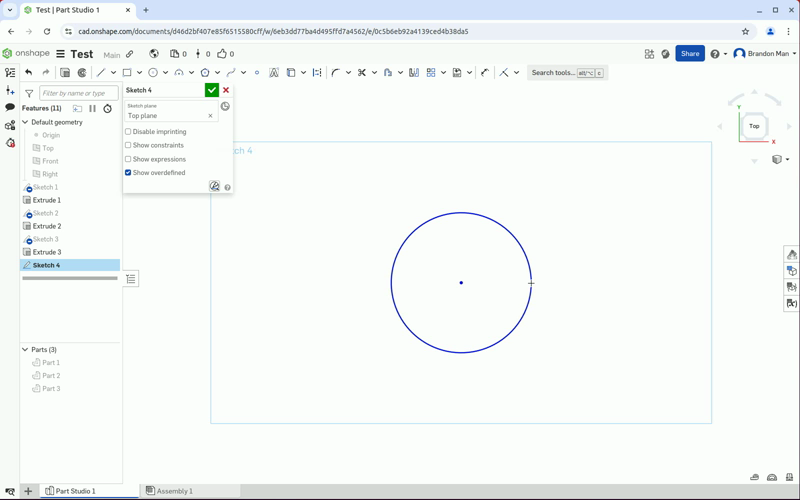
mouse_move(461, 282)
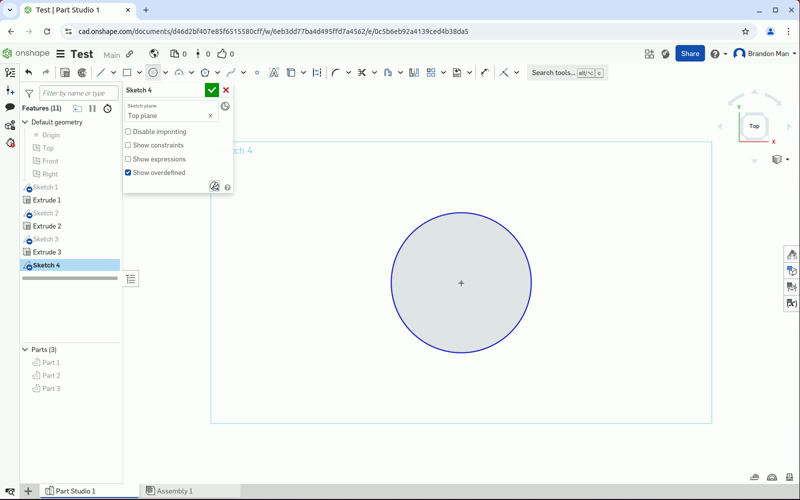
click(461, 282)
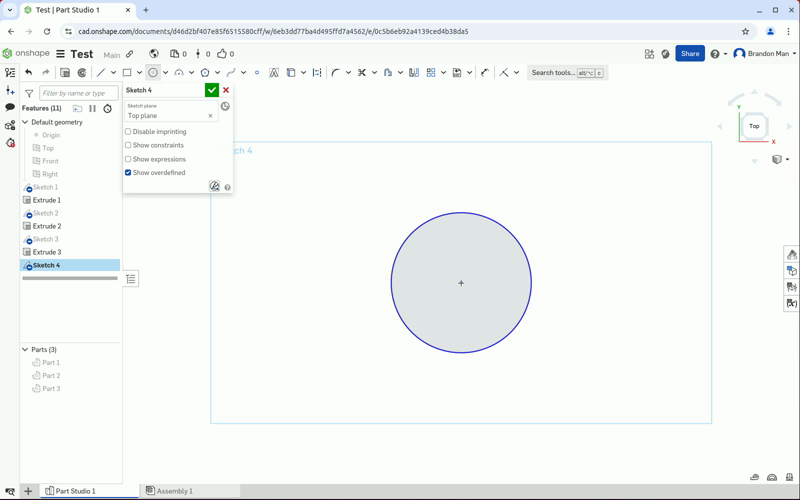
key_up(shift)
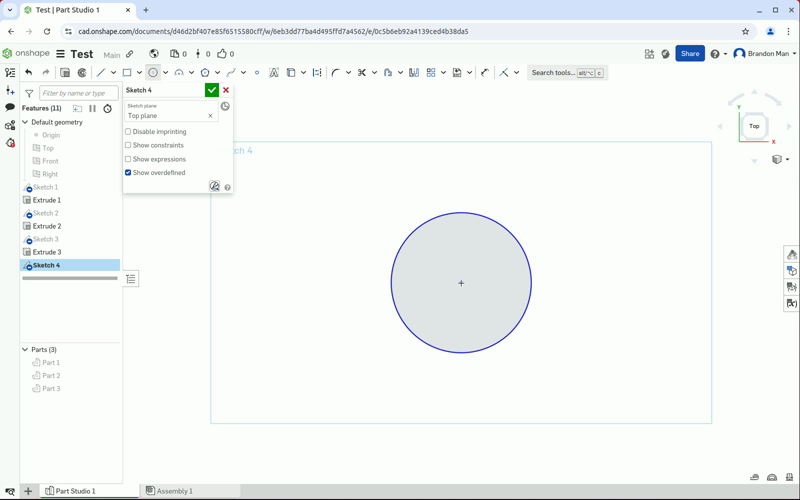
mouse_move(523, 282)
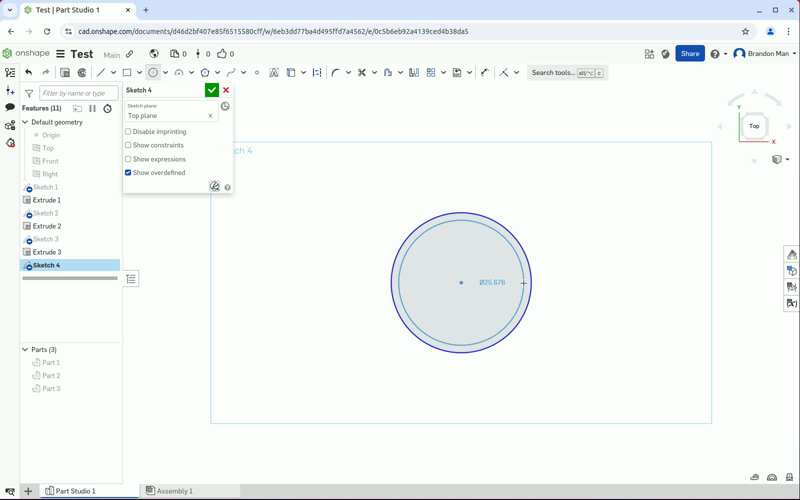
click(523, 282)
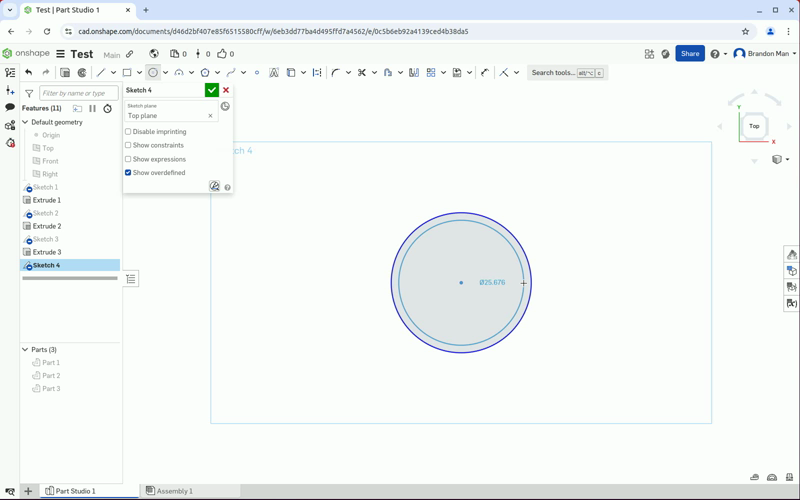
key(esc)
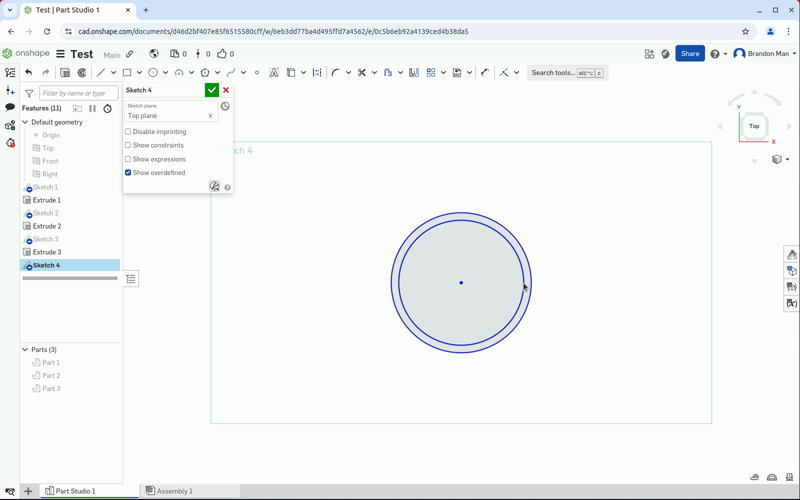
mouse_move(460, 216)
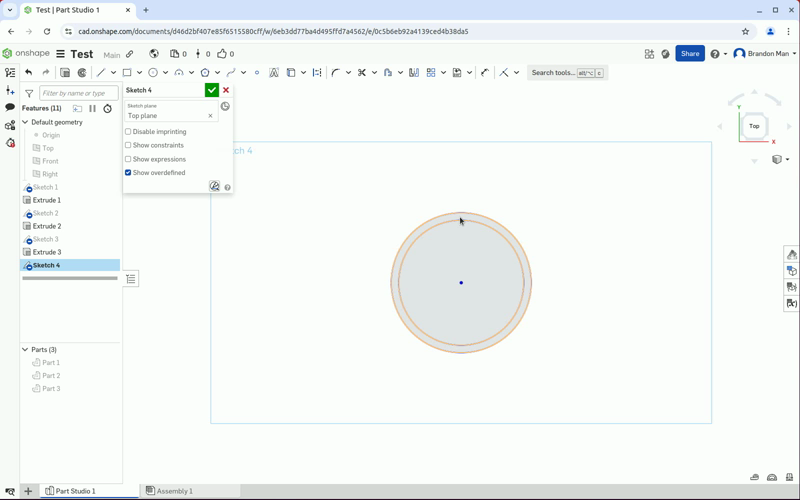
click(460, 216)
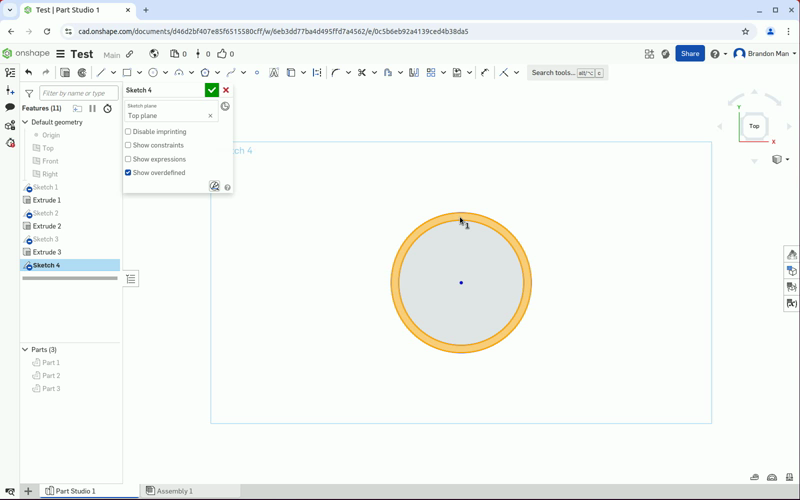
mouse_move(73, 352)
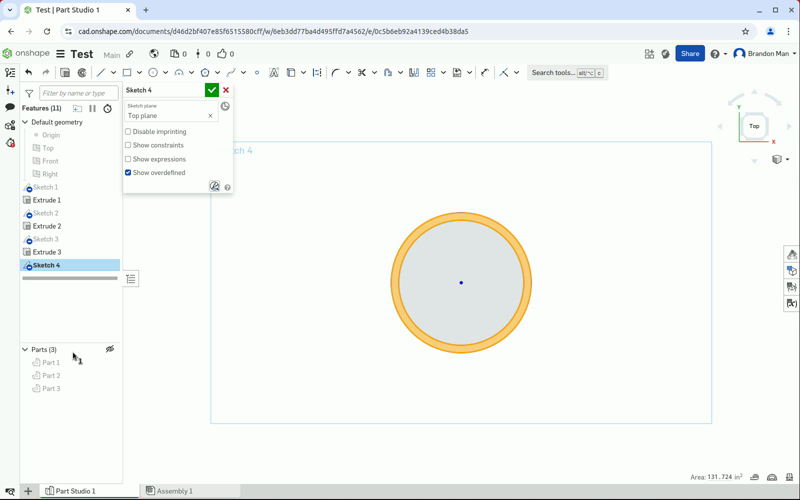
key(shift+y)
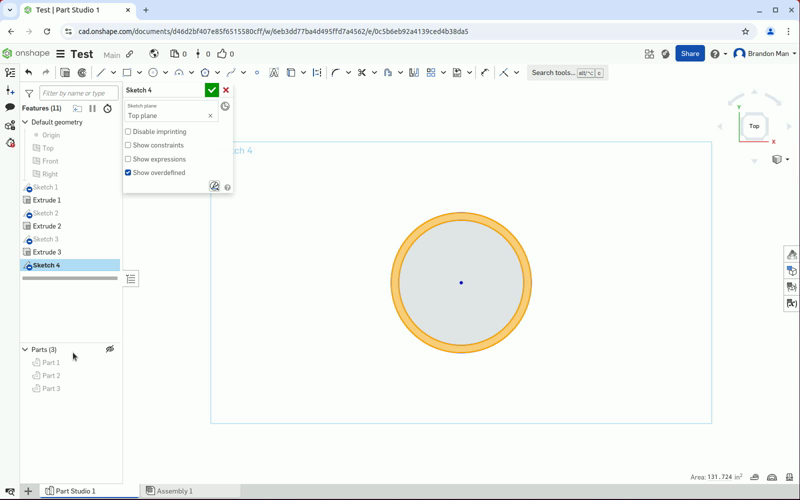
key(shift+e)
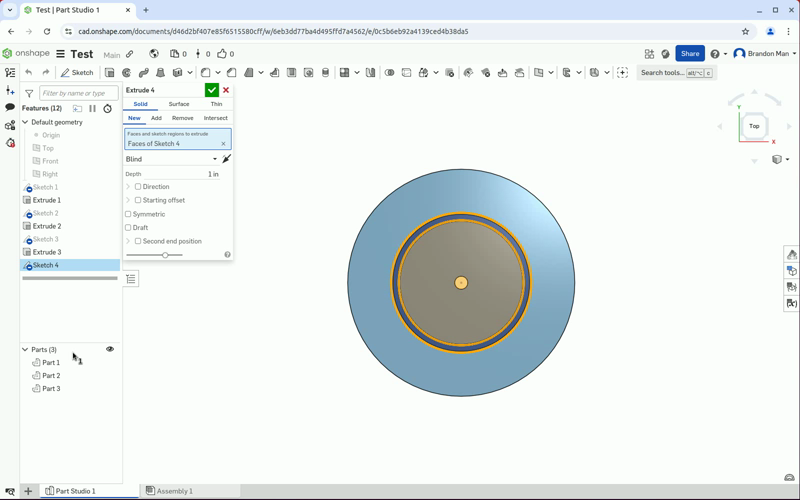
mouse_move(143, 106)
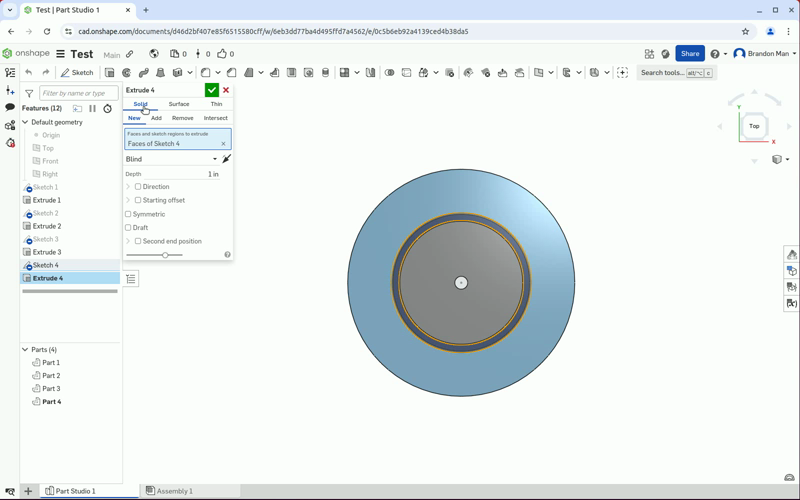
click(143, 106)
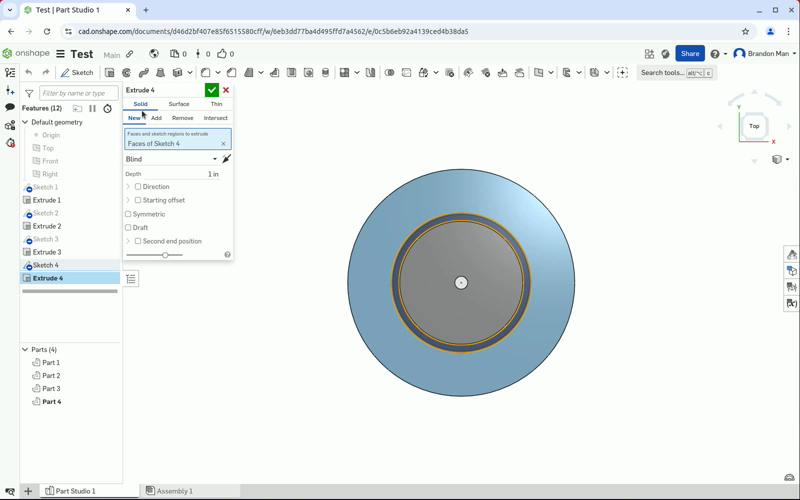
mouse_move(137, 120)
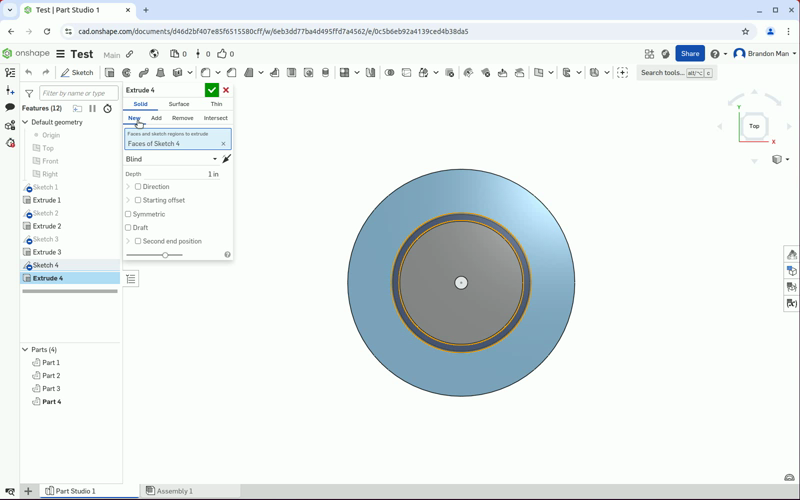
click(137, 120)
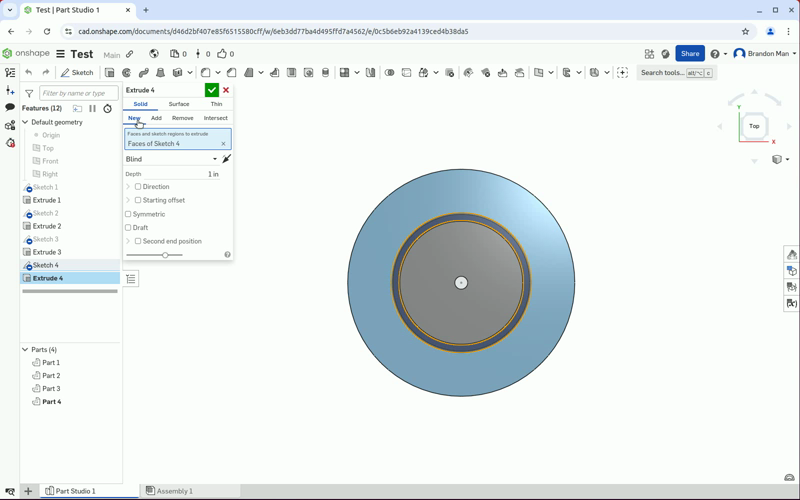
key(tab, 4)
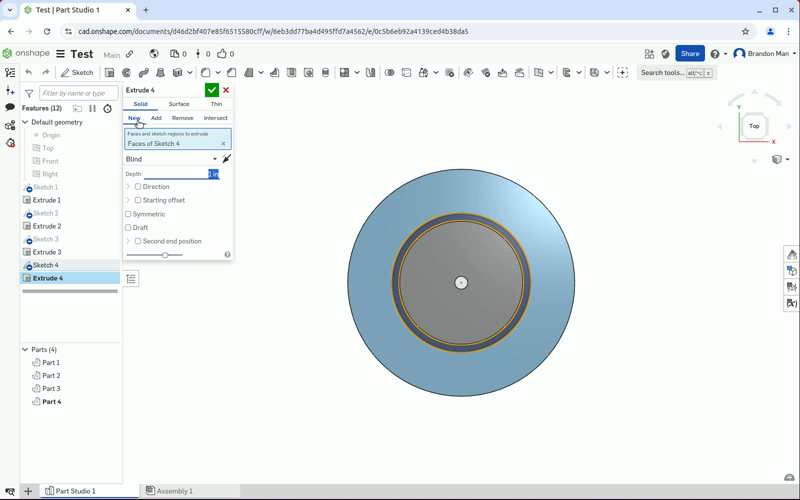
text(17.331)
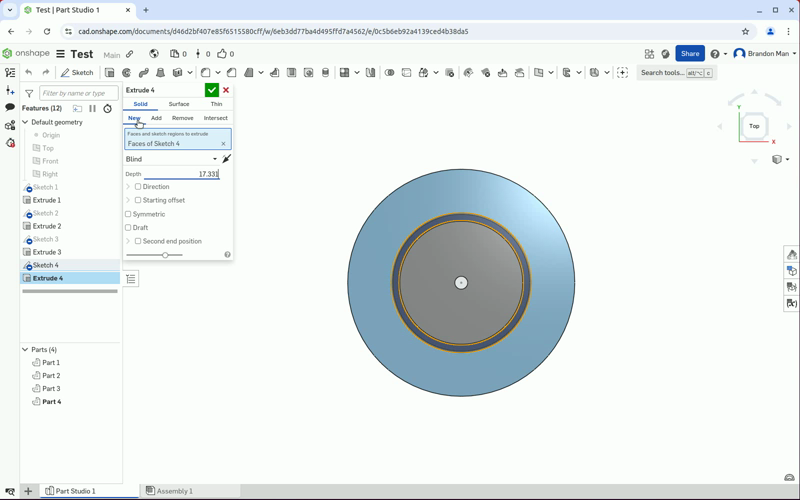
key(enter)
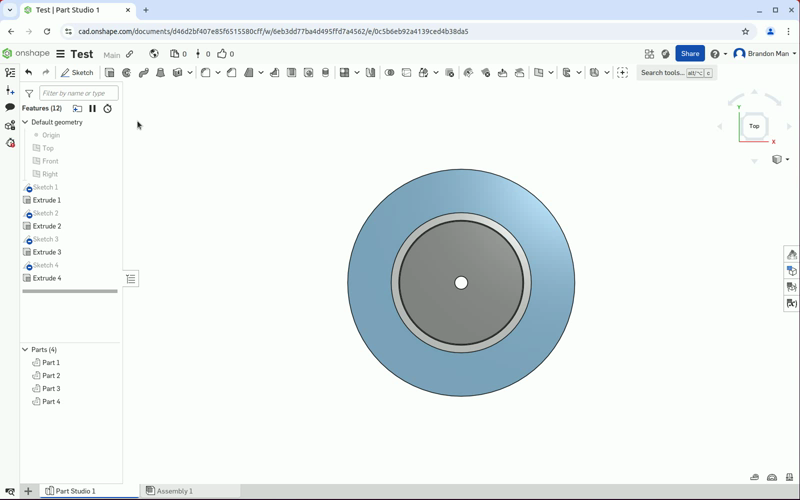
key(shift+h)
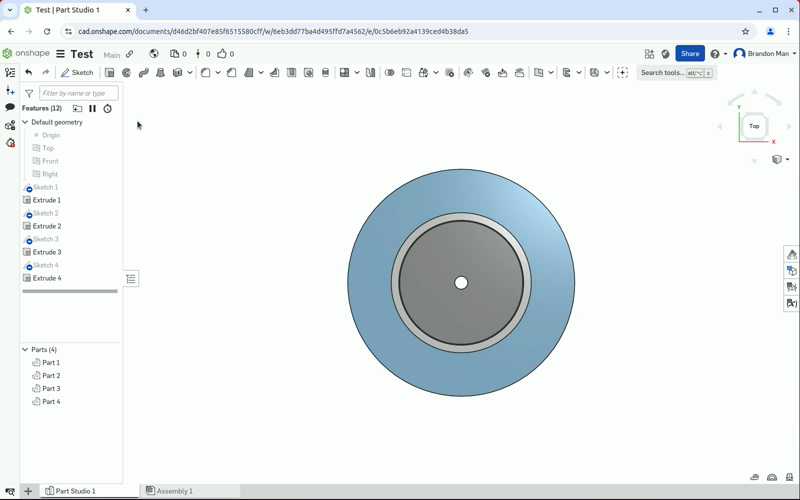
key(shift+h)
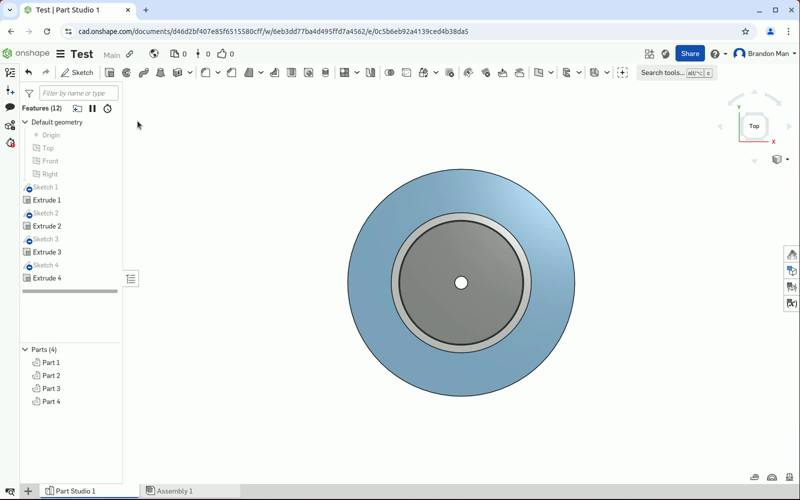
mouse_move(73, 189)
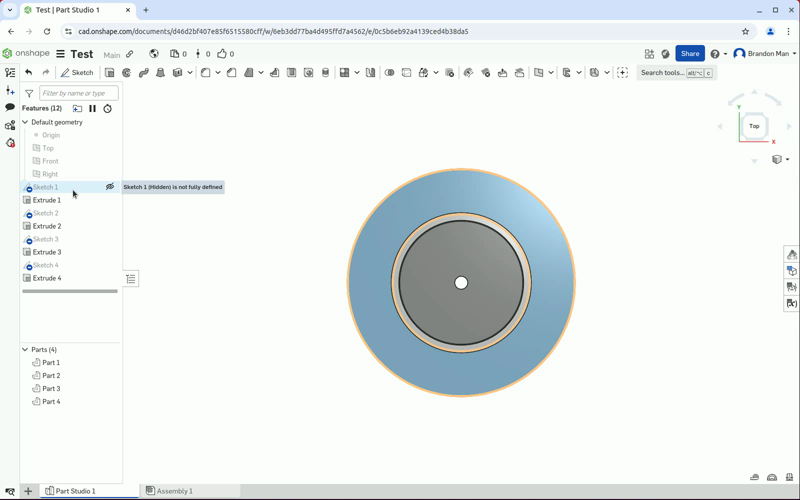
click(73, 189)
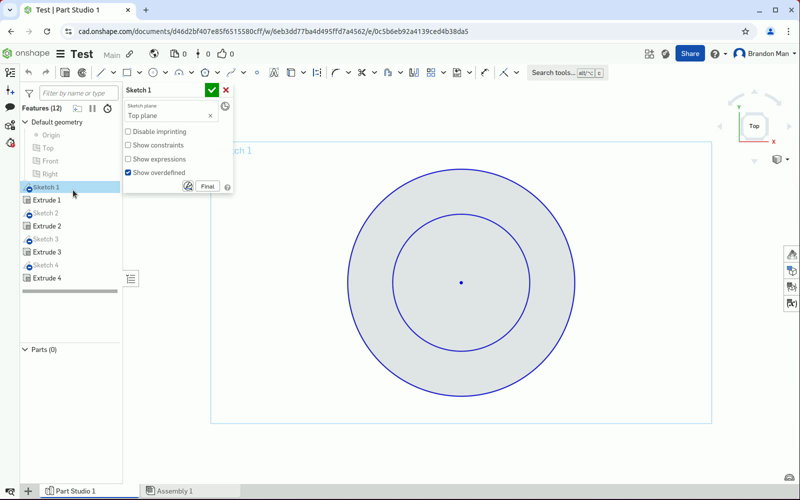
mouse_move(229, 92)
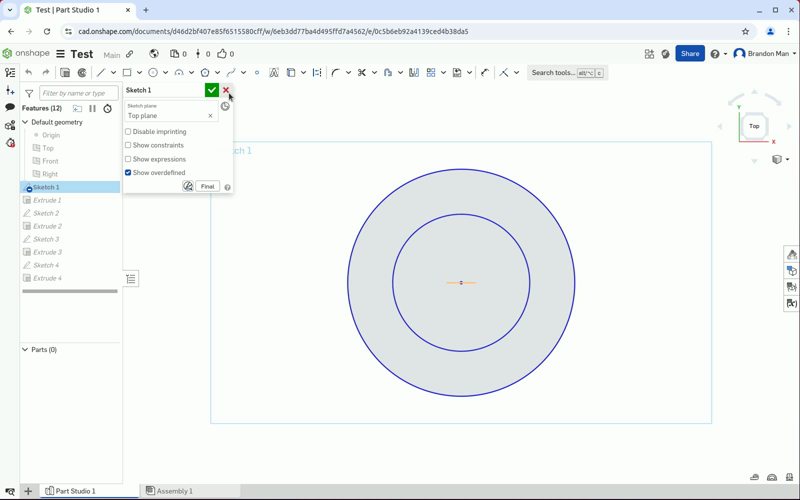
click(229, 92)
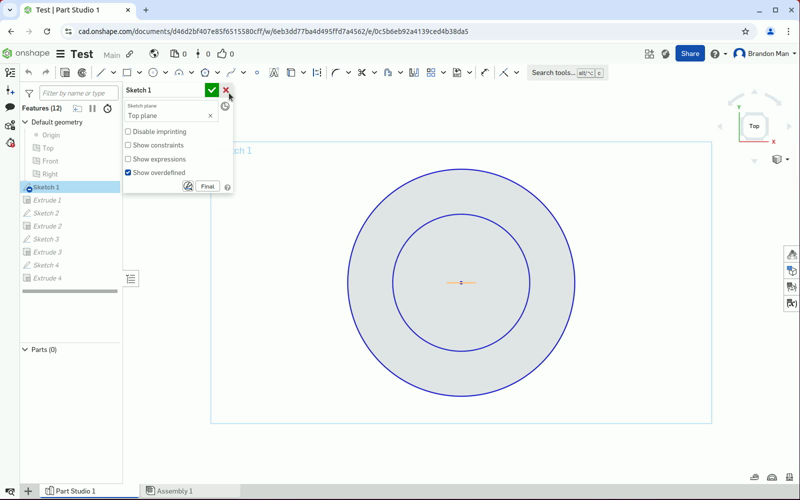
key(shift+s)
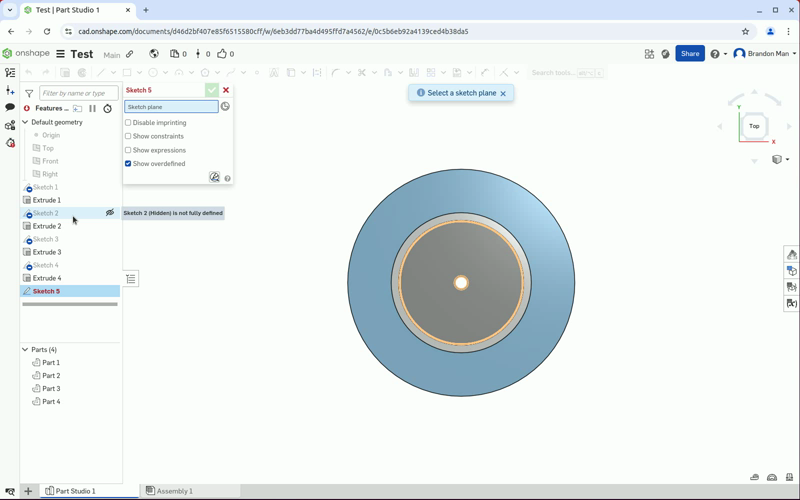
scroll(3)
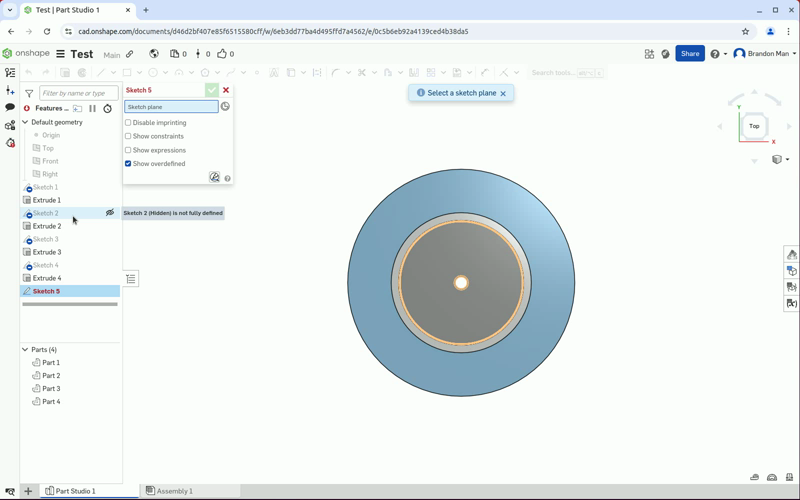
mouse_move(73, 150)
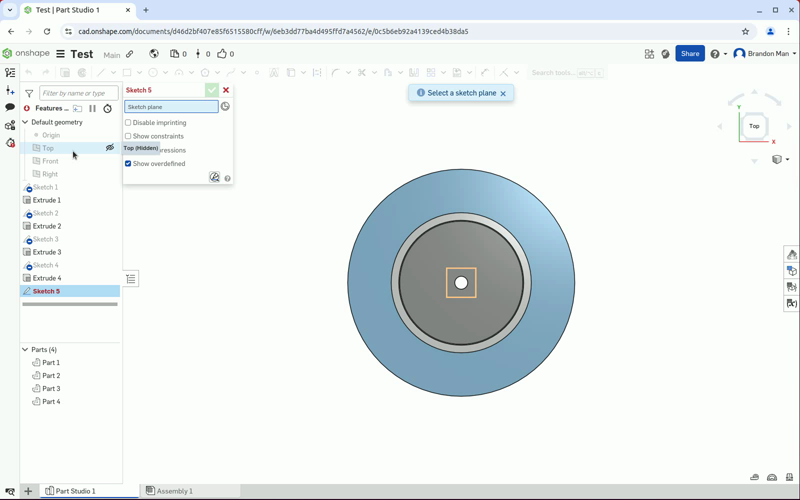
click(73, 150)
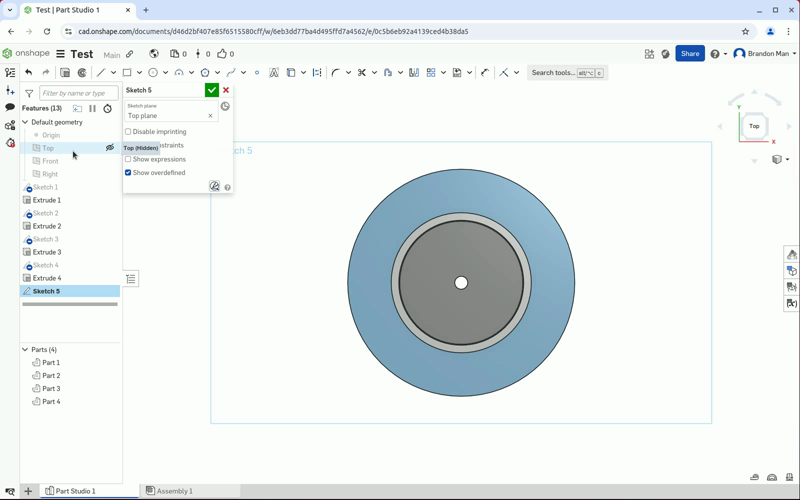
mouse_move(73, 352)
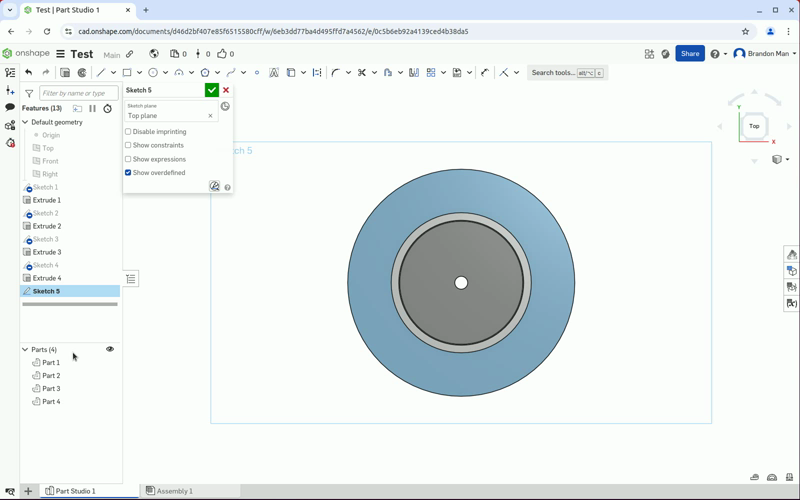
key(y)
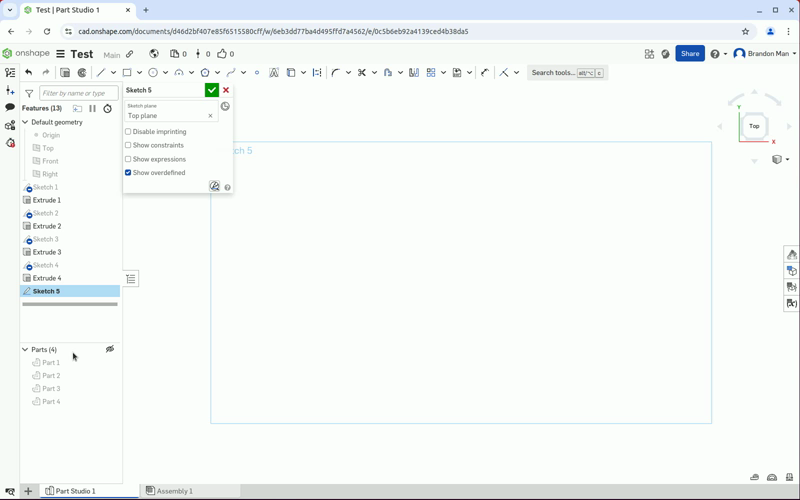
key(c)
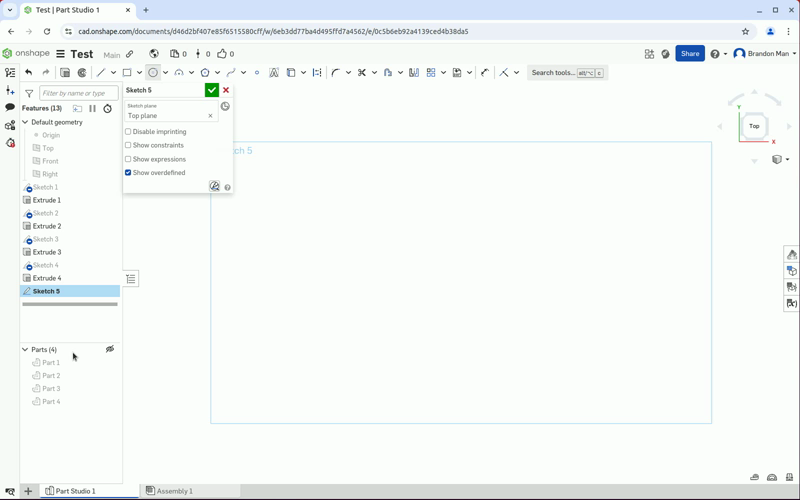
key_down(shift)
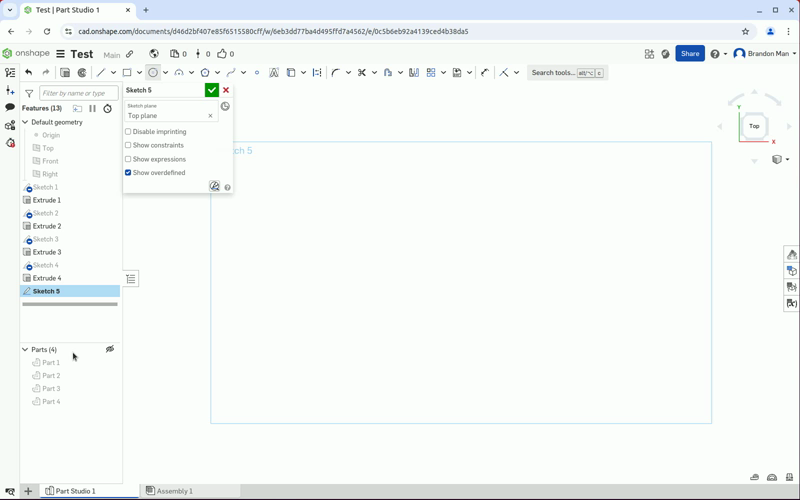
mouse_move(461, 282)
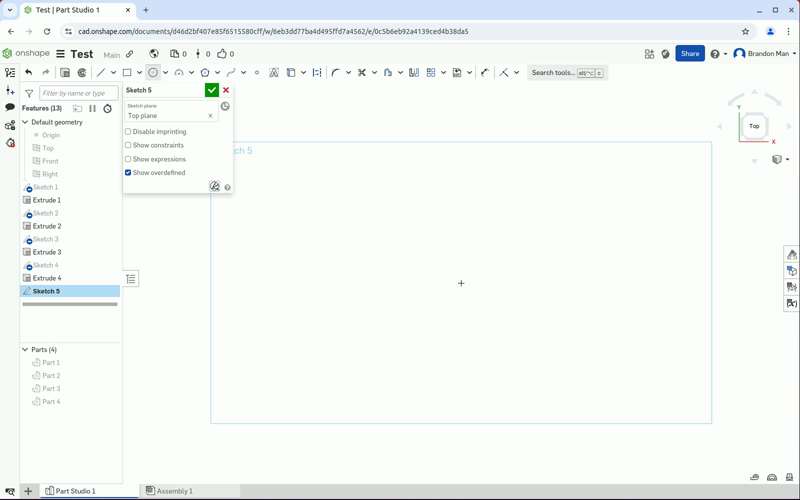
click(461, 282)
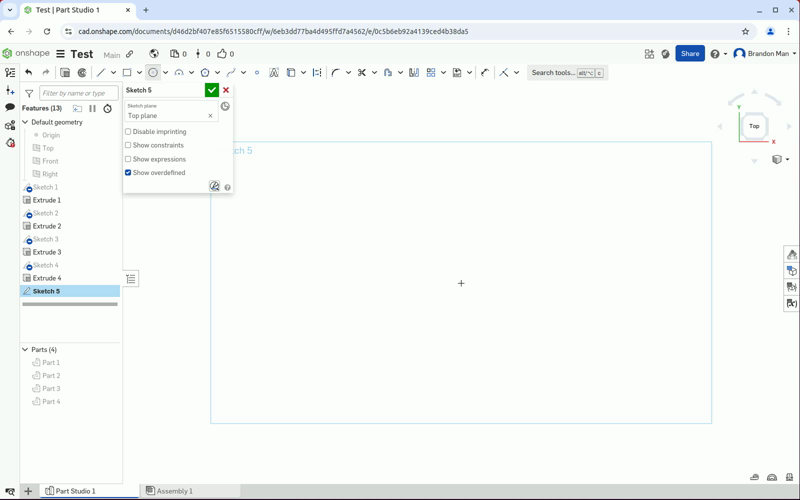
key_up(shift)
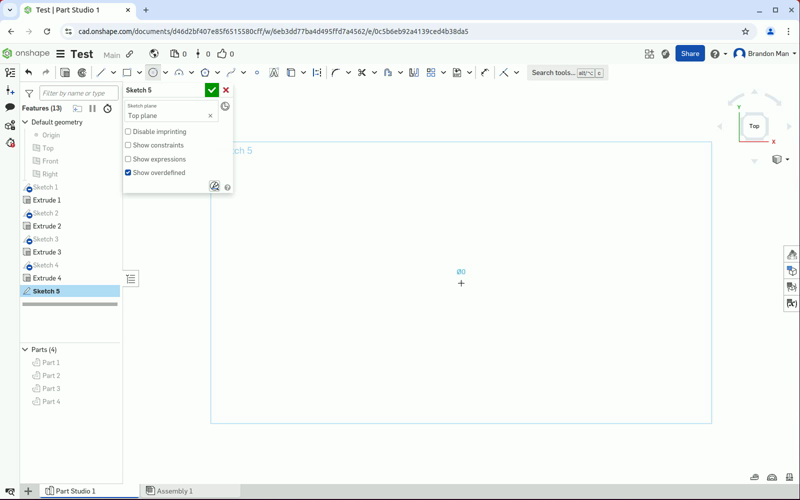
mouse_move(574, 282)
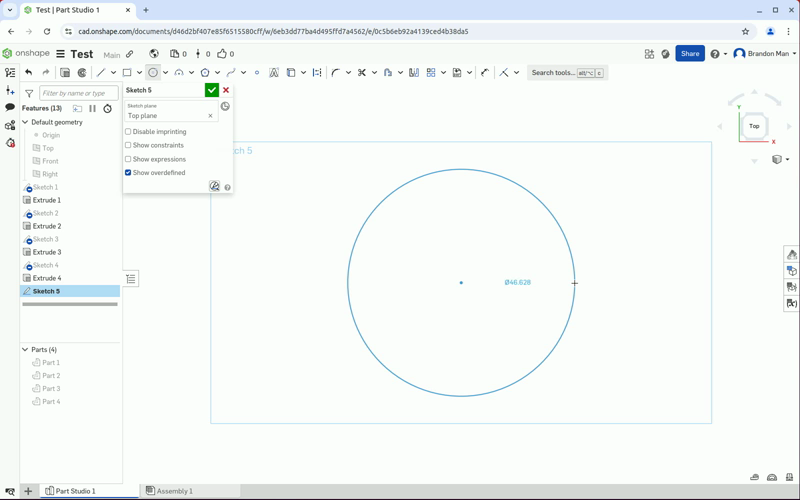
click(574, 282)
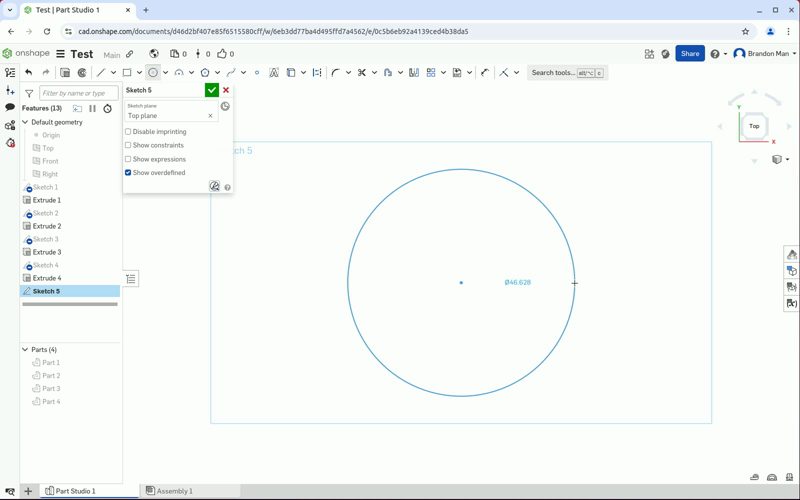
key(esc)
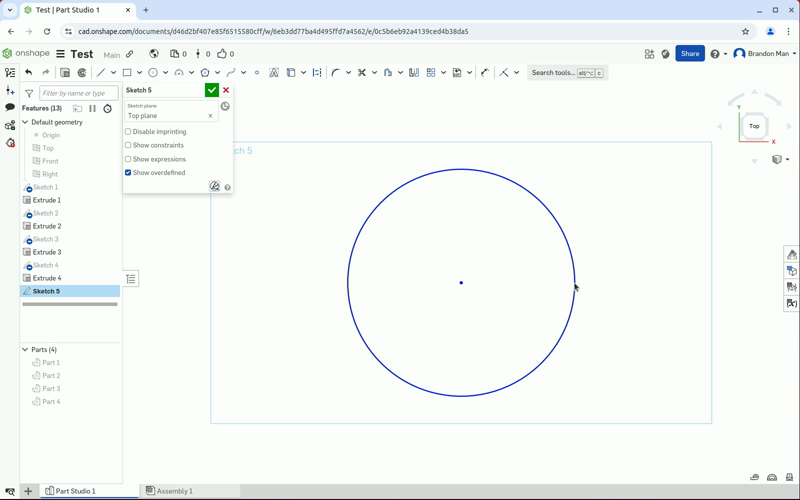
key(c)
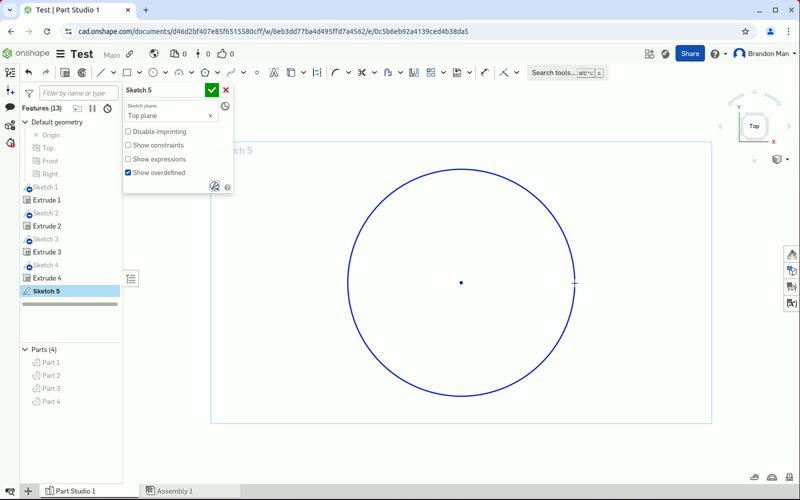
key_down(shift)
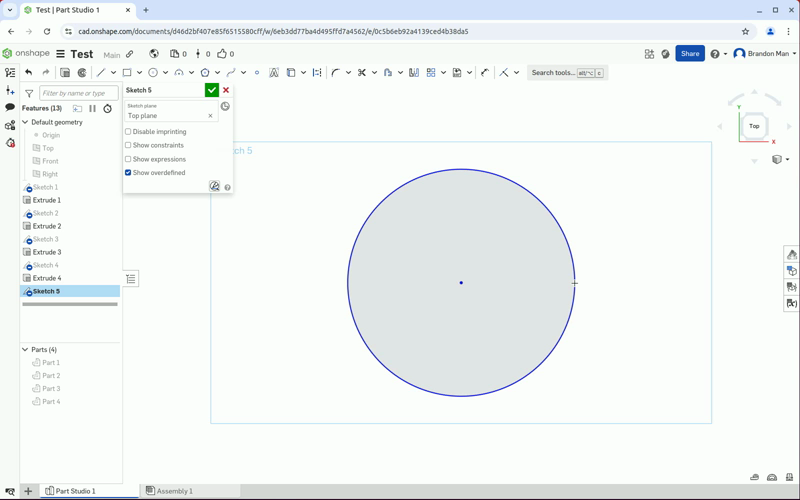
mouse_move(461, 282)
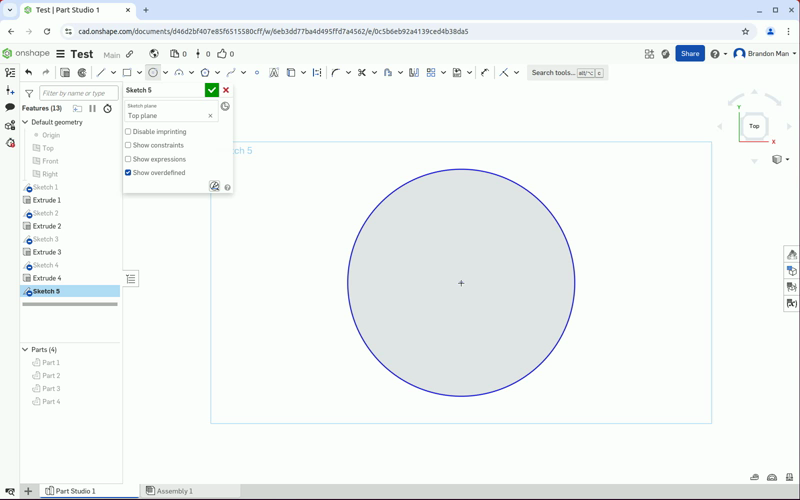
click(461, 282)
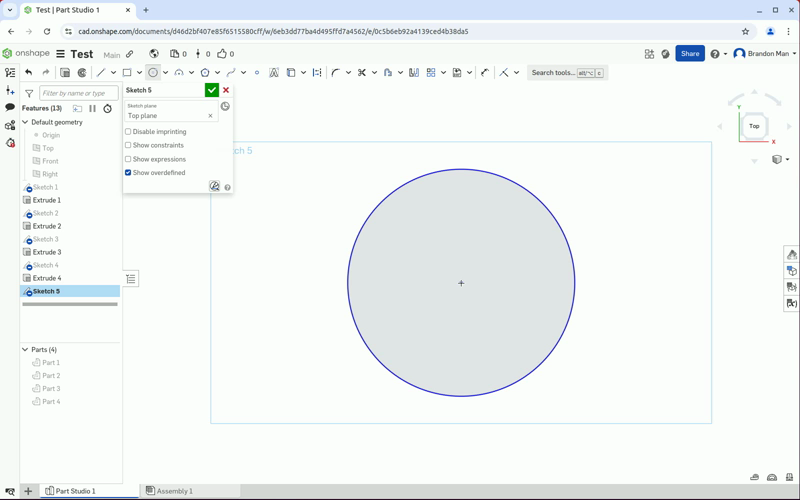
key_up(shift)
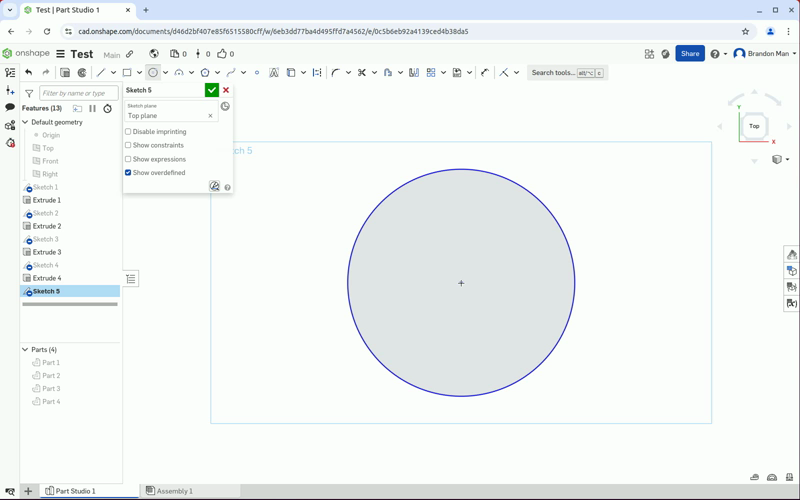
mouse_move(529, 282)
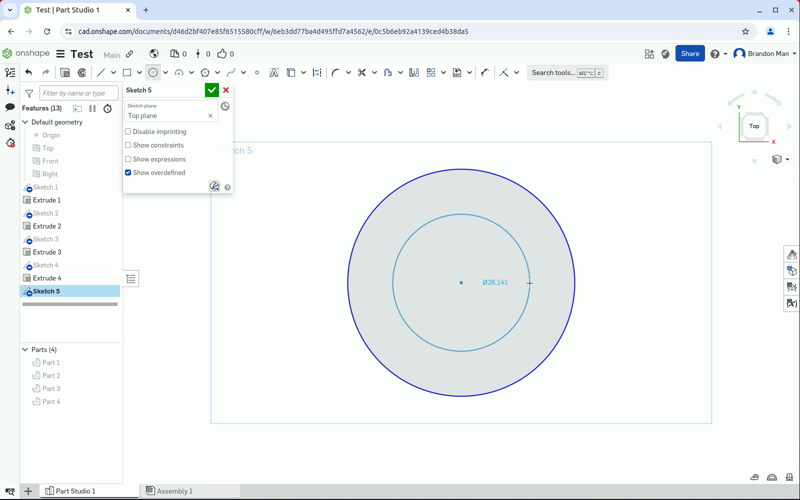
click(529, 282)
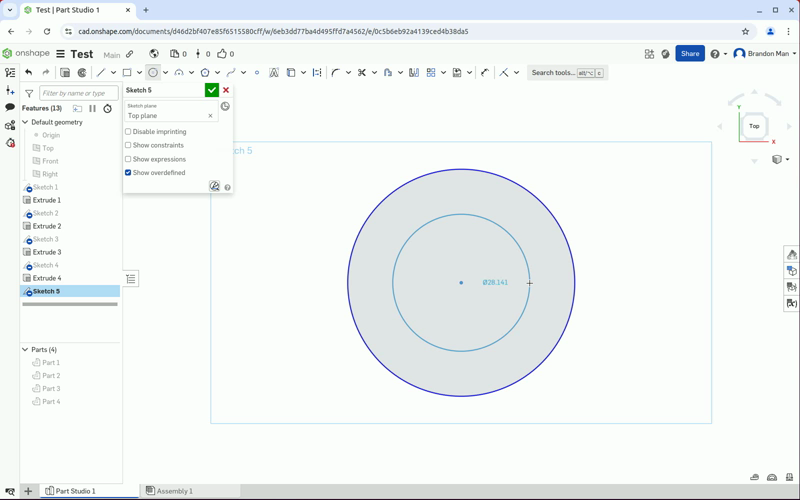
key(esc)
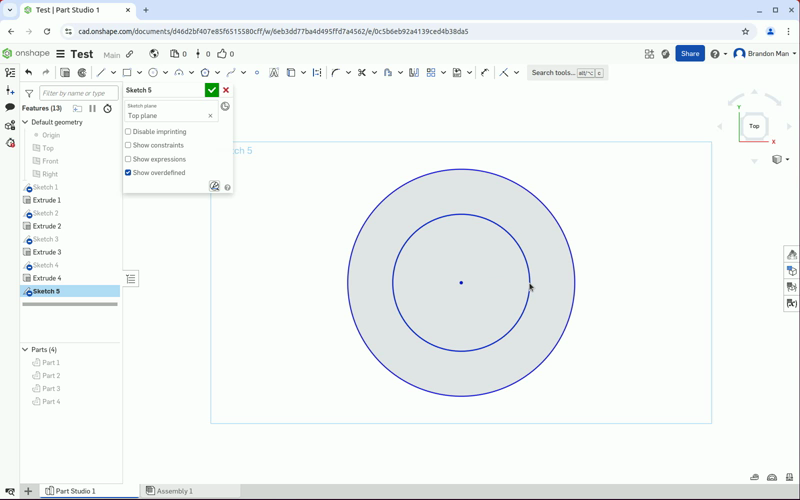
mouse_move(498, 365)
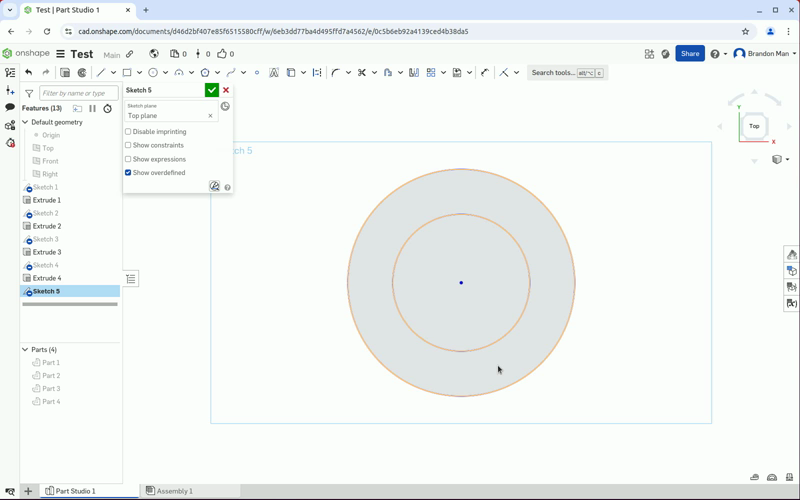
click(498, 365)
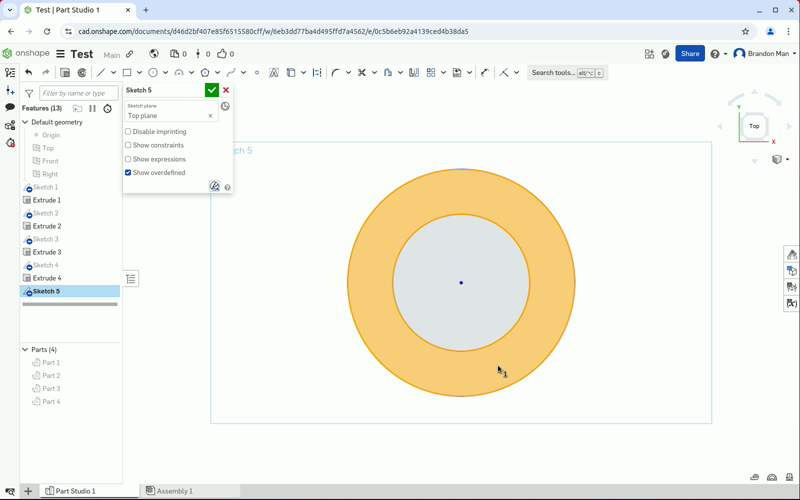
mouse_move(73, 352)
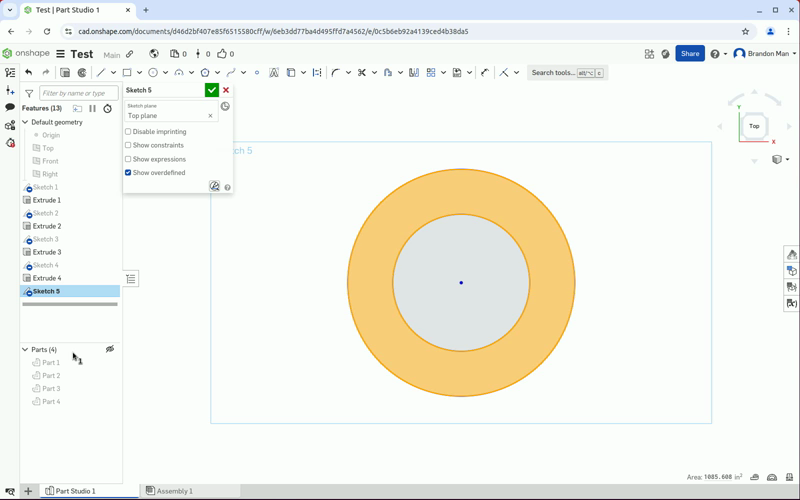
key(shift+y)
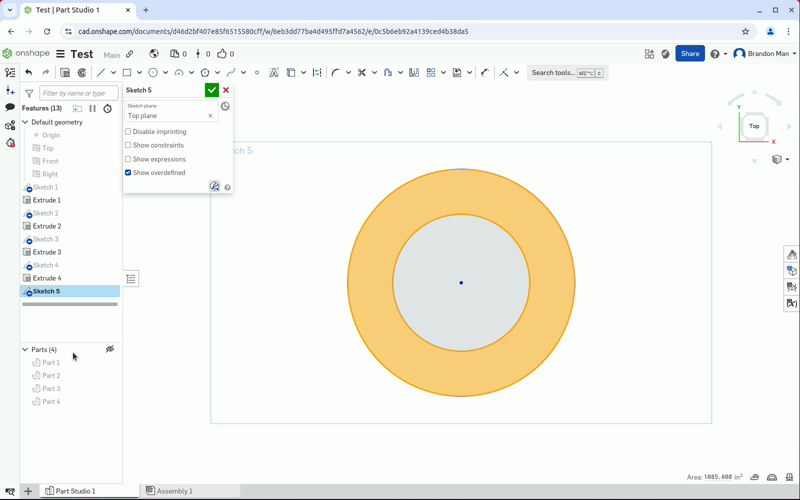
key(shift+e)
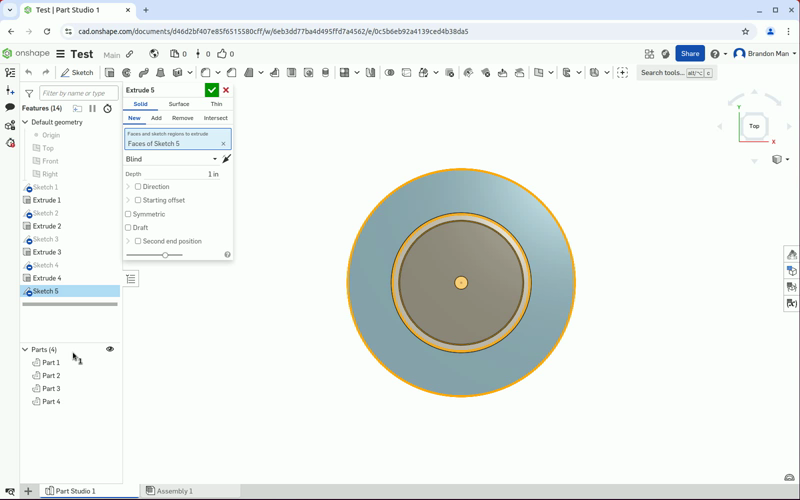
mouse_move(143, 106)
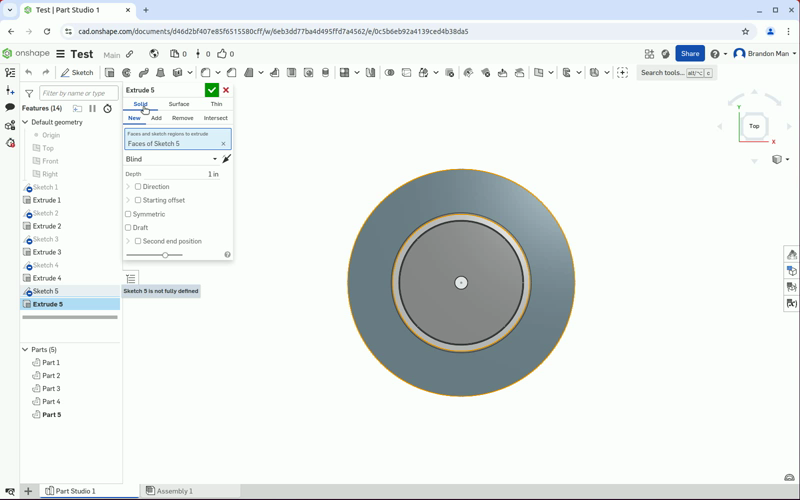
click(143, 106)
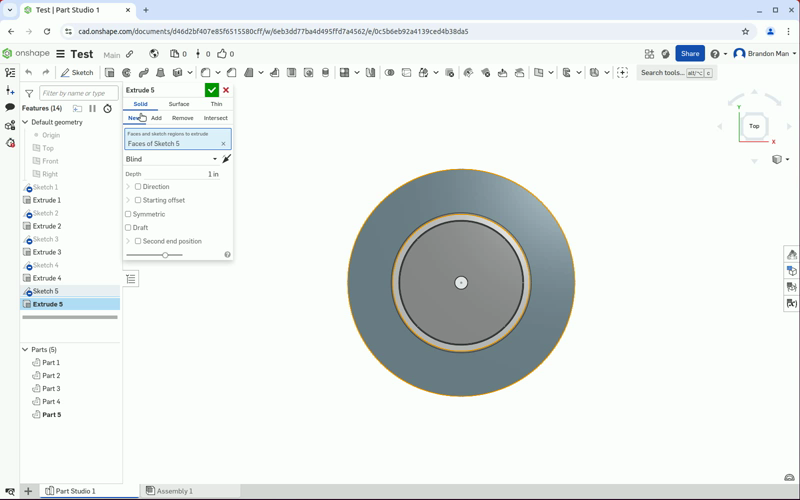
mouse_move(137, 120)
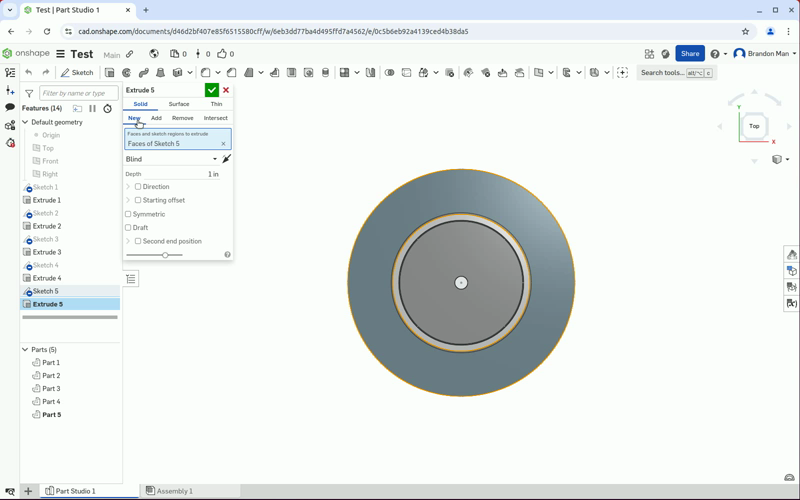
click(137, 120)
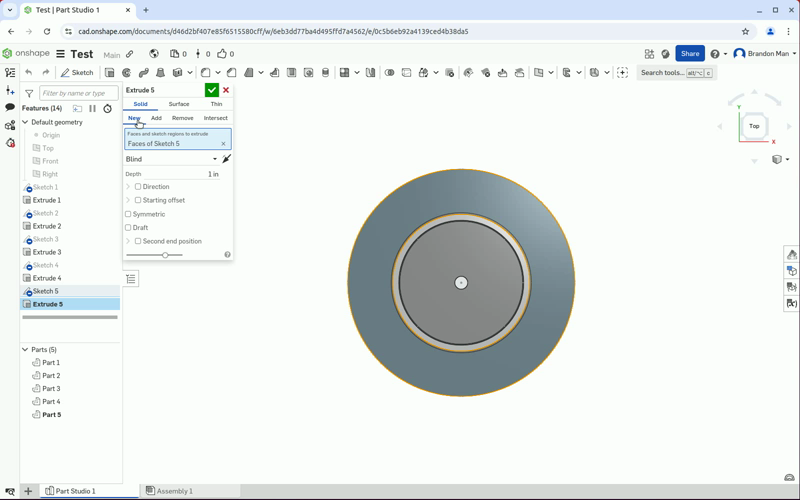
key(tab, 4)
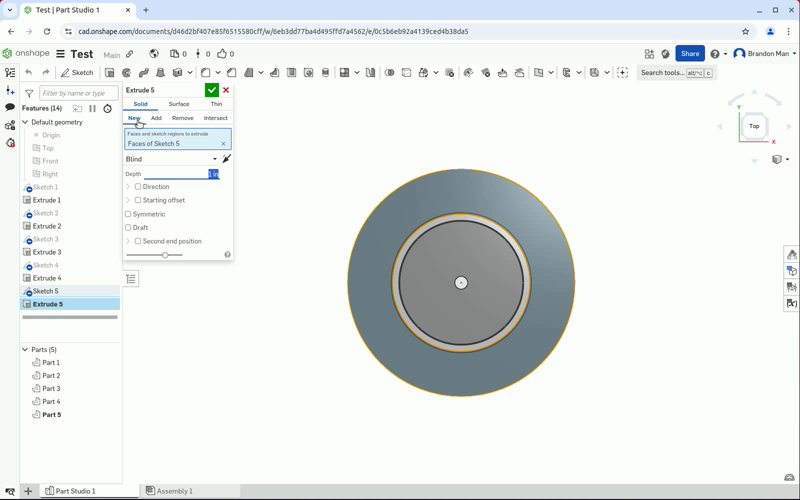
text(1.685)
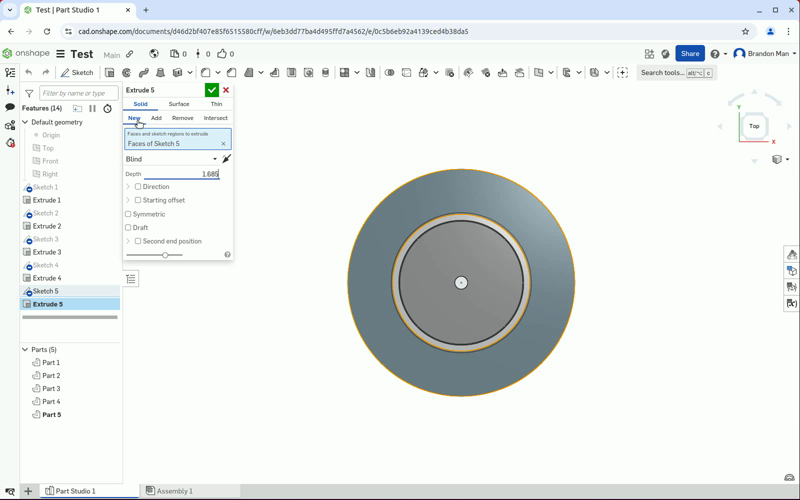
key(enter)
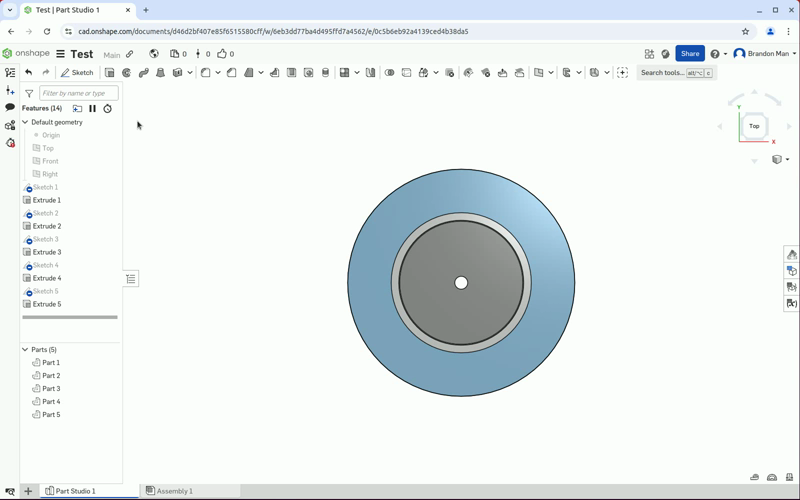
key(shift+h)
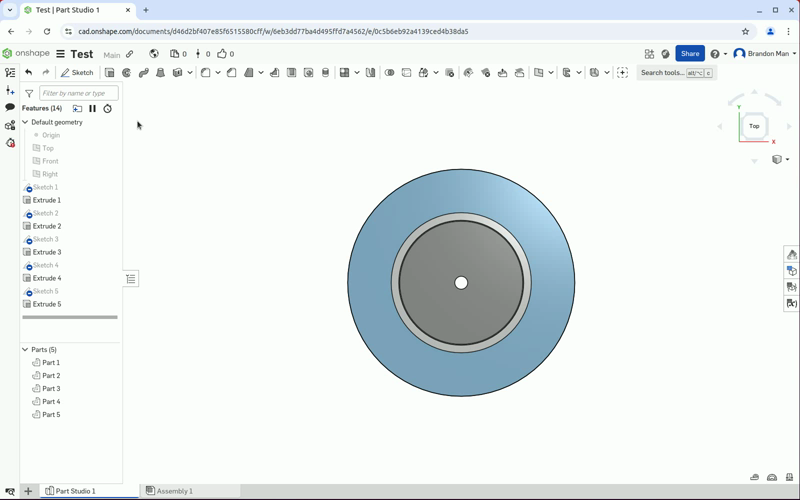
key(shift+h)
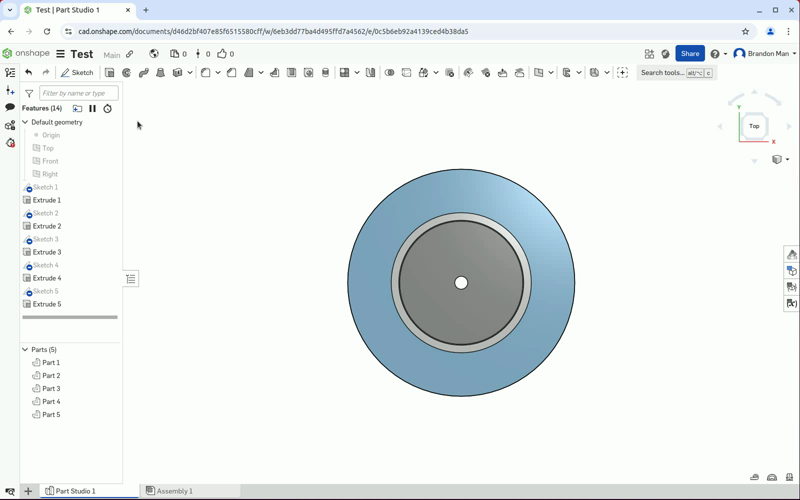
key(shift+7)
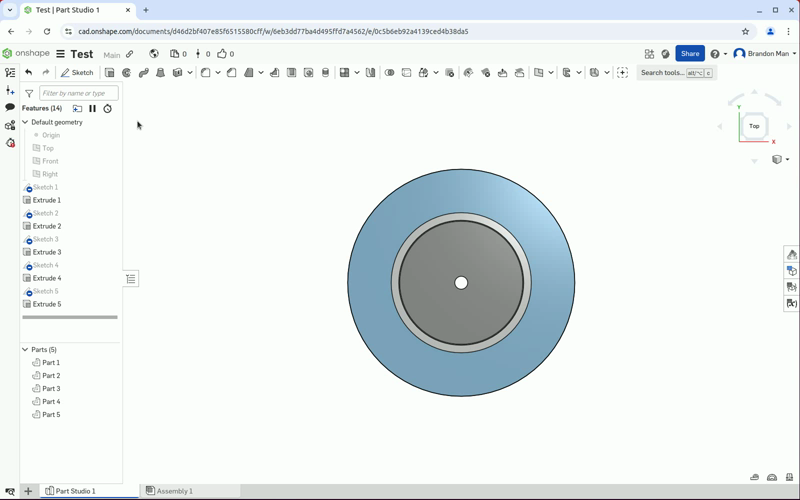
key(up, 3)
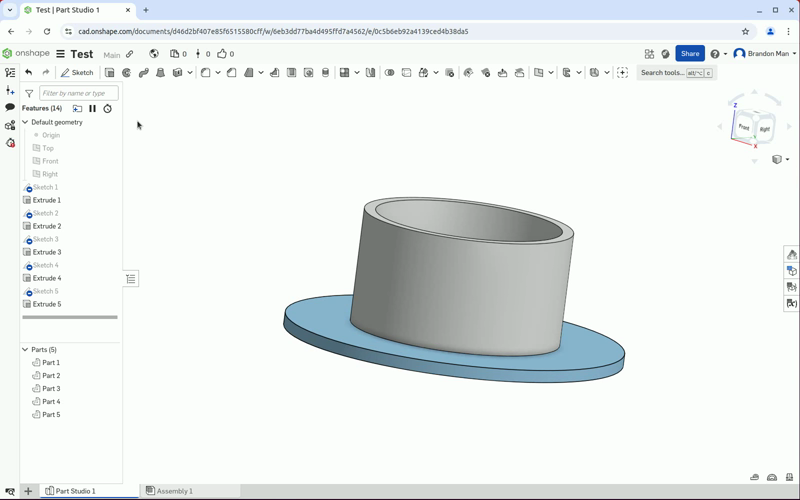
key(left, 3)
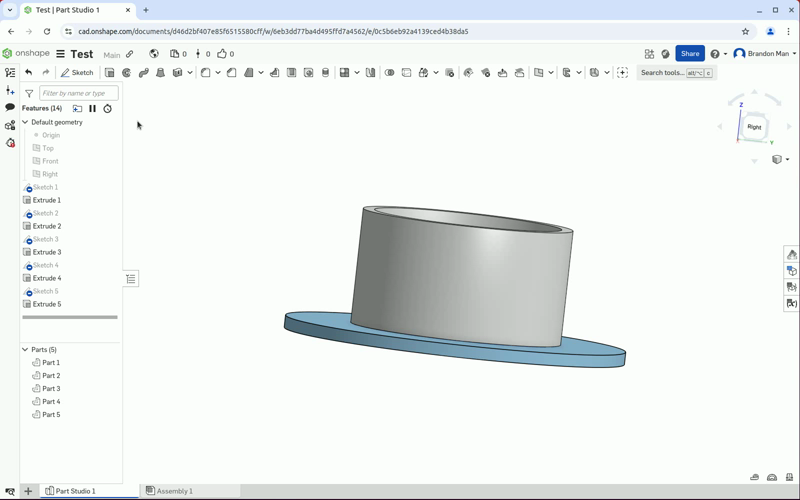
key(right, 3)
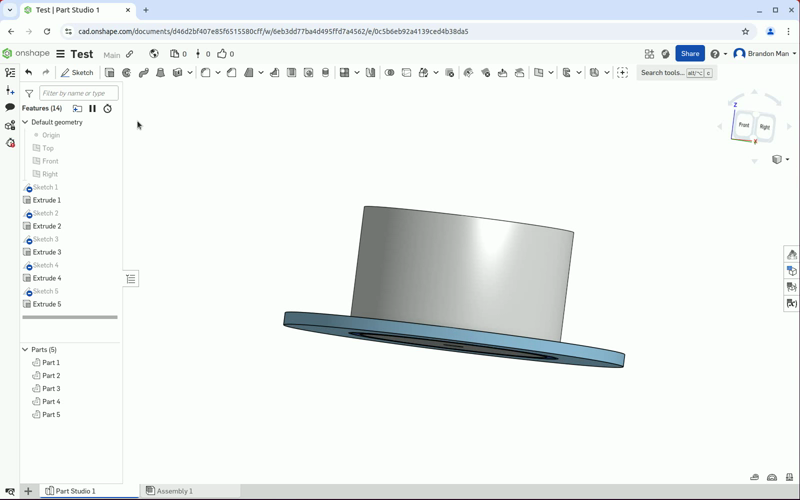
key(down, 3)
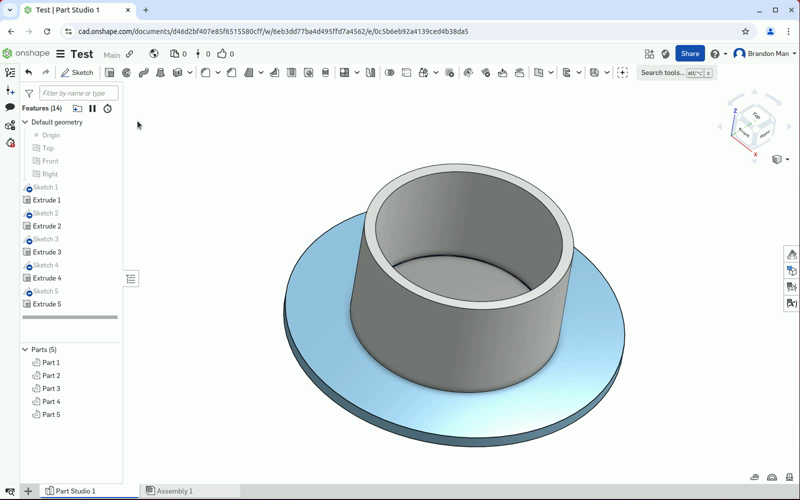
mouse_move(73, 189)
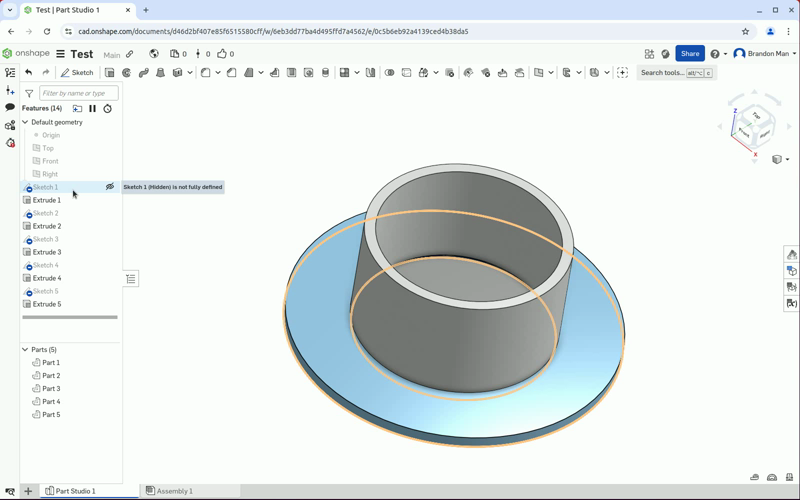
click(73, 189)